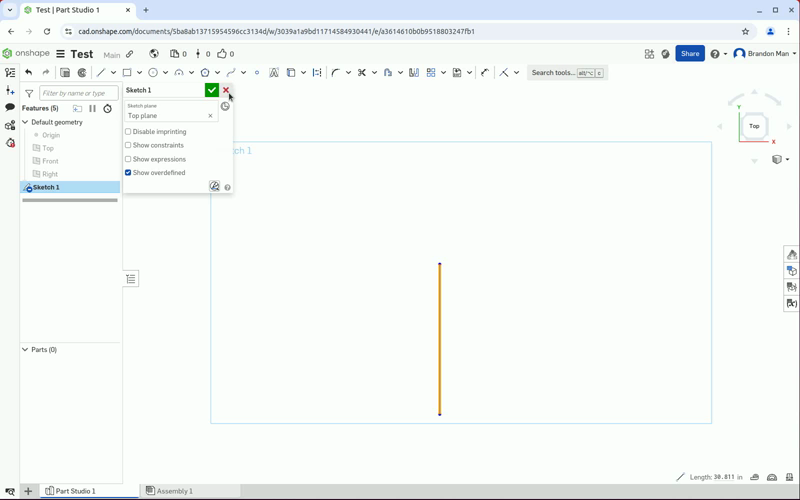
key(shift+h)
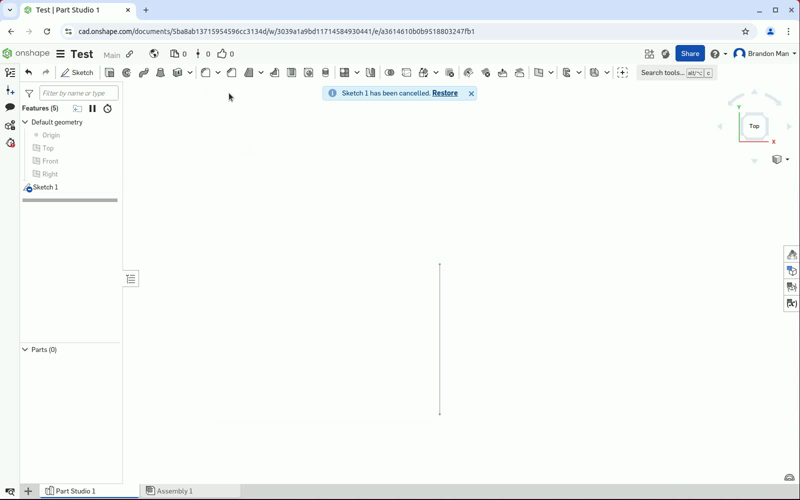
key(shift+s)
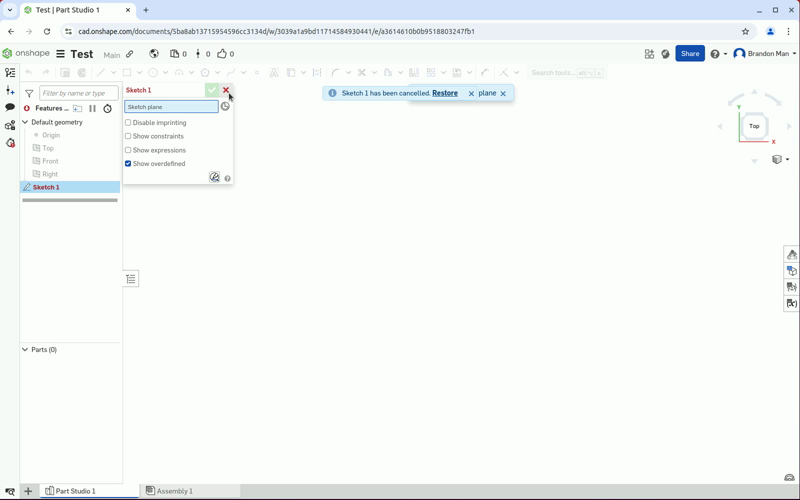
mouse_move(73, 150)
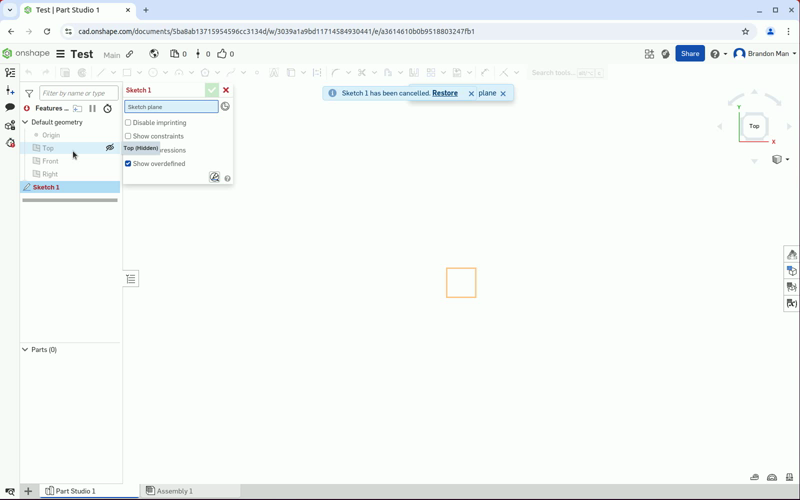
click(73, 150)
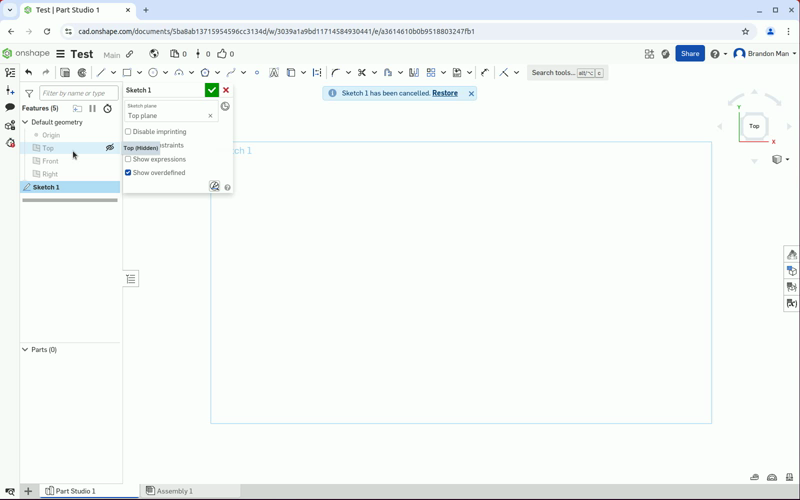
mouse_move(73, 352)
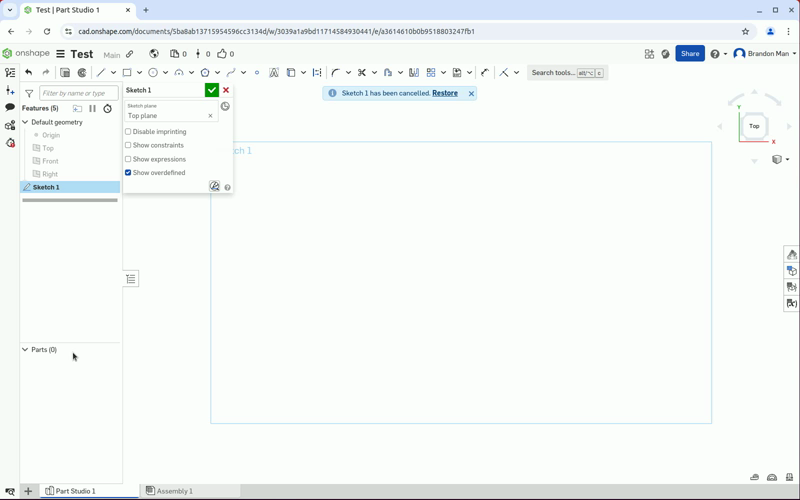
key(y)
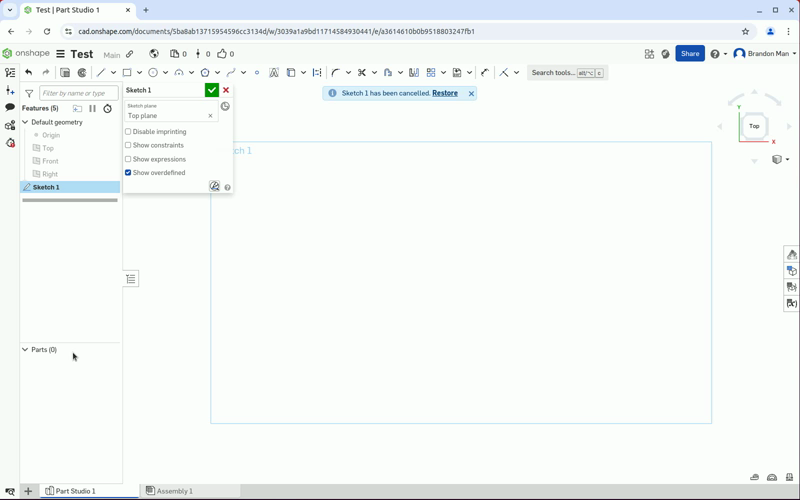
key(l)
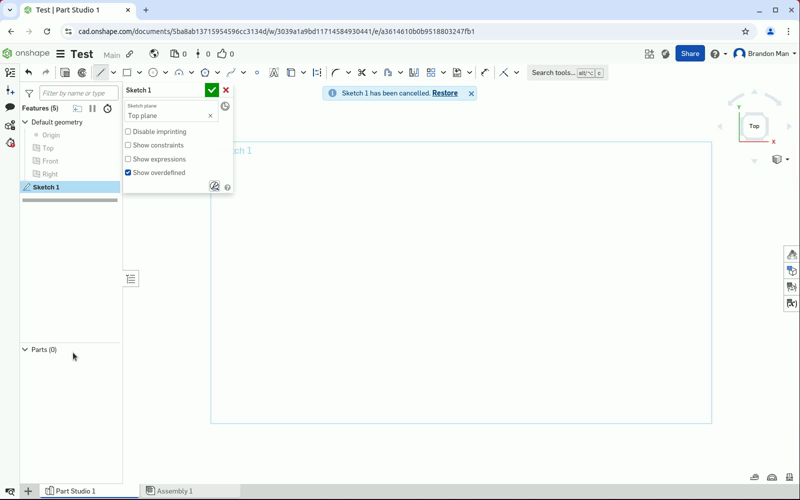
key_down(shift)
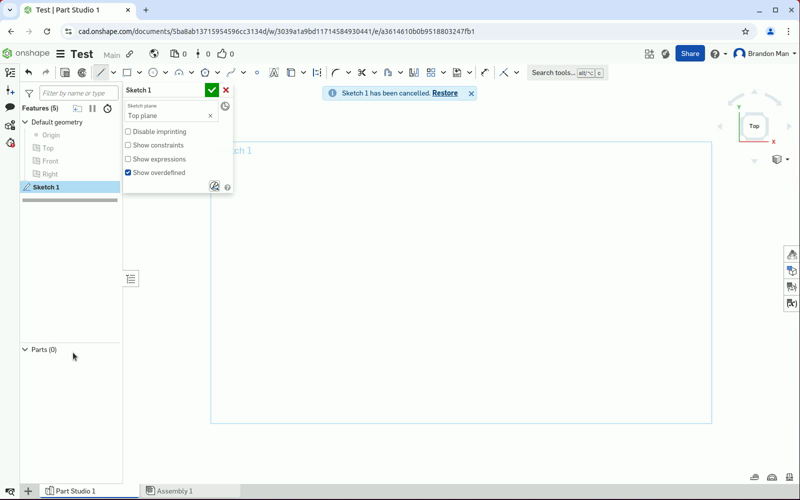
mouse_move(348, 395)
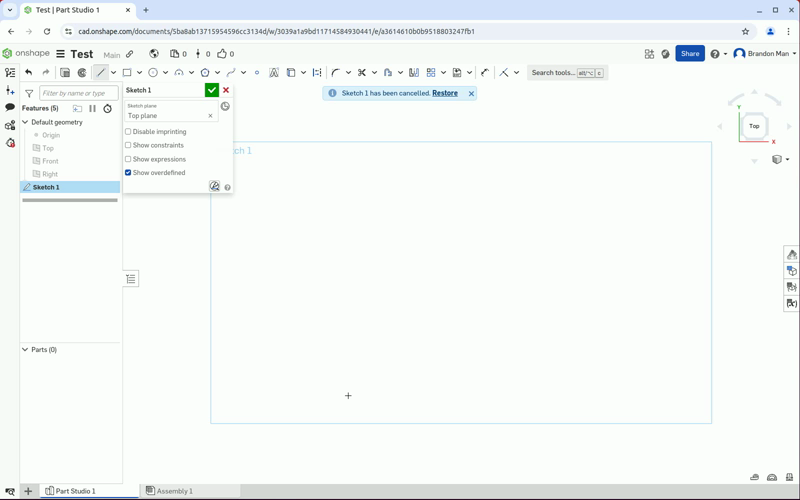
click(348, 395)
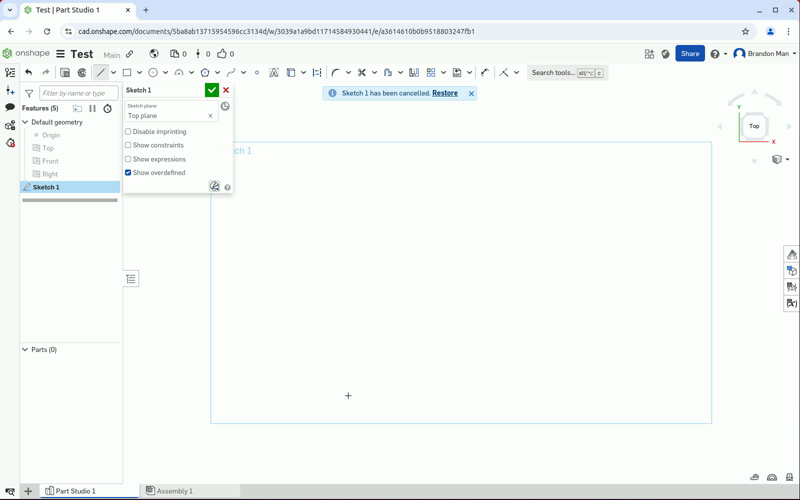
key_up(shift)
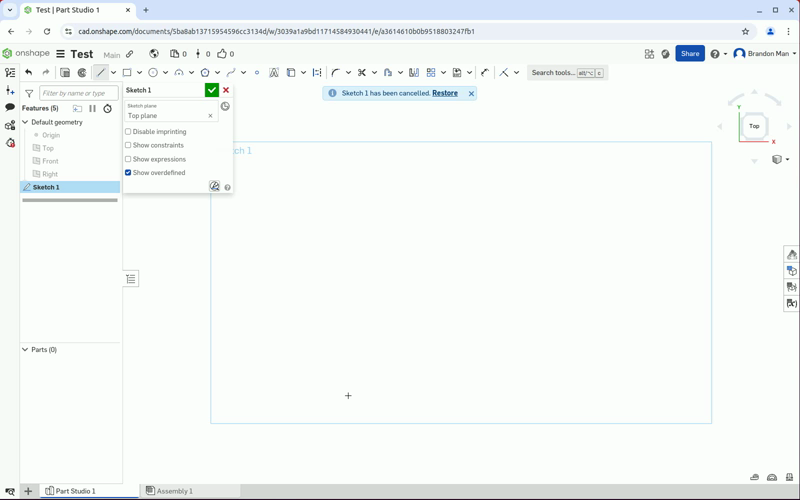
key_down(shift)
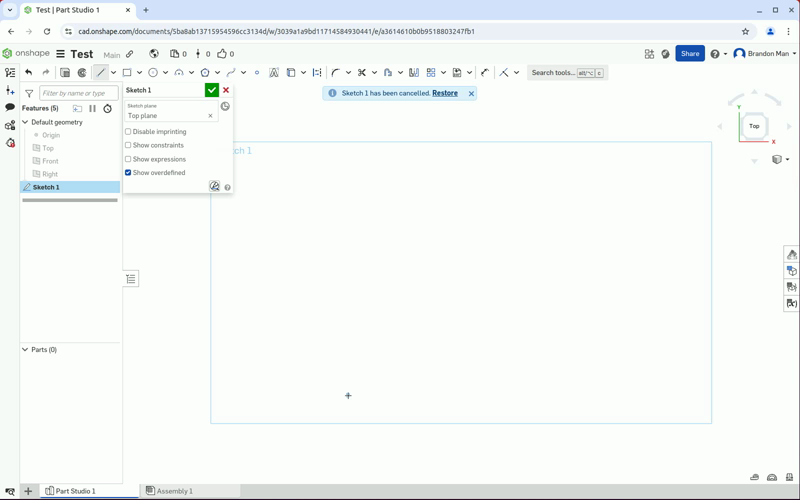
mouse_move(572, 395)
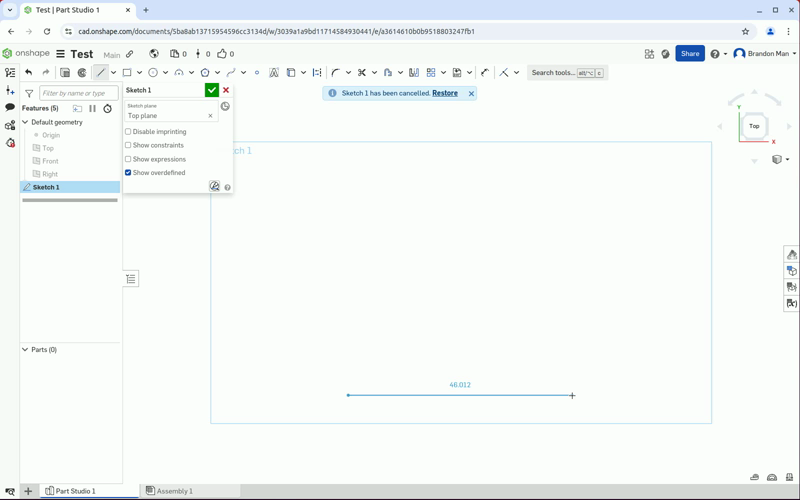
click(572, 395)
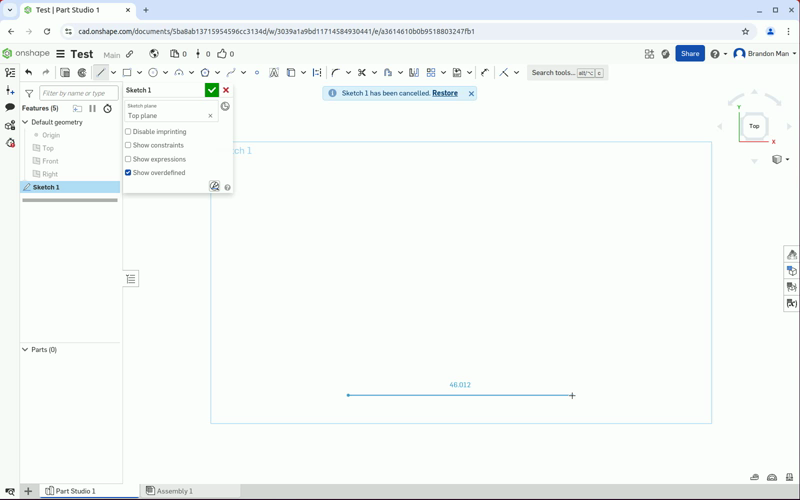
key_up(shift)
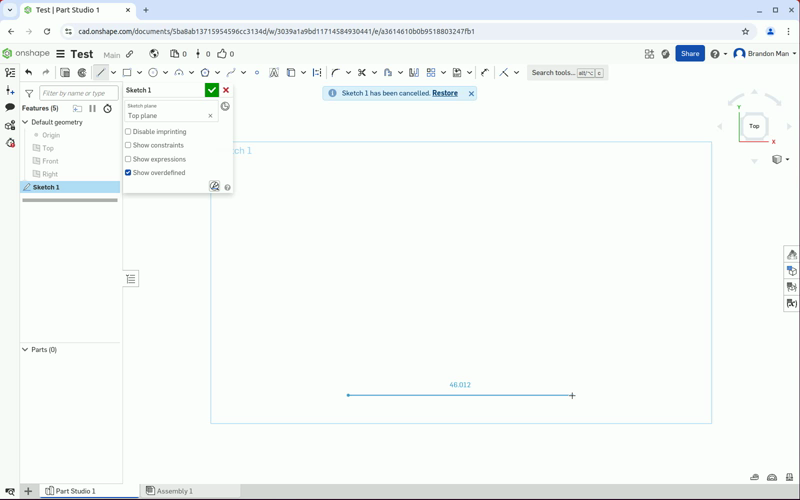
key_down(shift)
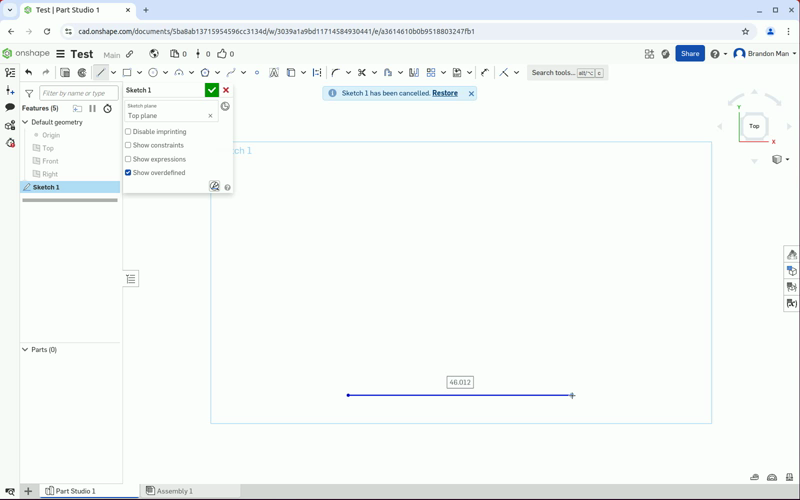
mouse_move(572, 171)
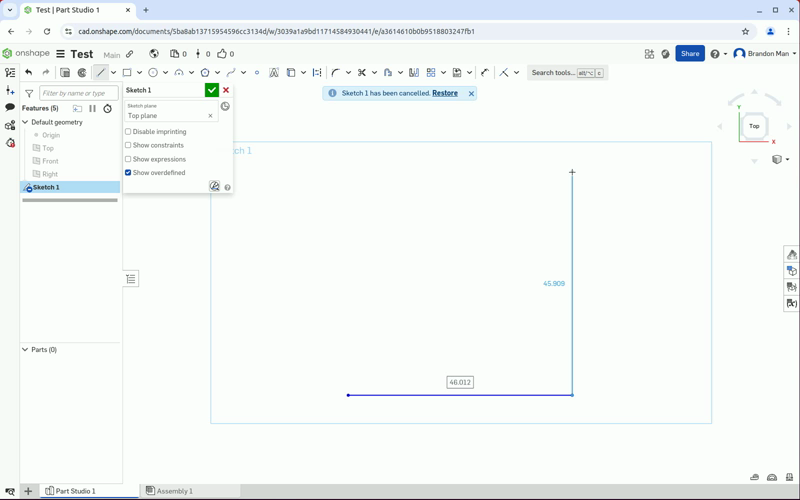
click(572, 171)
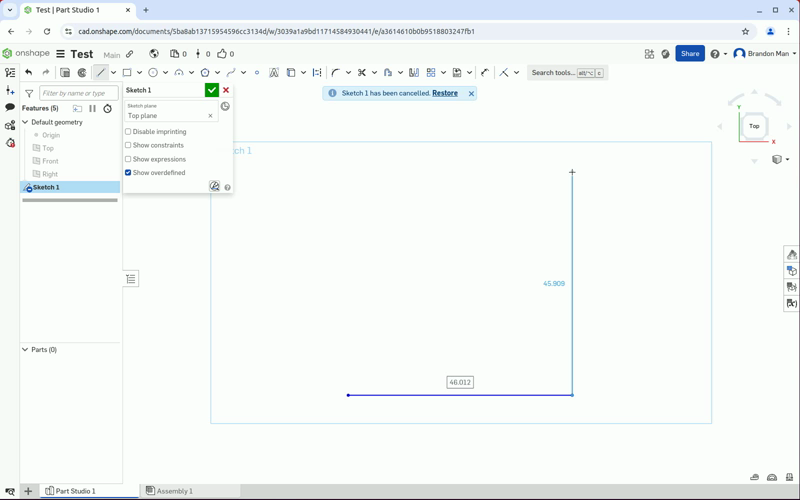
key_up(shift)
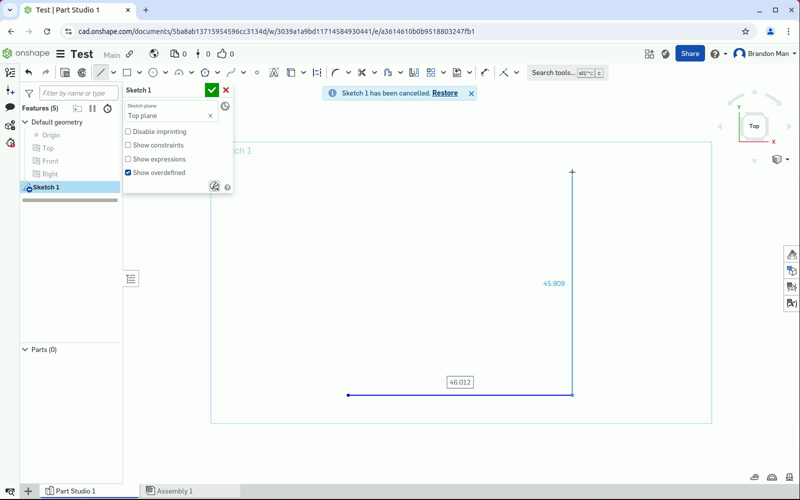
key_down(shift)
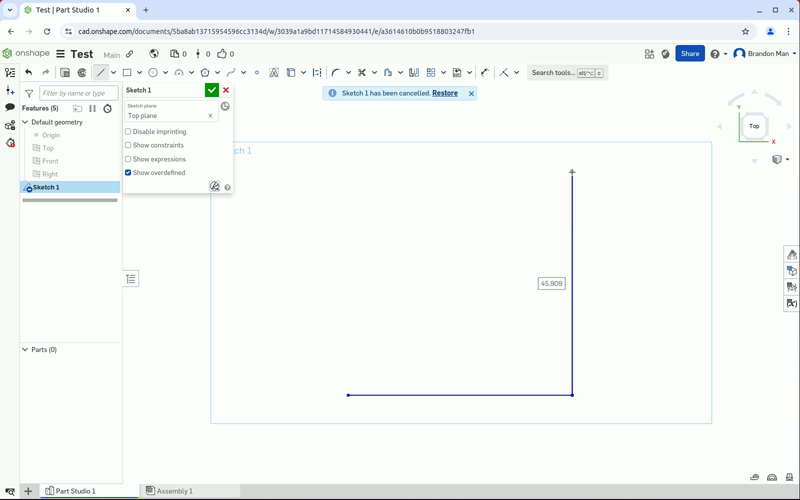
mouse_move(348, 171)
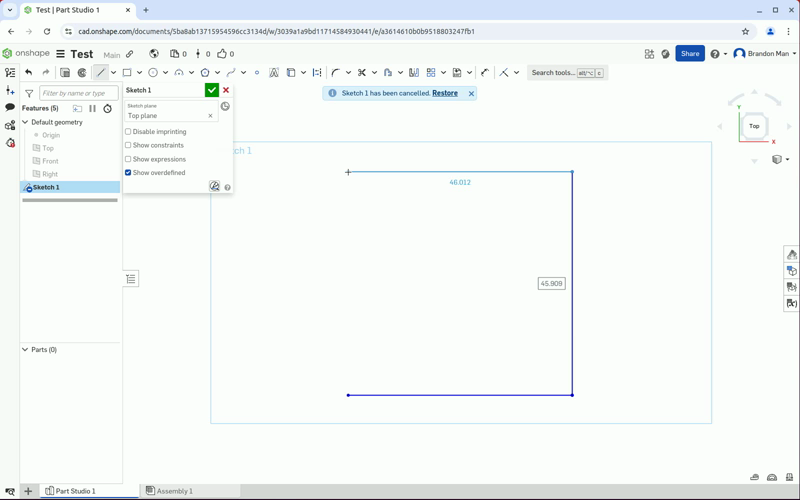
click(348, 171)
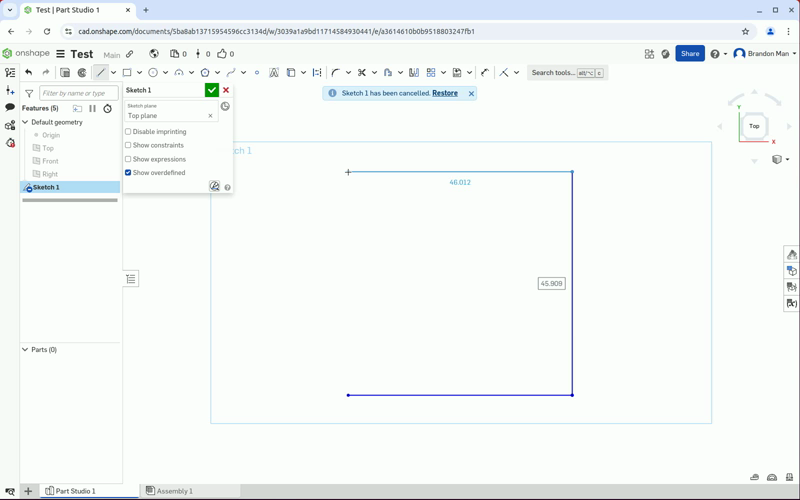
key_up(shift)
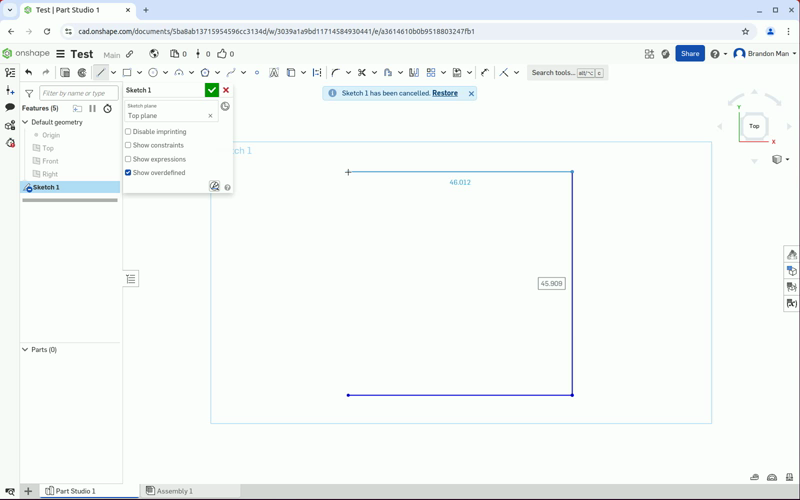
key_down(shift)
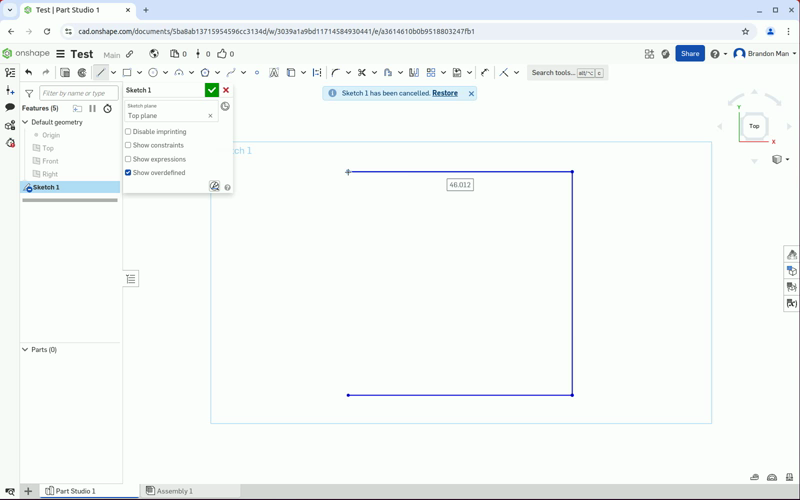
mouse_move(348, 395)
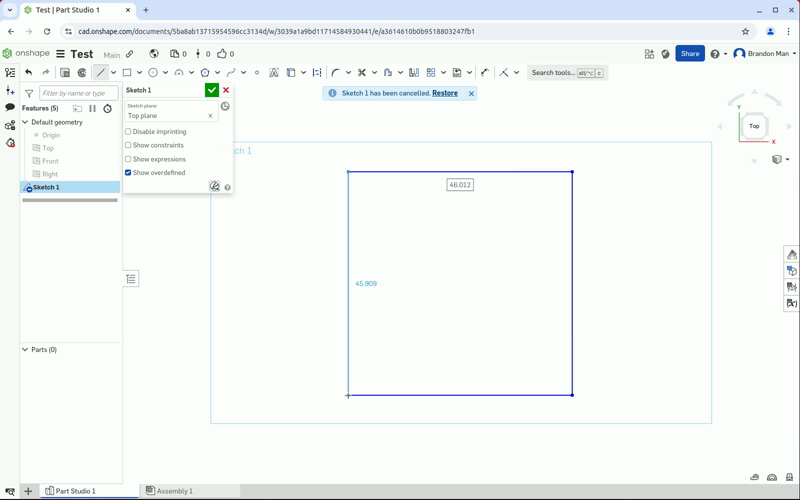
key_up(shift)
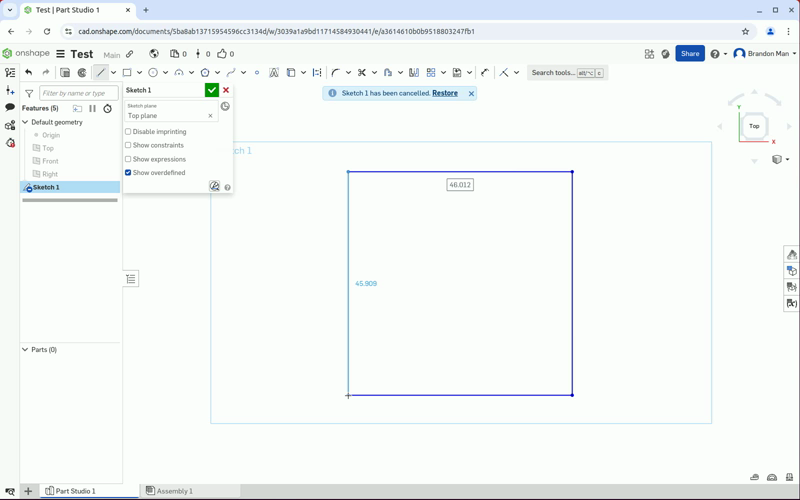
click(348, 395)
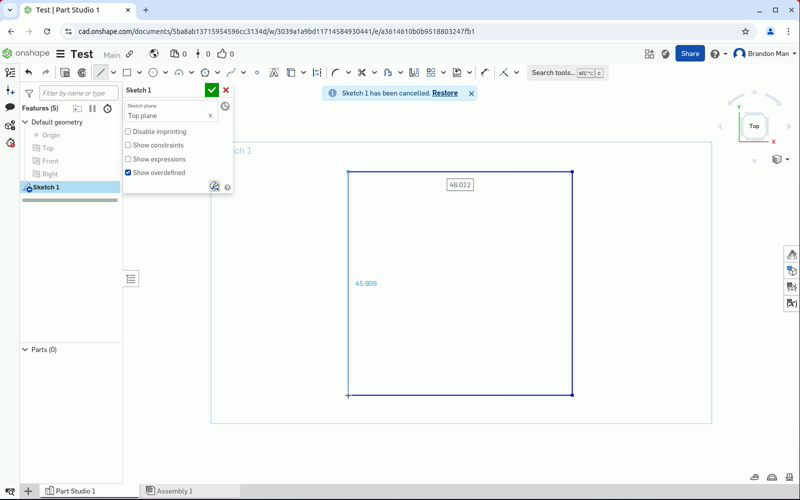
key(esc)
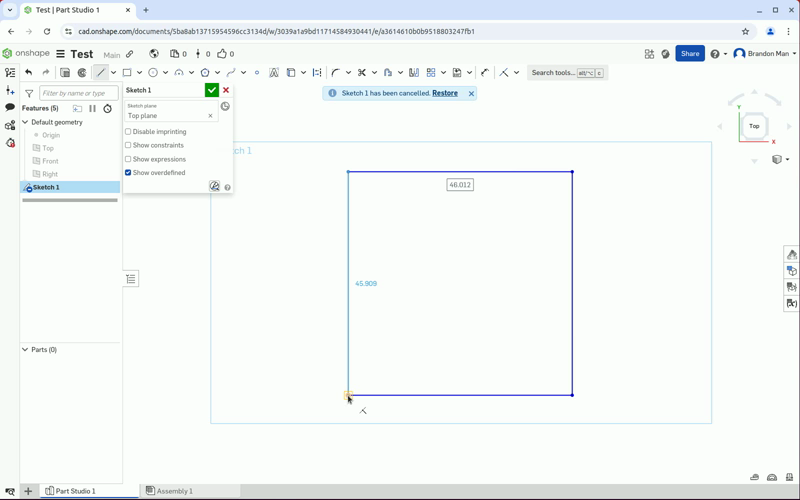
key(l)
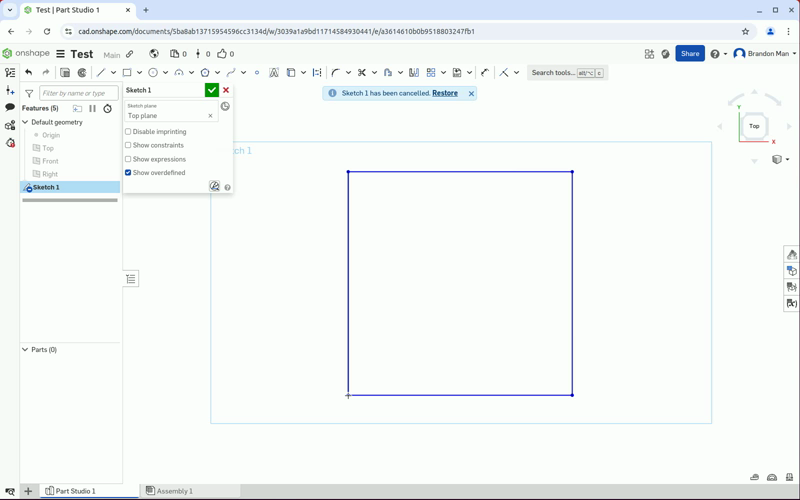
key_down(shift)
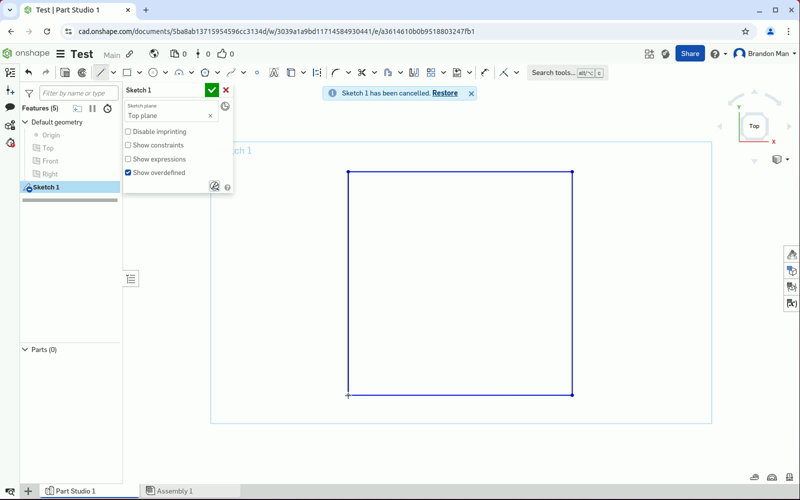
mouse_move(383, 240)
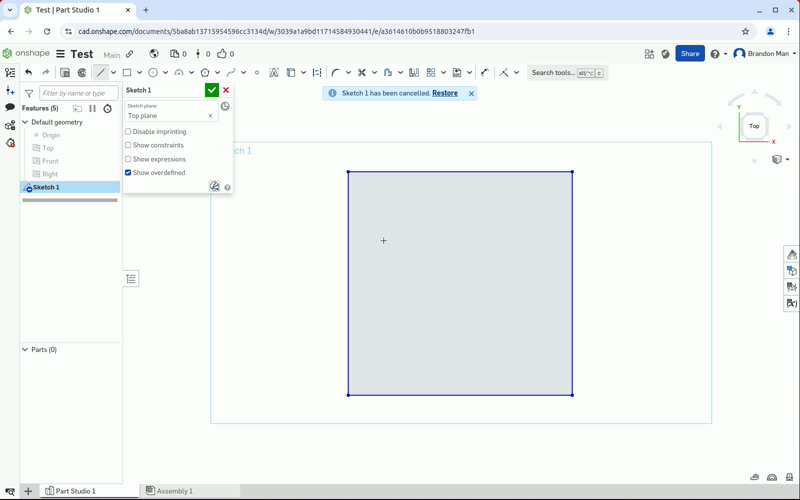
click(383, 240)
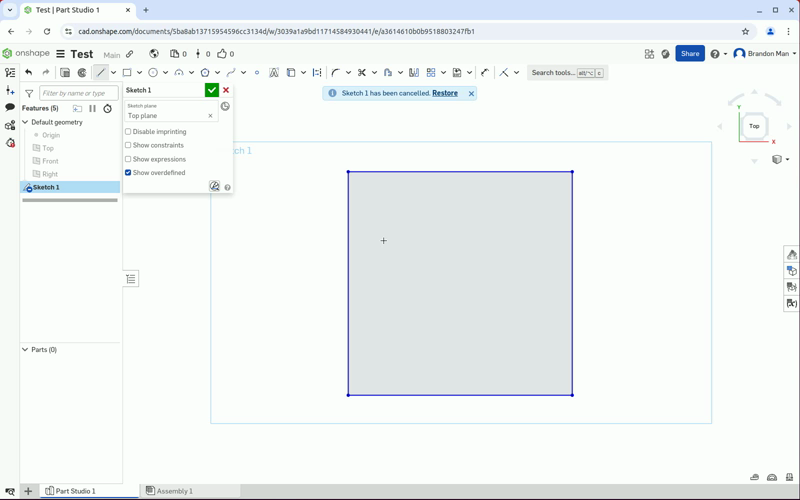
key_up(shift)
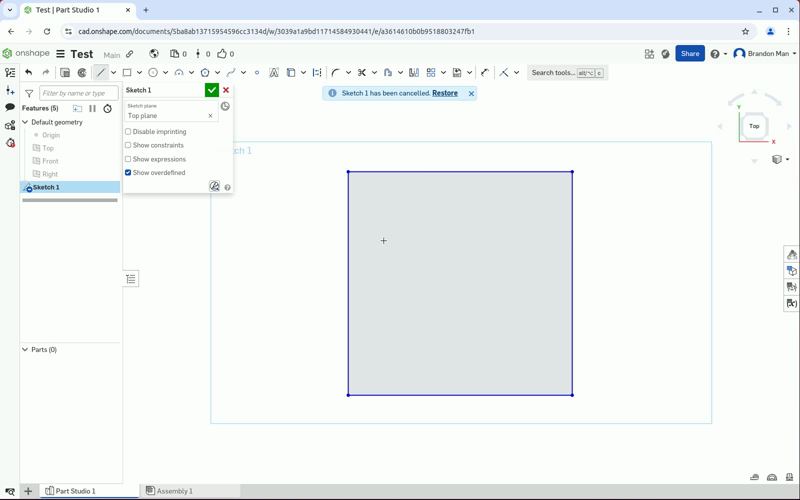
key_down(shift)
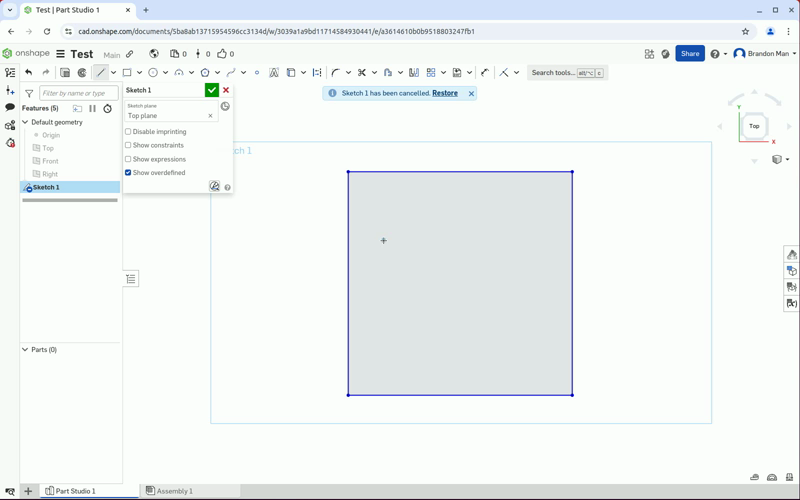
mouse_move(413, 240)
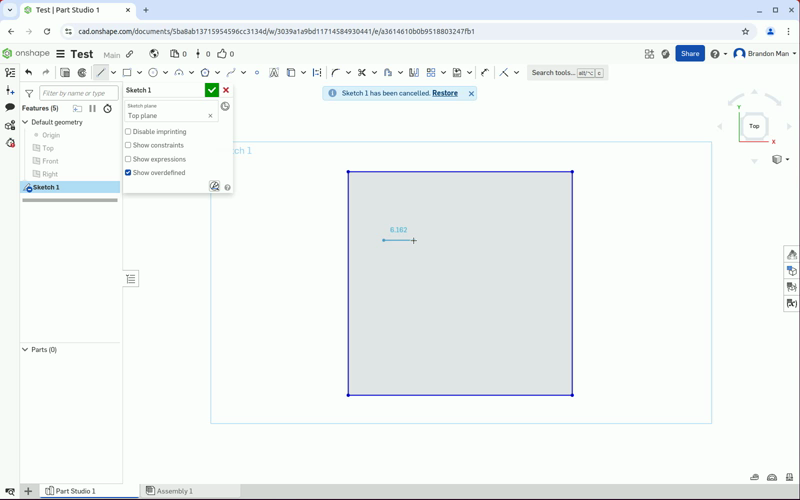
mouse_move(426, 240)
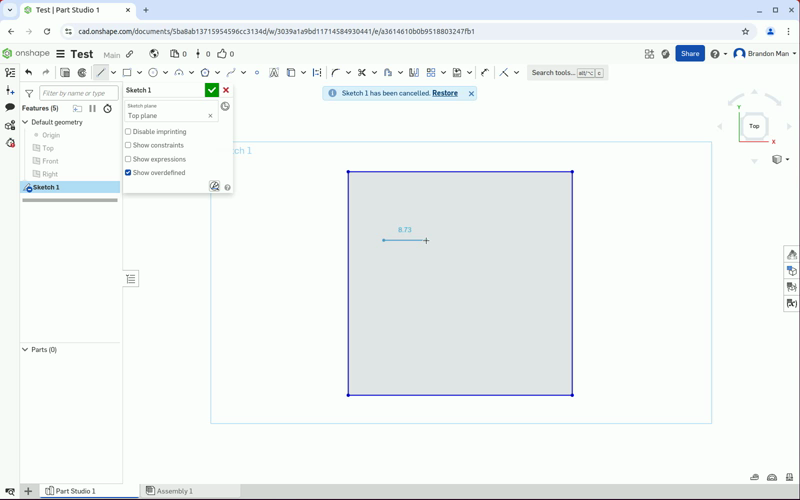
click(426, 240)
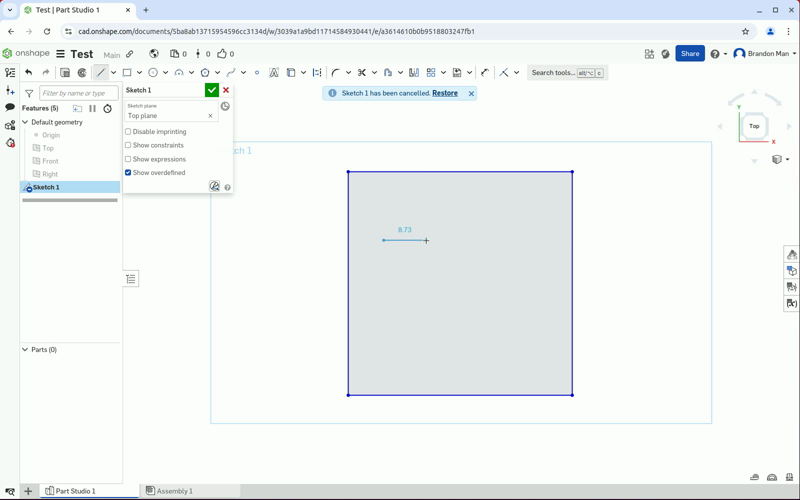
key_up(shift)
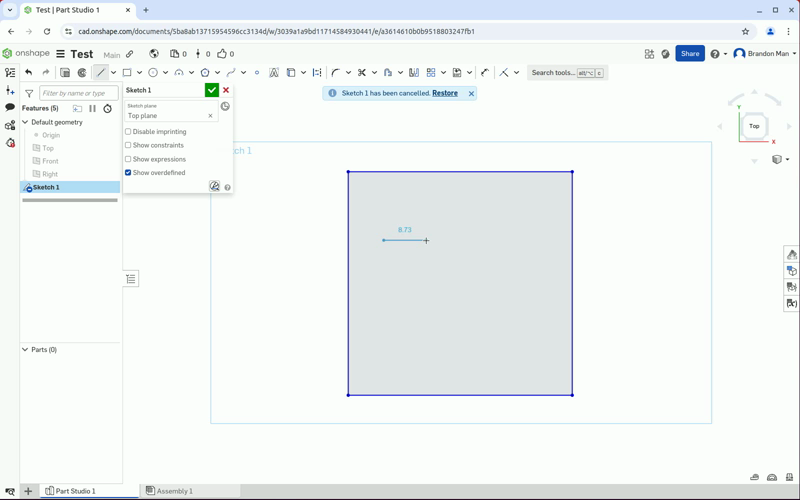
key(esc)
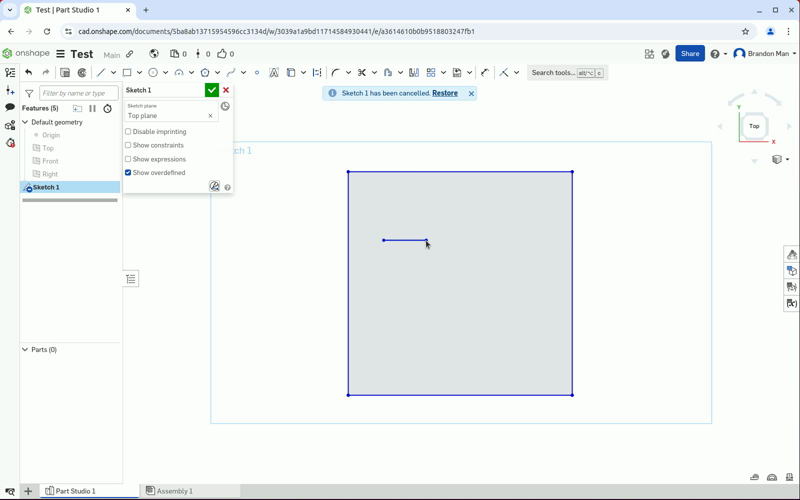
key(a)
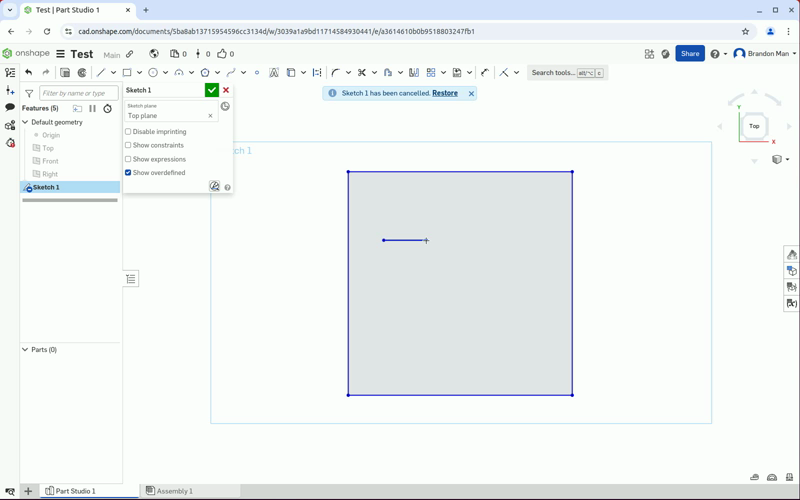
mouse_move(426, 240)
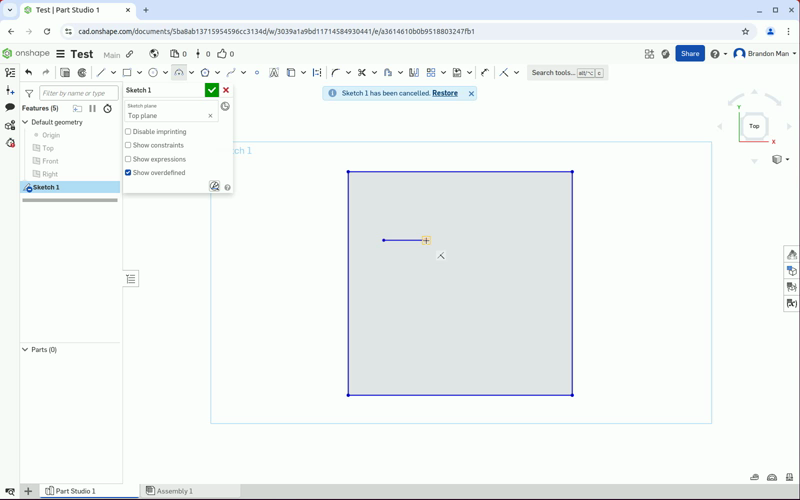
click(426, 240)
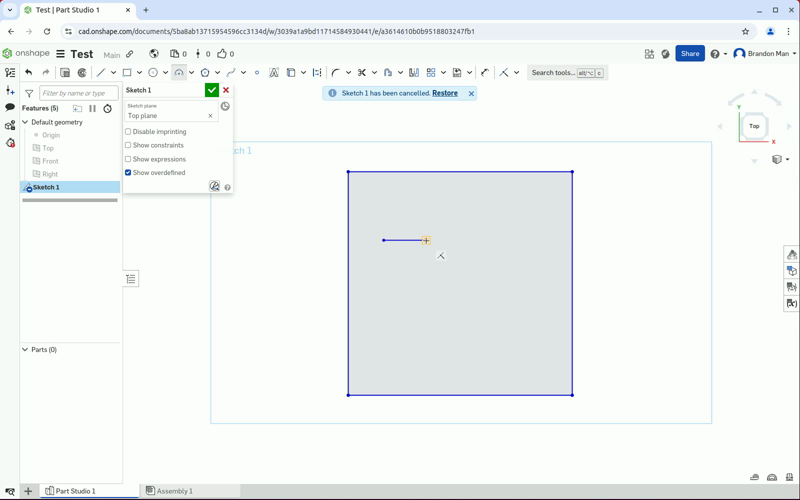
key_down(shift)
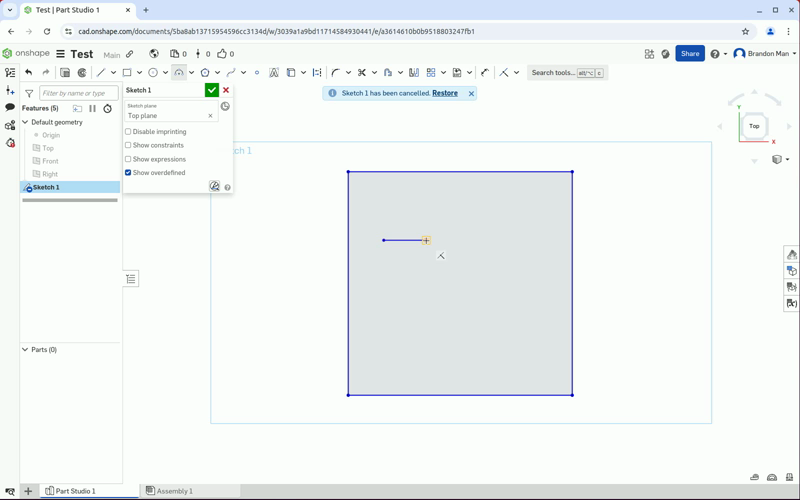
mouse_move(494, 240)
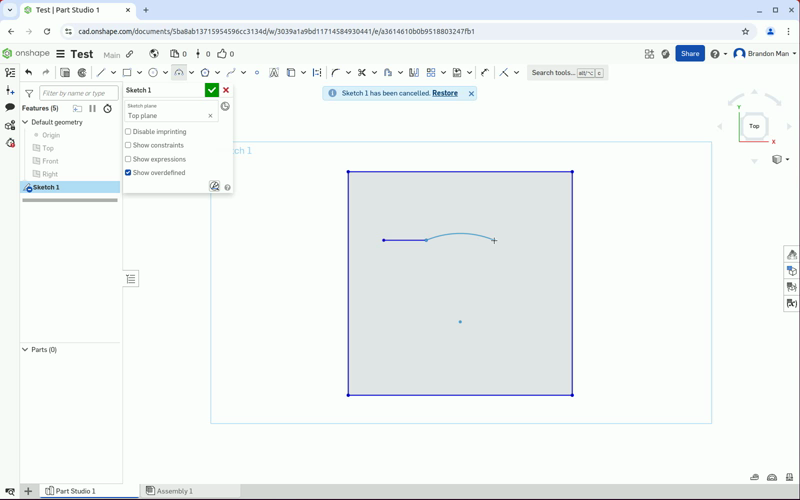
click(494, 240)
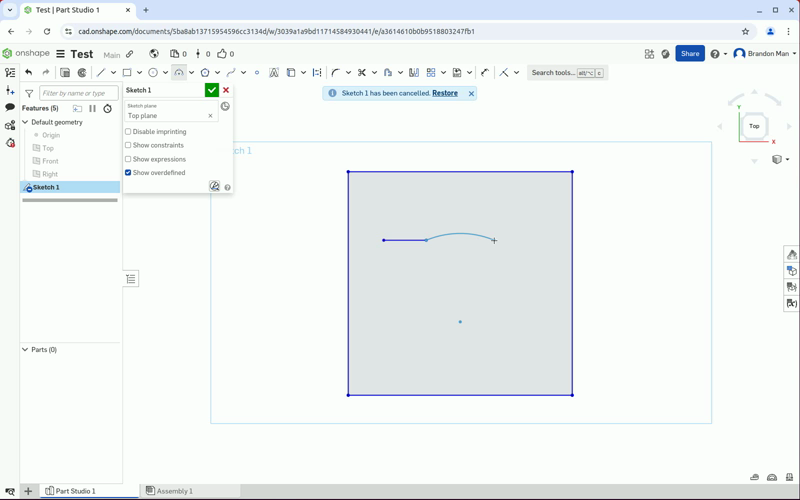
mouse_move(460, 343)
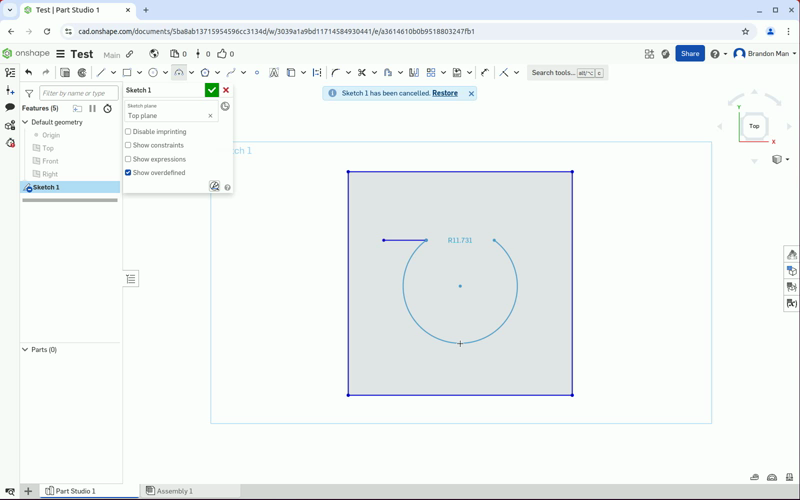
click(460, 343)
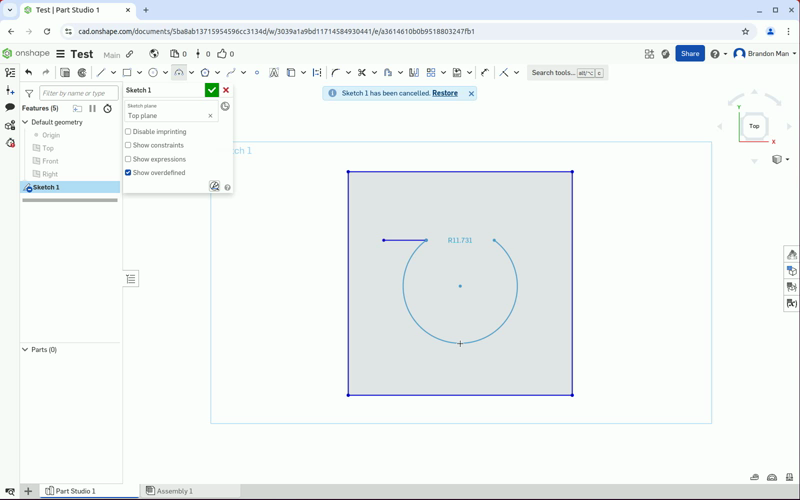
key_up(shift)
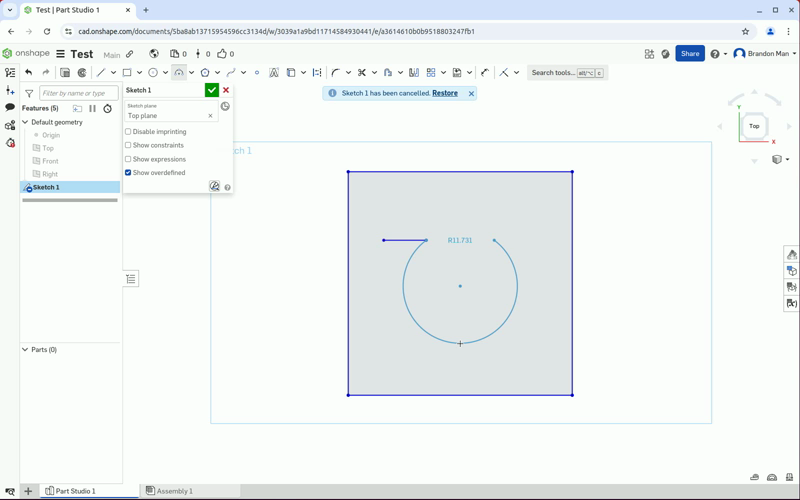
key(esc)
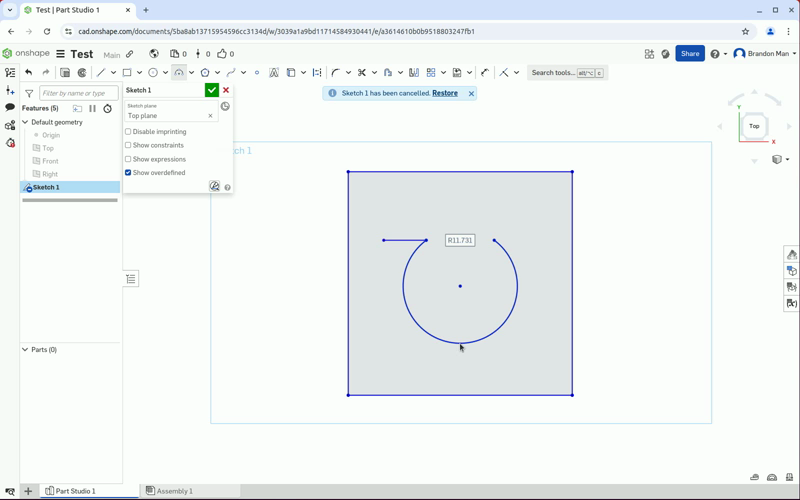
key(l)
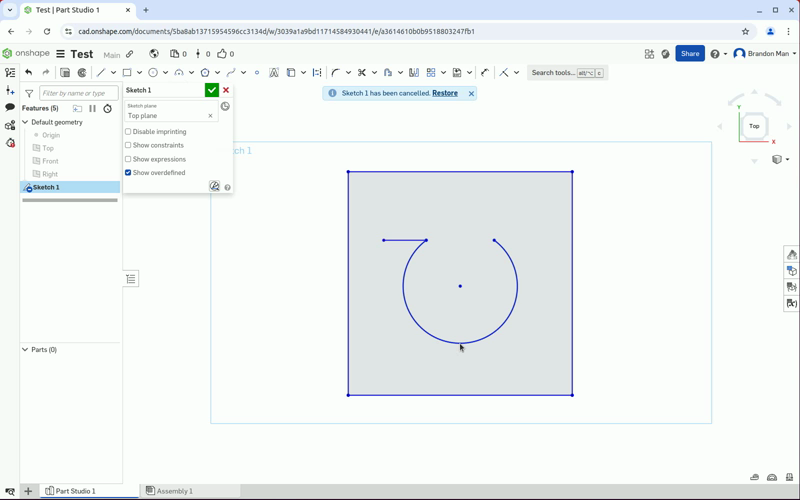
mouse_move(494, 240)
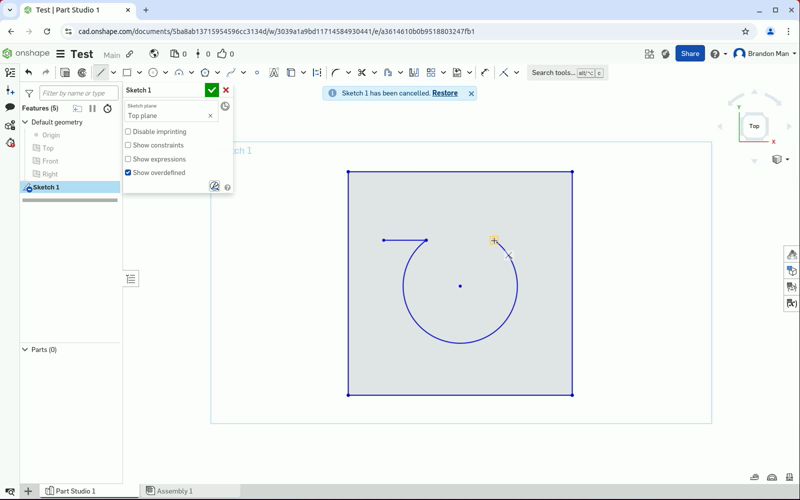
click(494, 240)
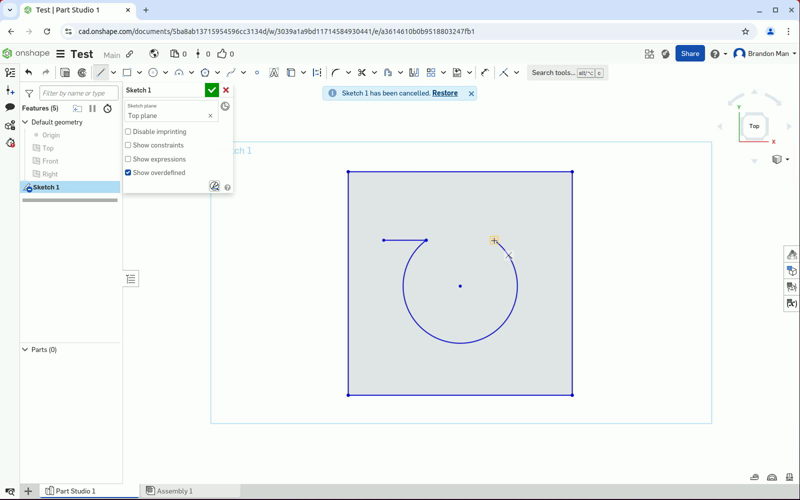
key_down(shift)
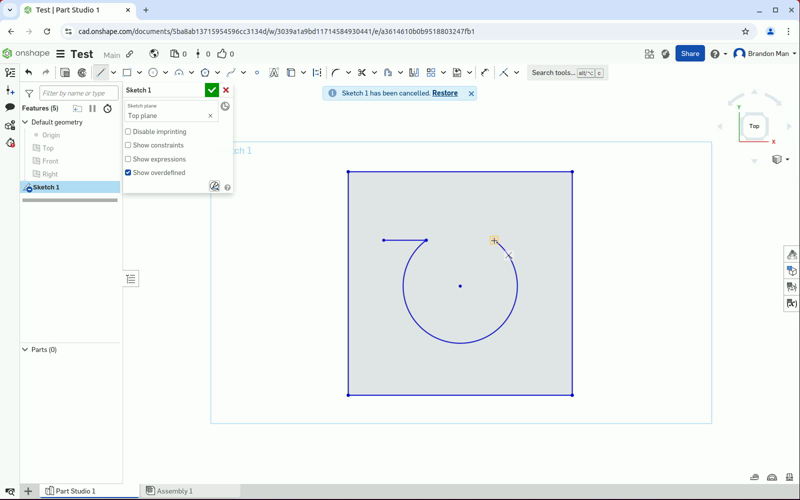
mouse_move(524, 240)
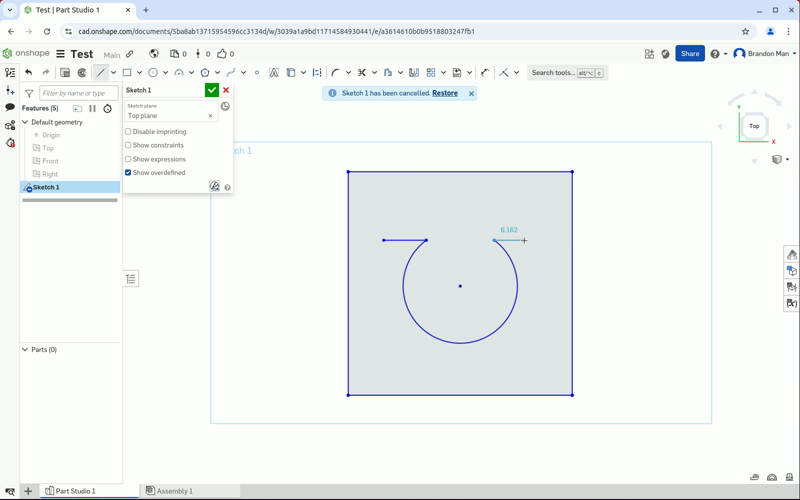
mouse_move(536, 240)
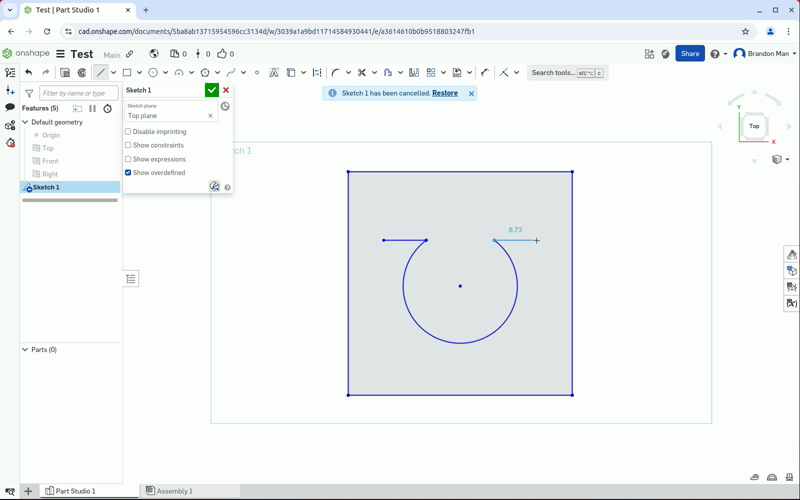
click(536, 240)
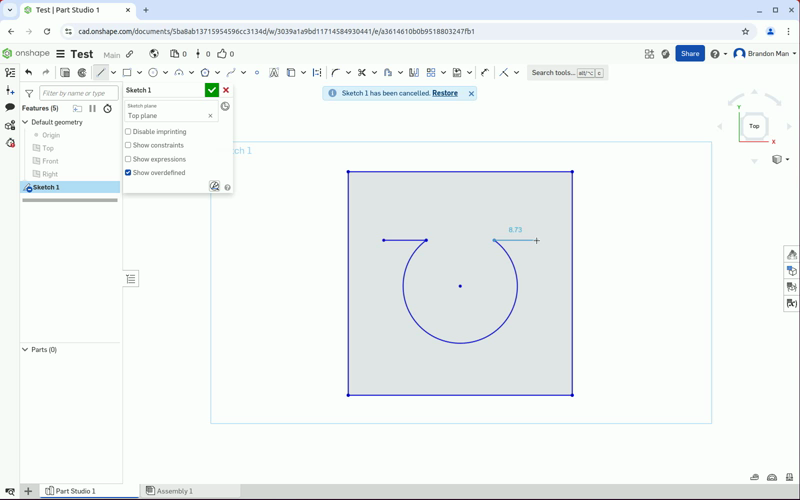
key_up(shift)
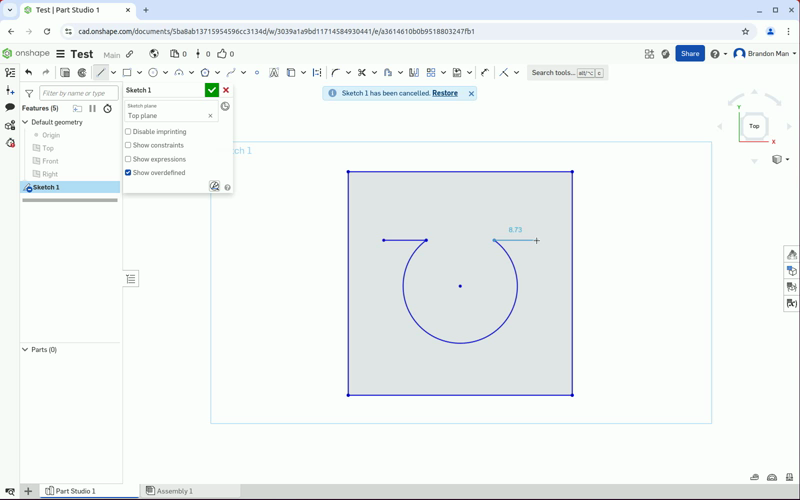
key_down(shift)
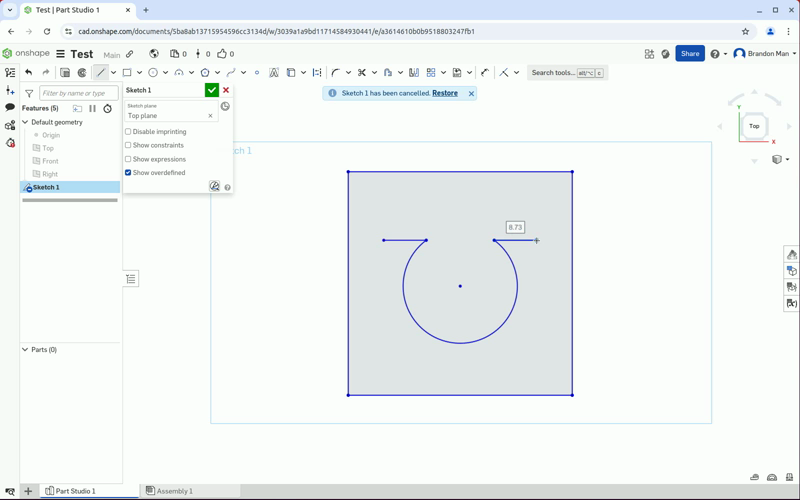
mouse_move(536, 174)
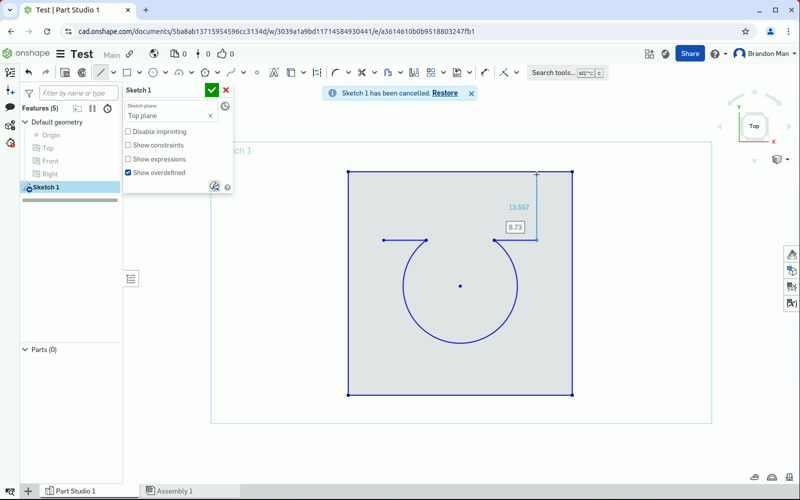
click(536, 174)
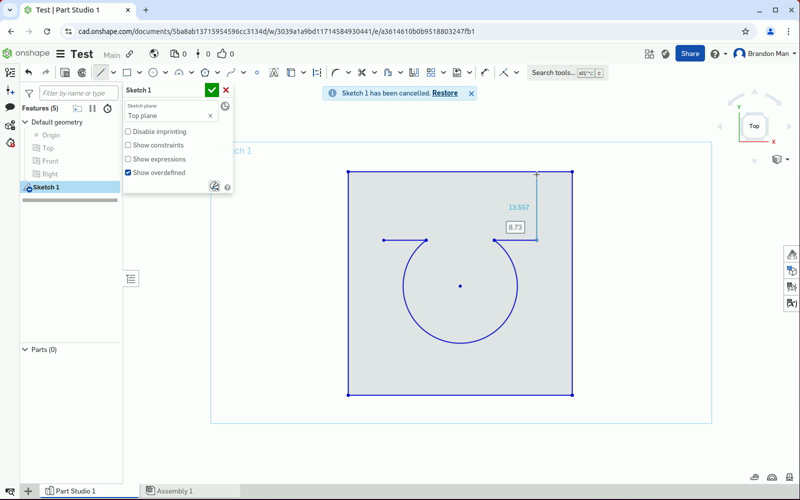
key_up(shift)
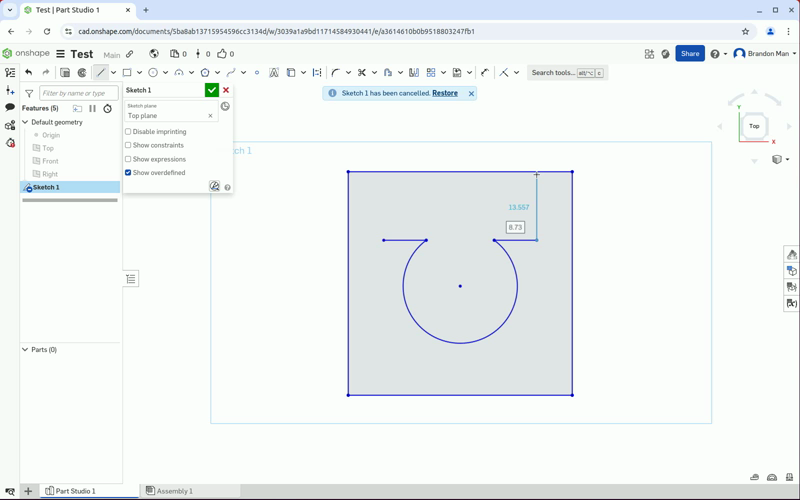
key_down(shift)
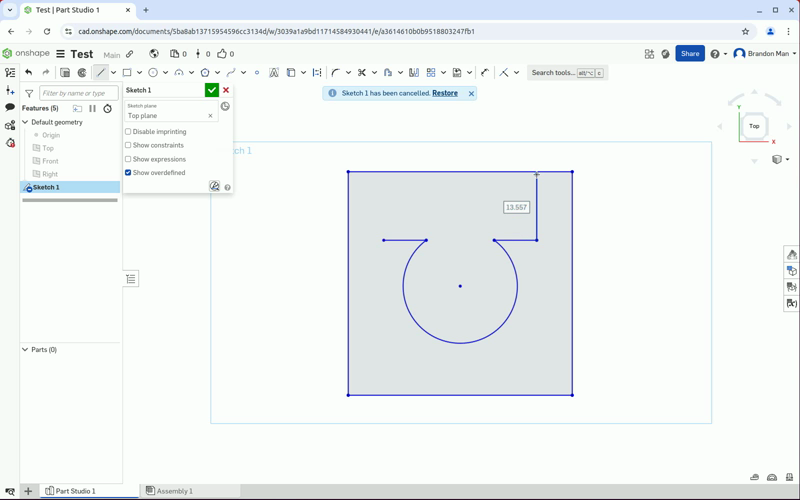
mouse_move(383, 174)
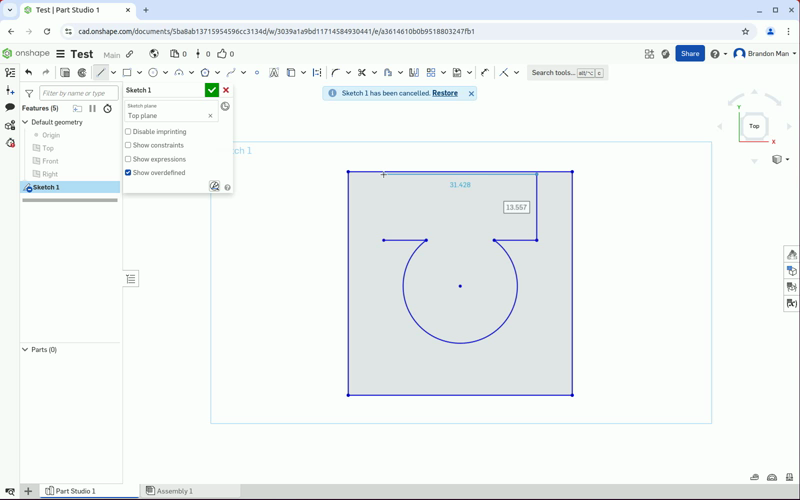
click(383, 174)
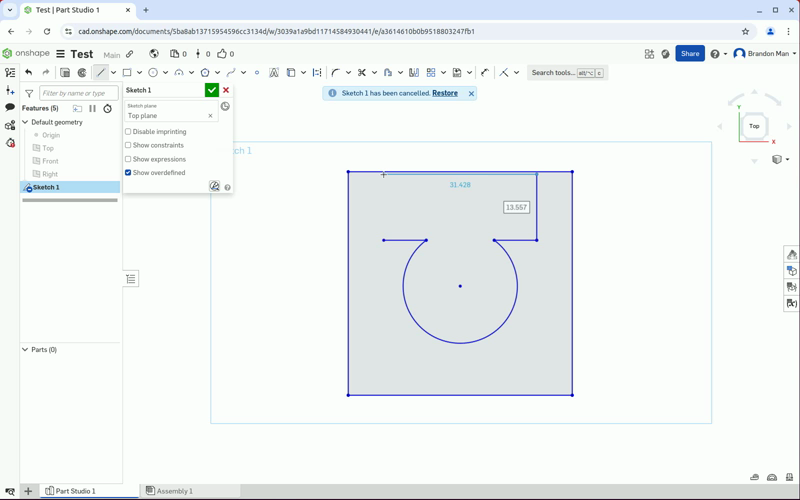
key_up(shift)
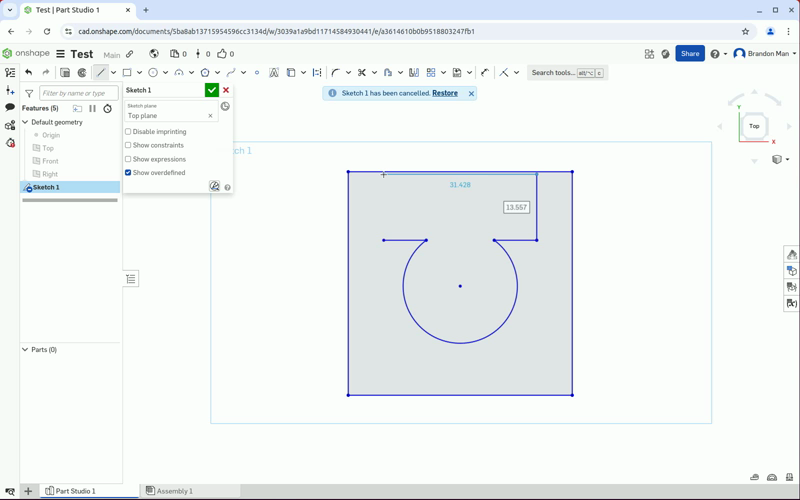
key_down(shift)
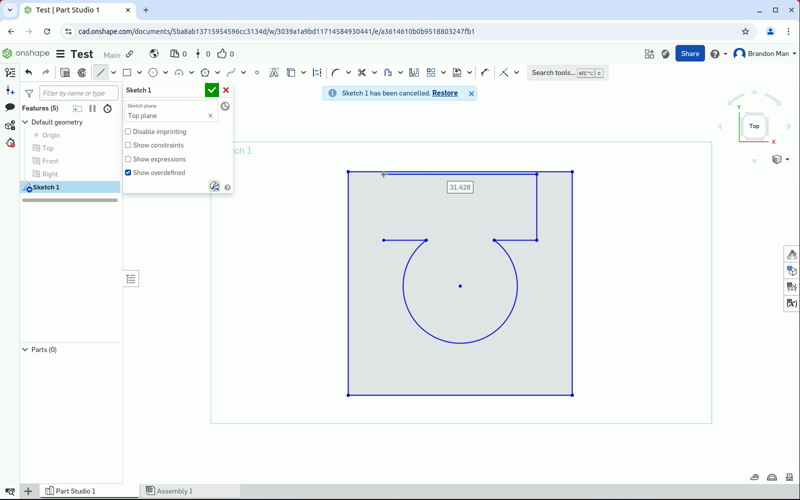
mouse_move(383, 240)
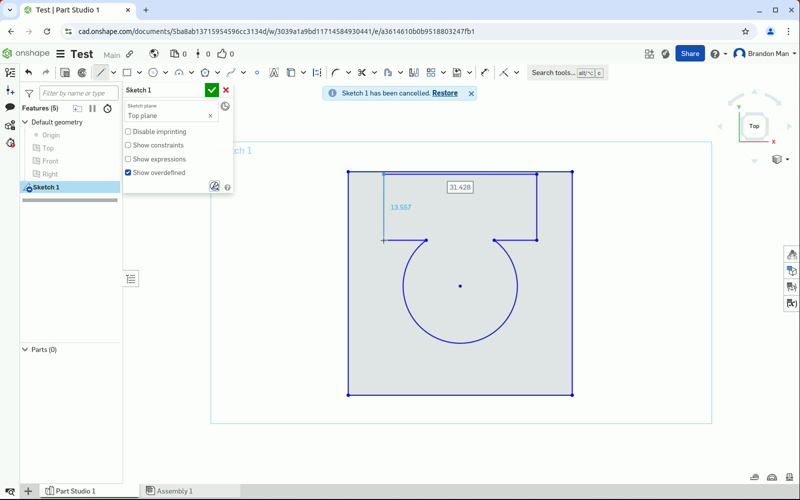
key_up(shift)
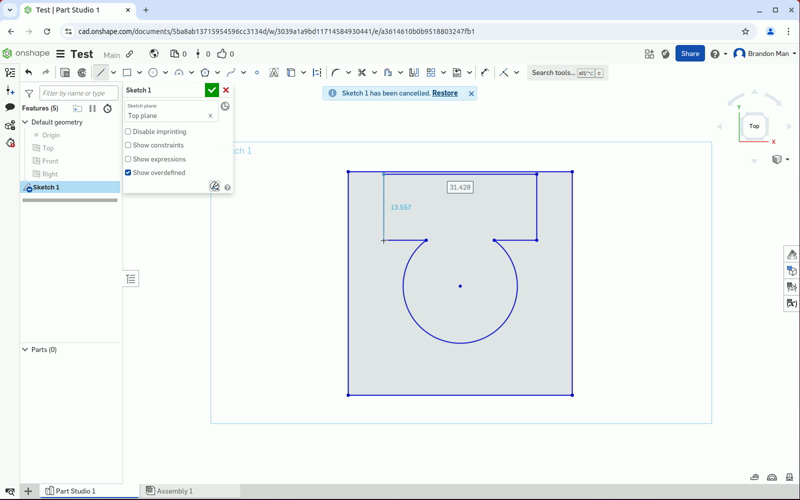
click(383, 240)
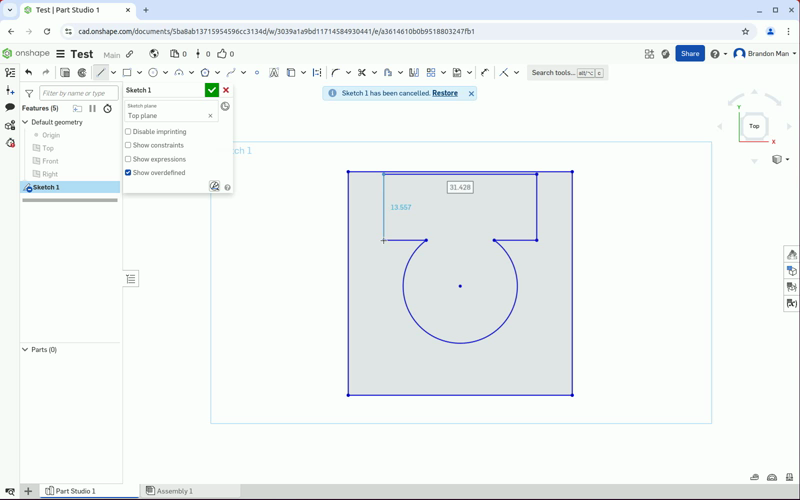
key(esc)
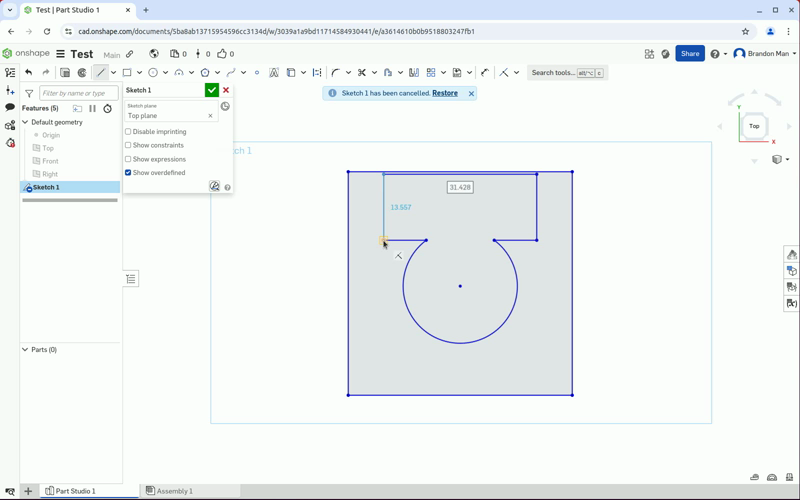
mouse_move(547, 296)
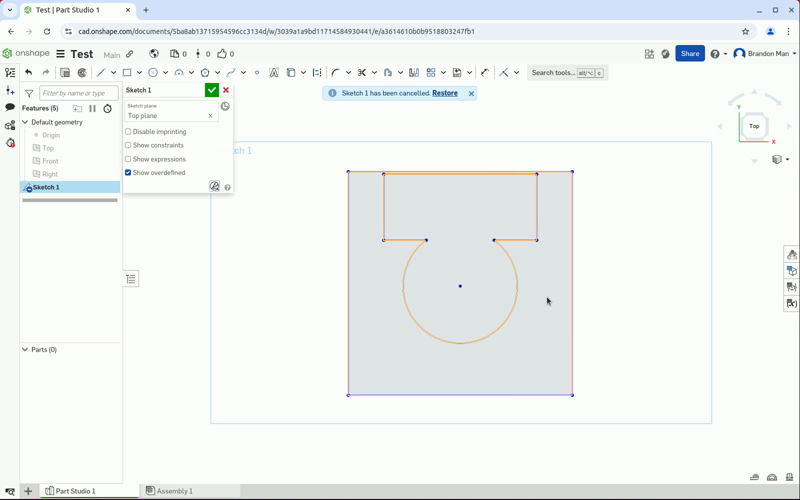
click(547, 296)
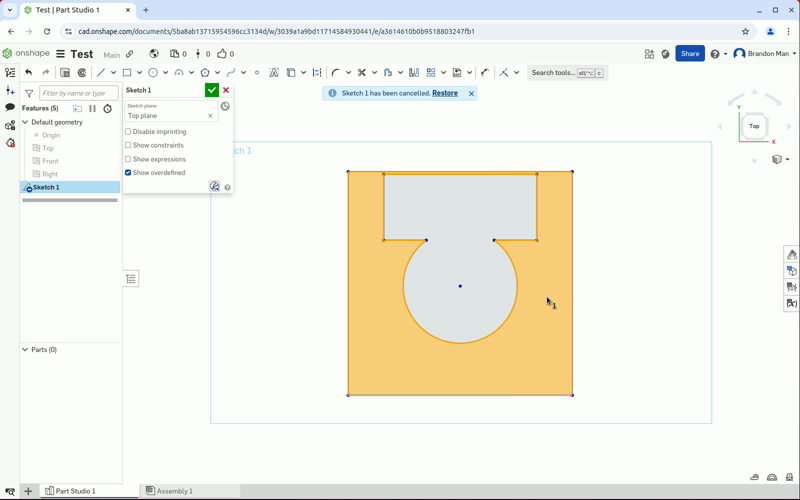
mouse_move(73, 352)
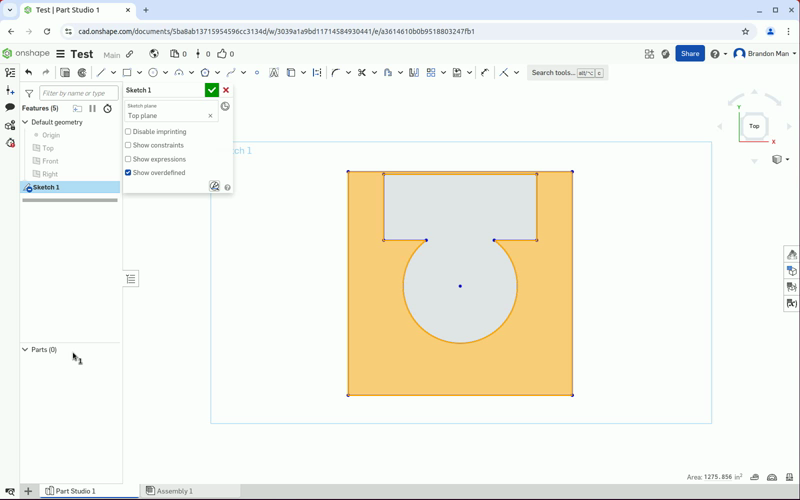
key(shift+y)
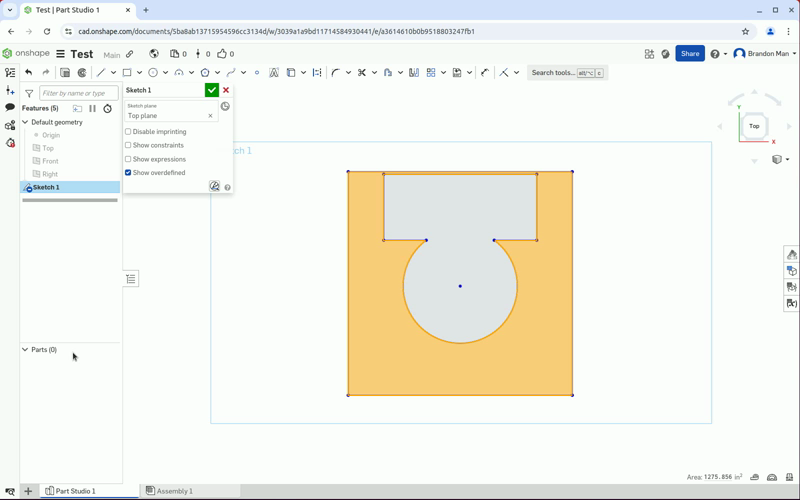
key(shift+e)
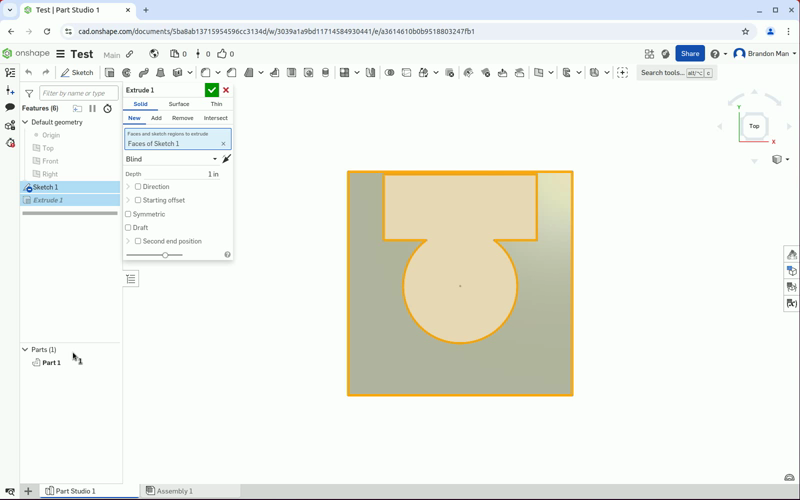
mouse_move(143, 106)
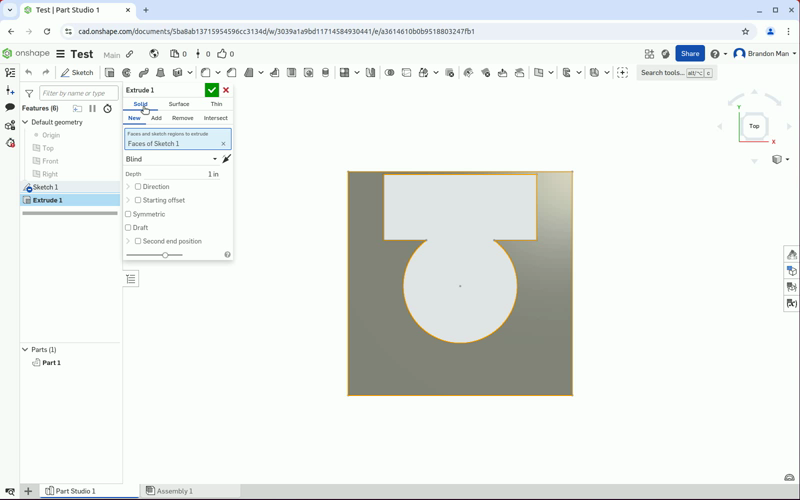
click(143, 106)
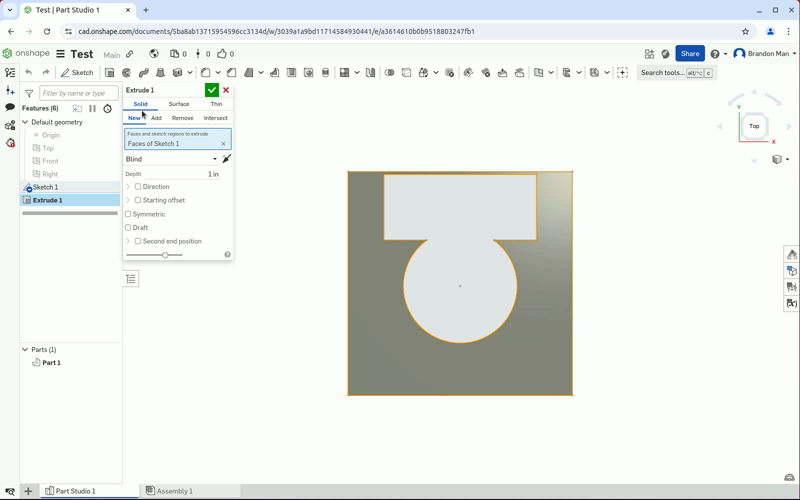
mouse_move(137, 120)
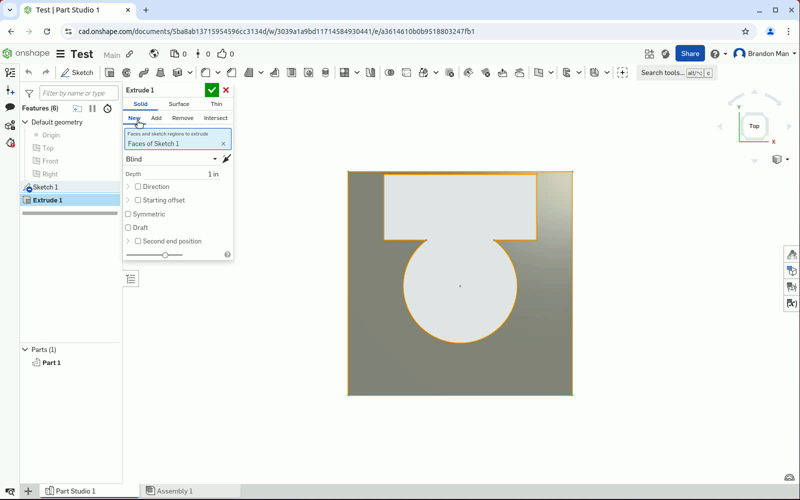
click(137, 120)
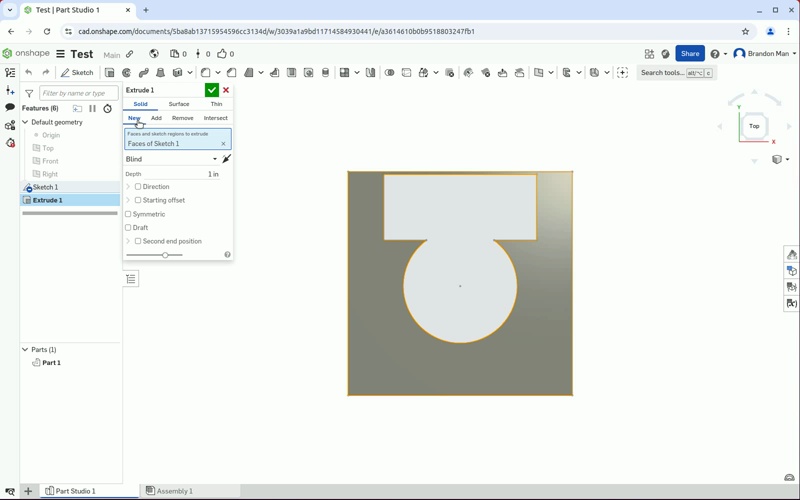
key(tab, 4)
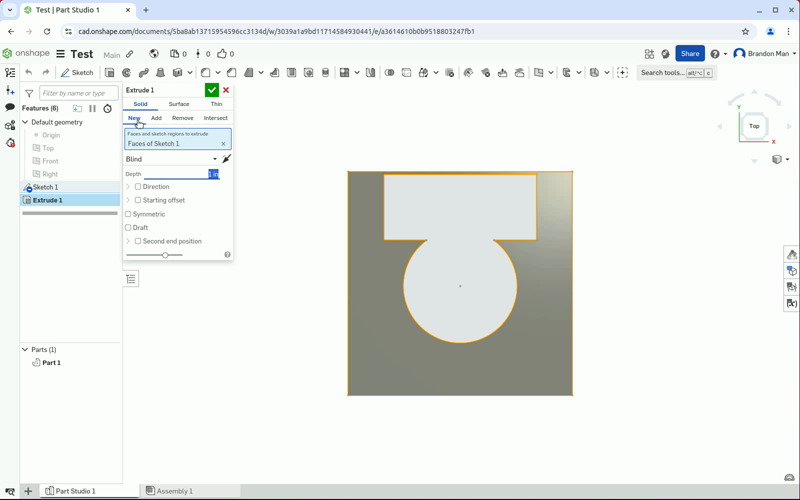
text(23.108)
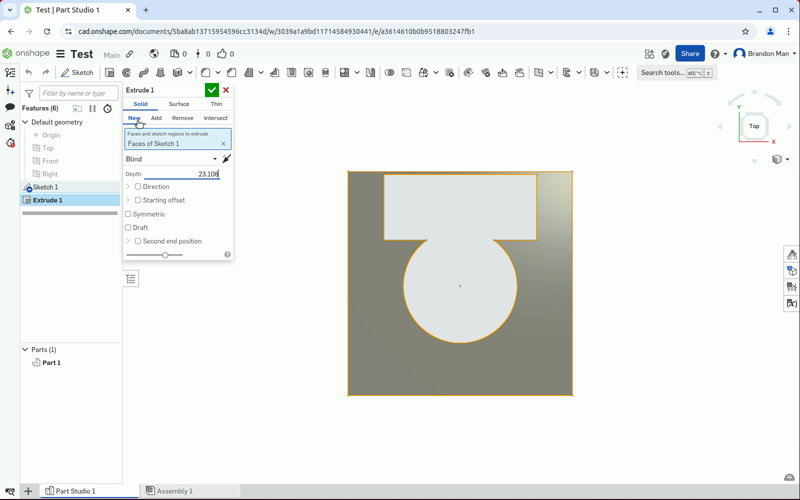
key(enter)
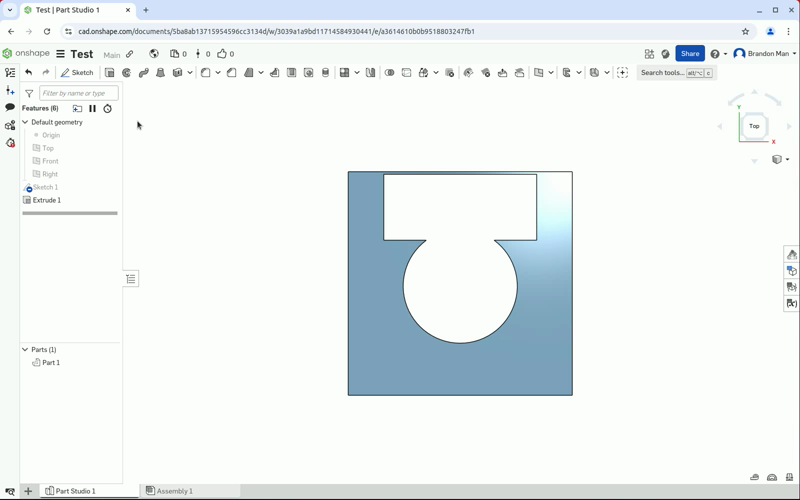
key(shift+h)
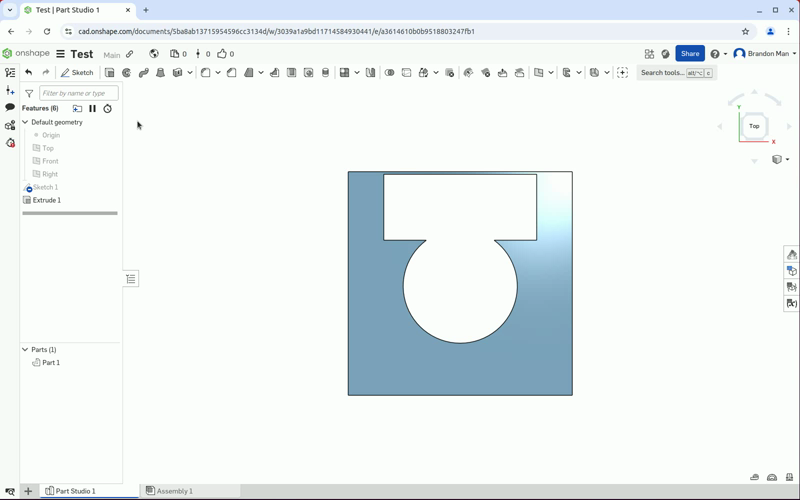
key(shift+h)
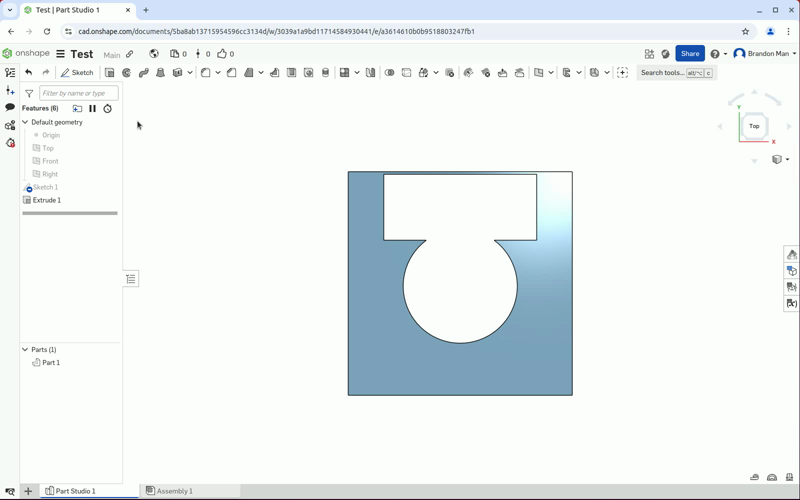
mouse_move(73, 189)
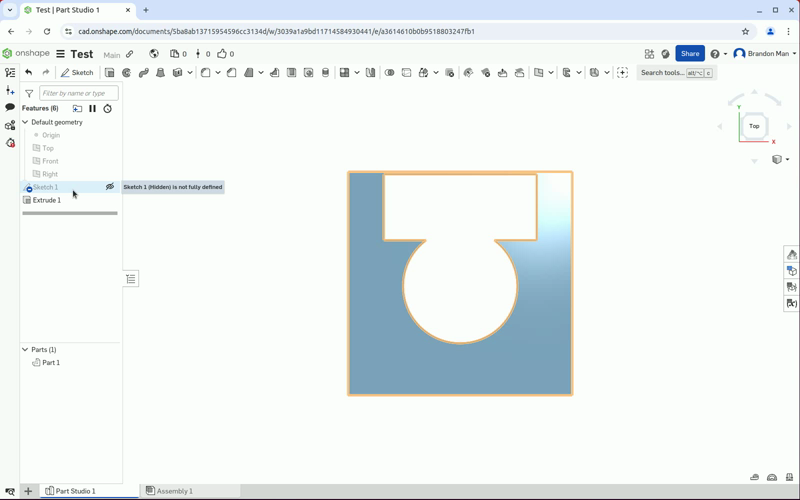
click(73, 189)
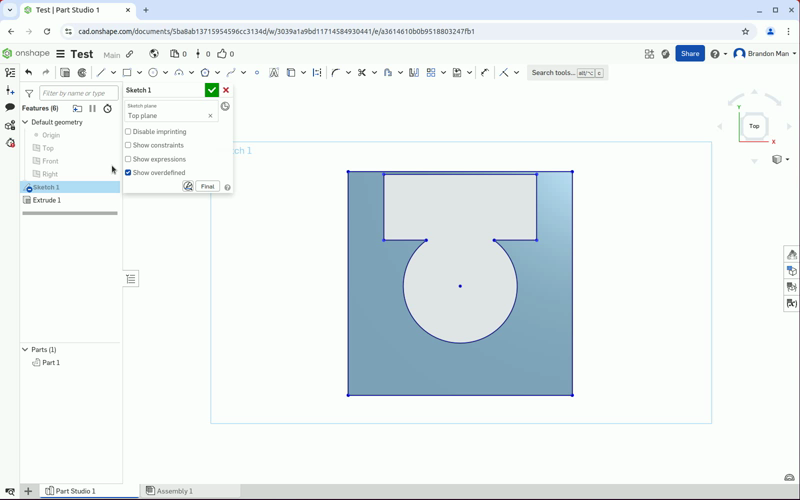
mouse_move(229, 92)
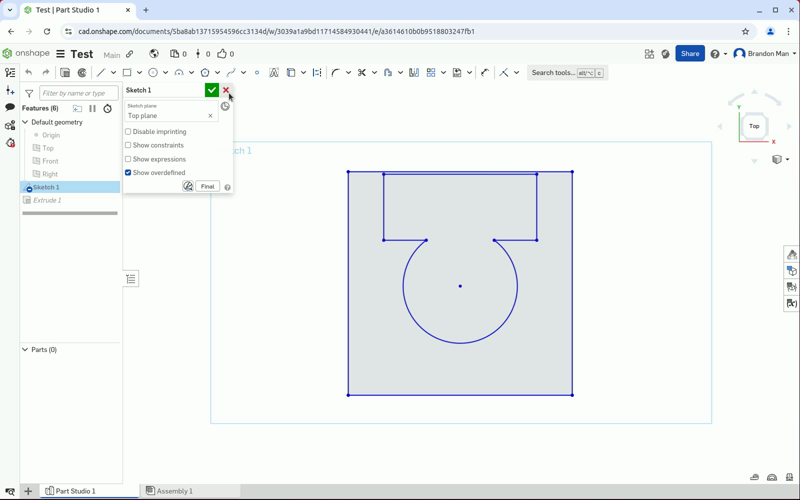
click(229, 92)
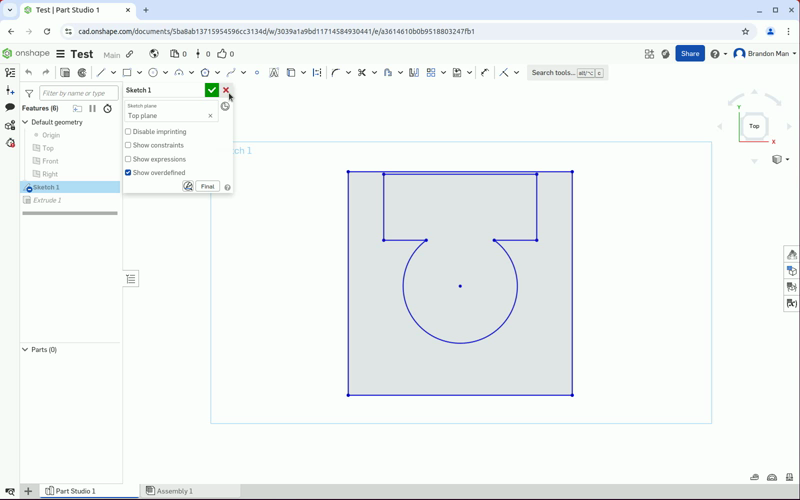
key(shift+s)
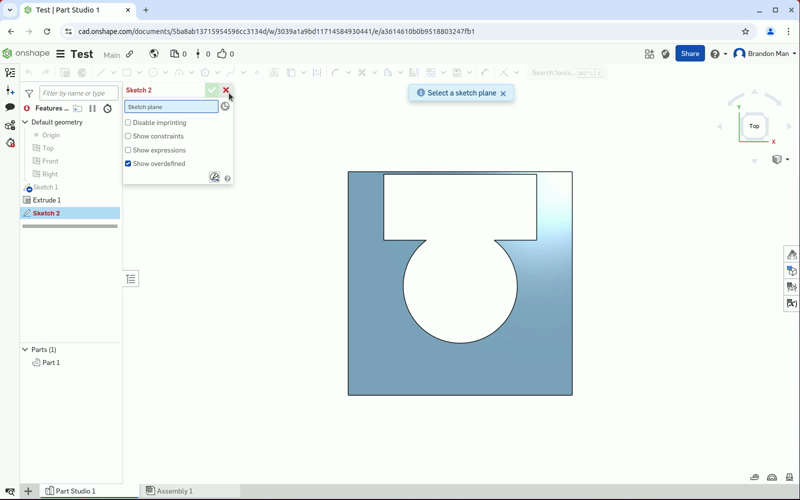
mouse_move(73, 150)
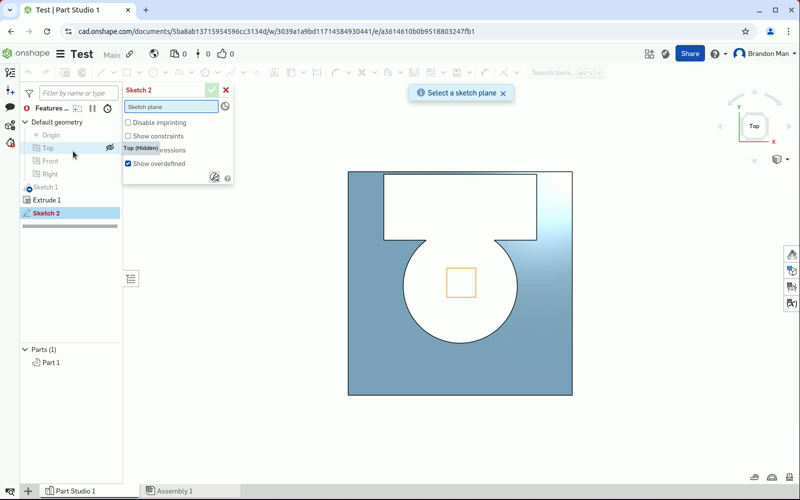
click(73, 150)
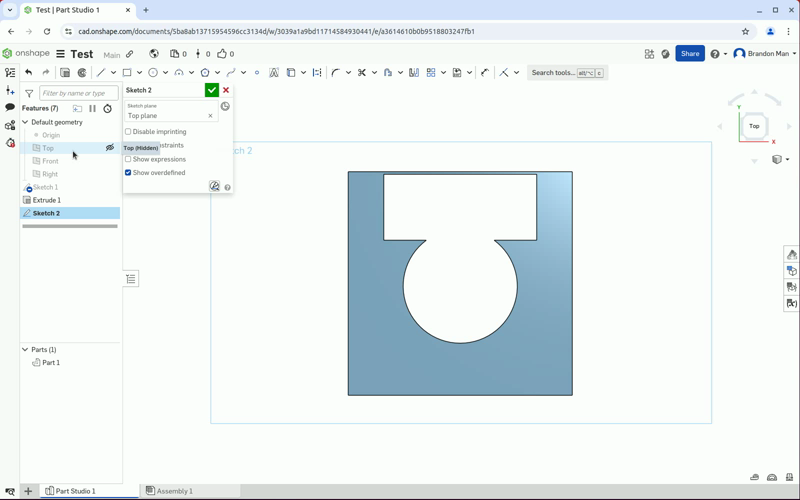
mouse_move(73, 352)
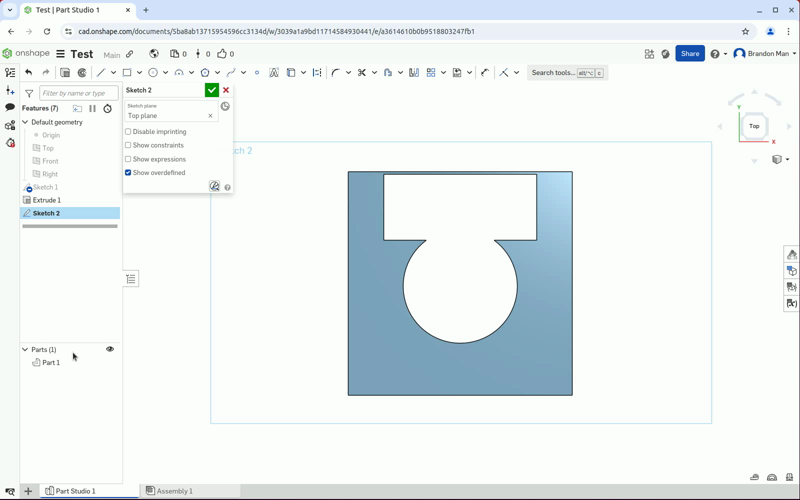
key(y)
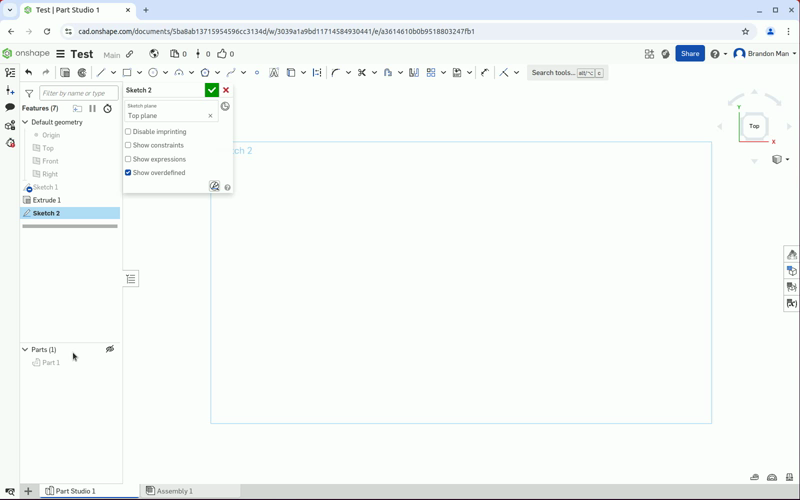
key(l)
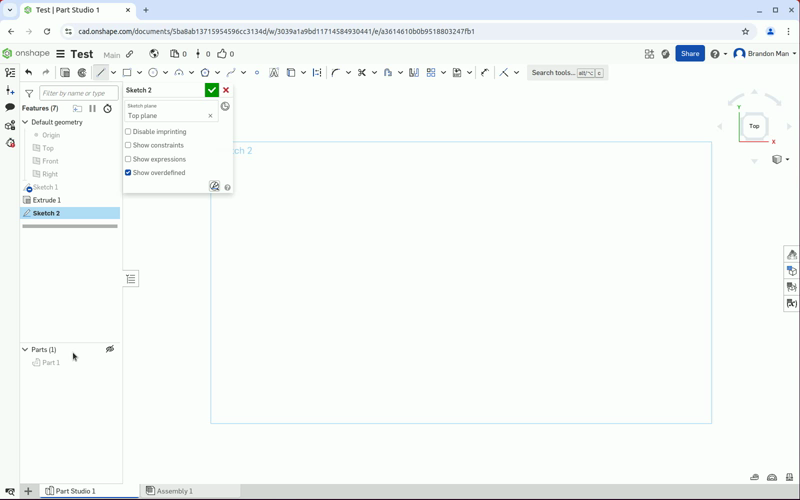
key_down(shift)
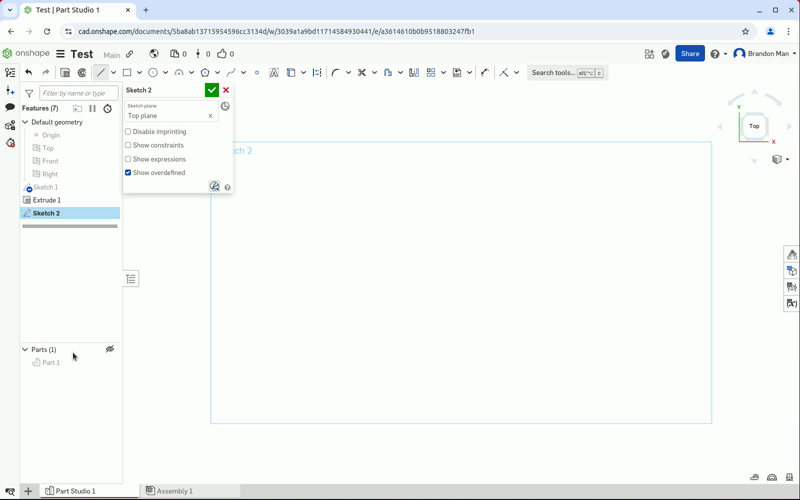
mouse_move(384, 238)
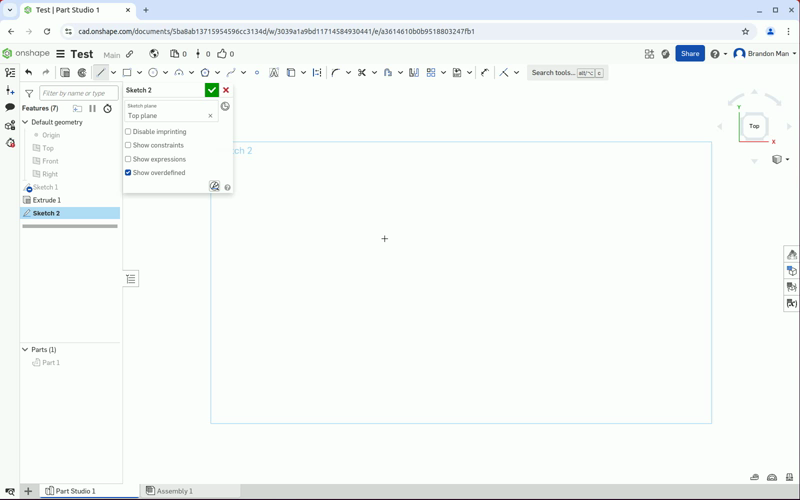
click(384, 238)
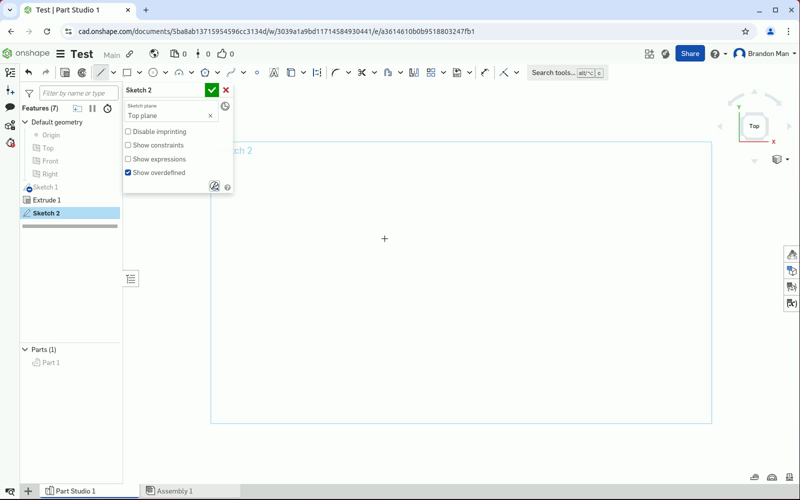
key_up(shift)
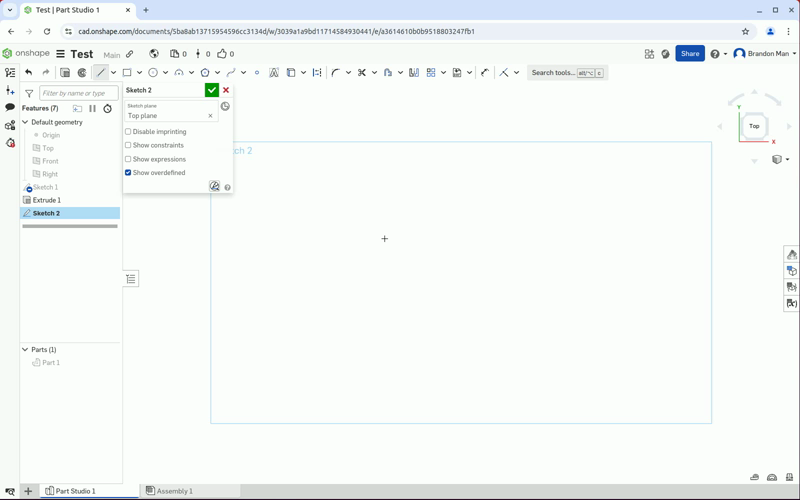
key_down(shift)
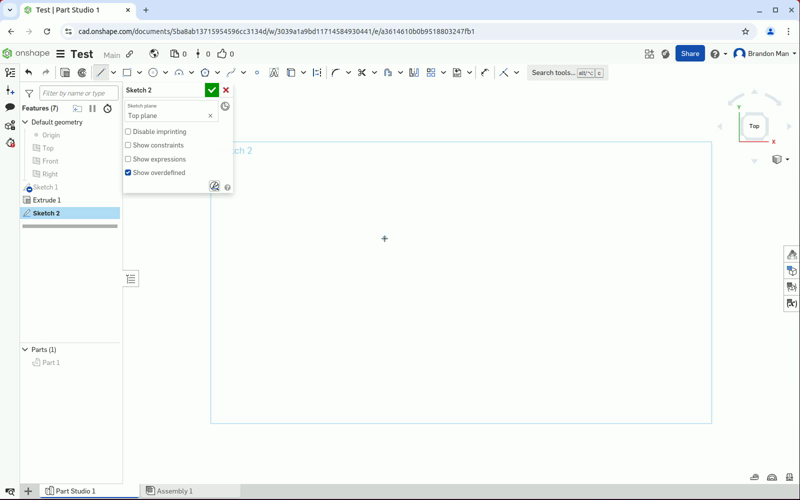
mouse_move(414, 238)
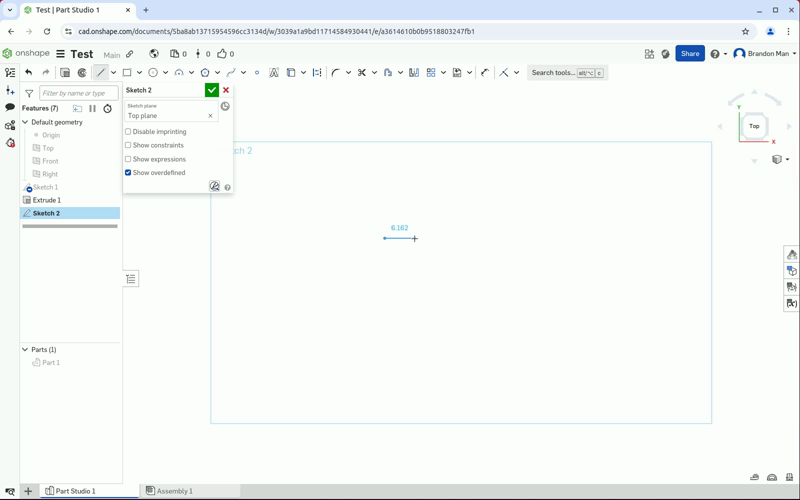
mouse_move(426, 238)
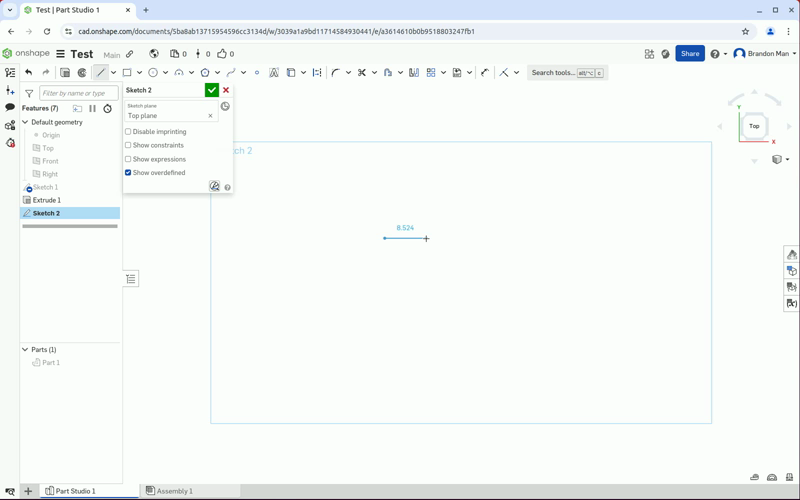
click(426, 238)
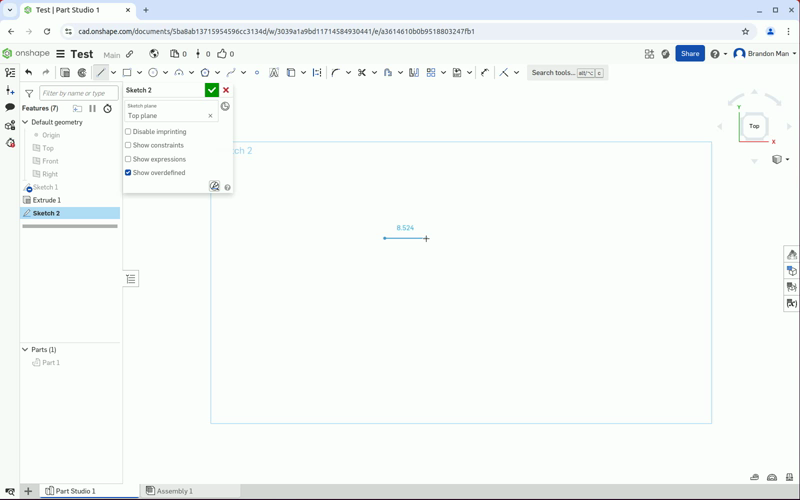
key_up(shift)
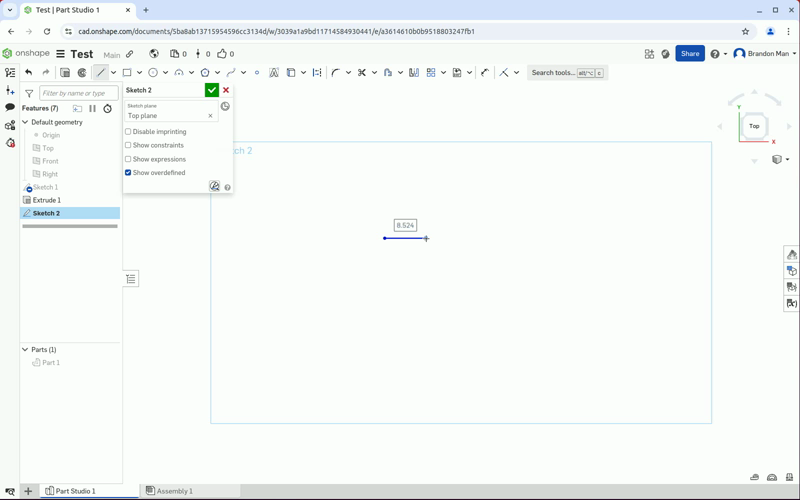
key(esc)
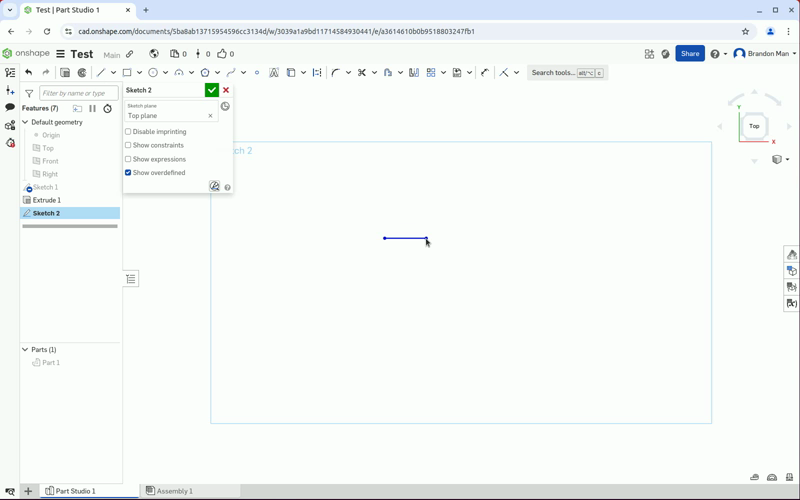
key(a)
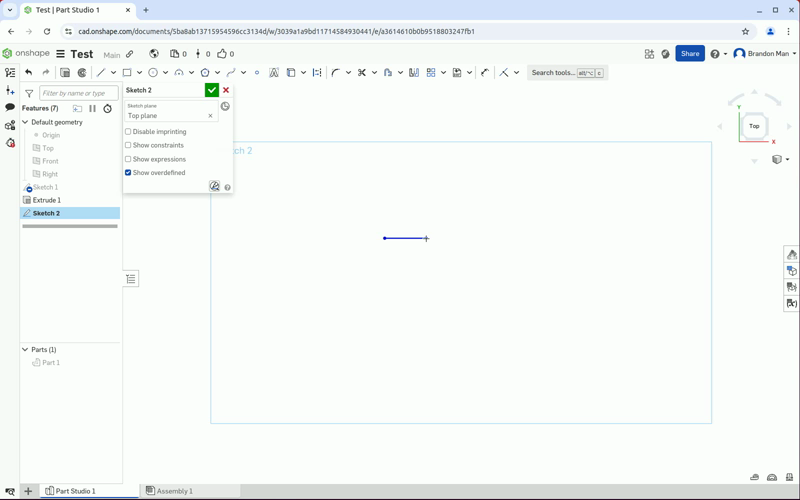
mouse_move(426, 238)
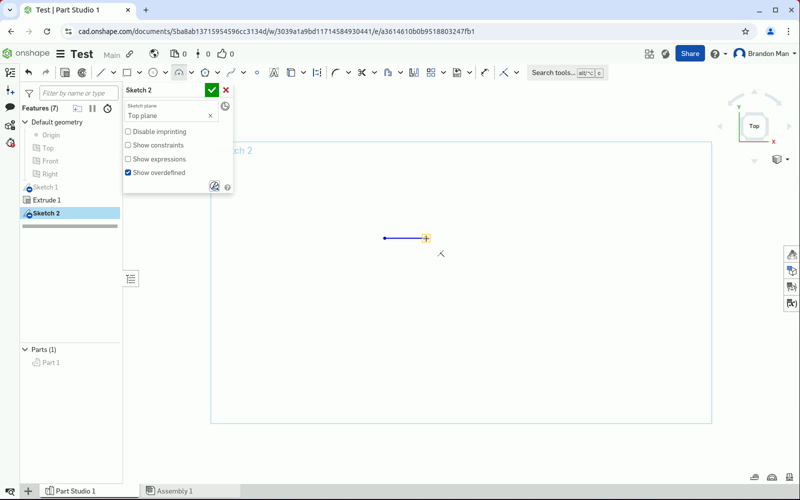
click(426, 238)
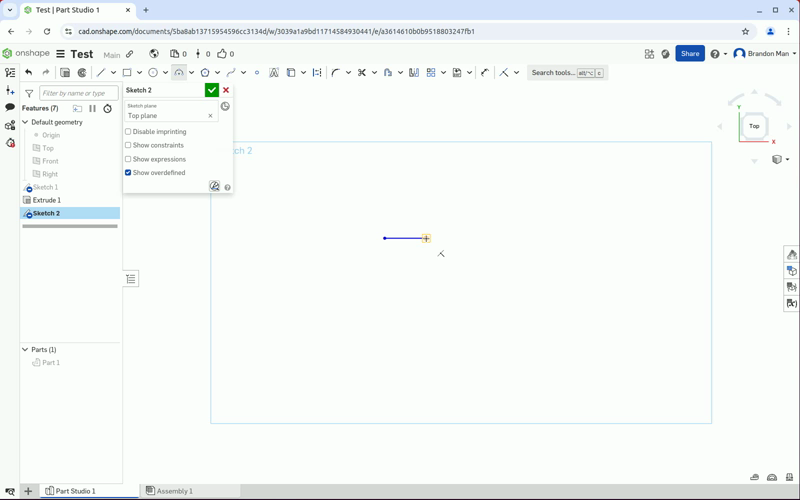
key_down(shift)
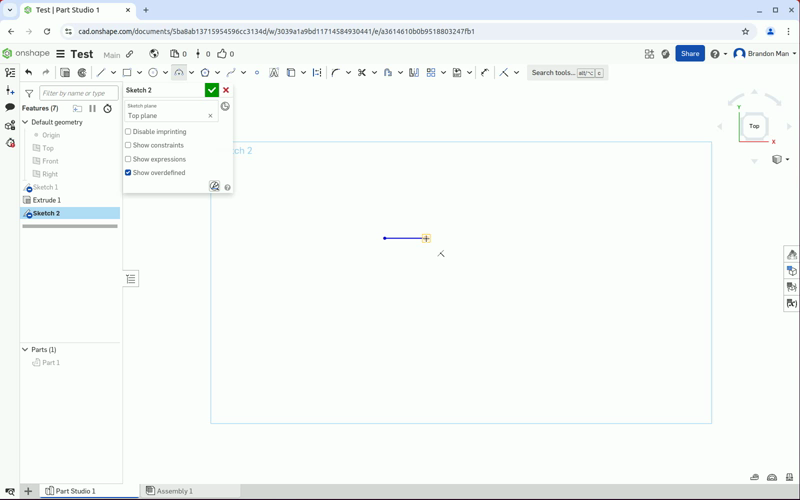
mouse_move(493, 238)
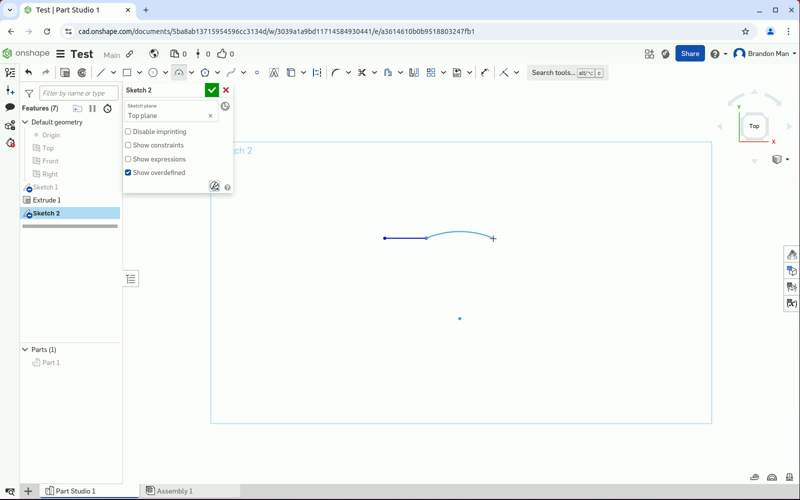
click(493, 238)
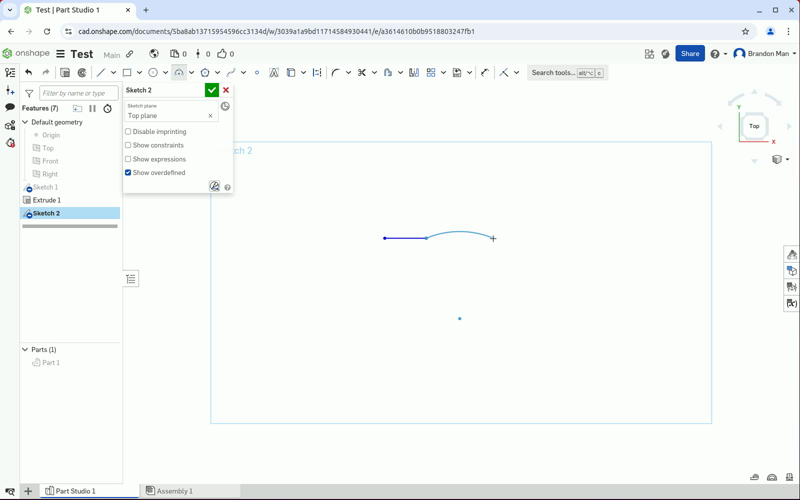
mouse_move(459, 227)
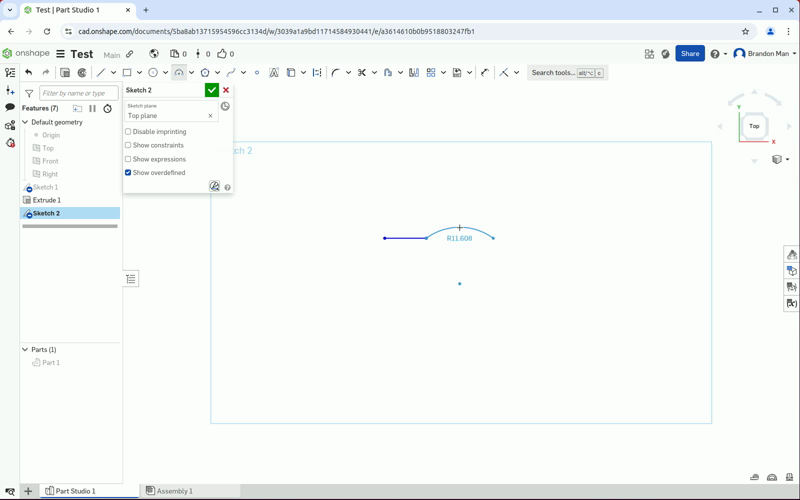
click(459, 227)
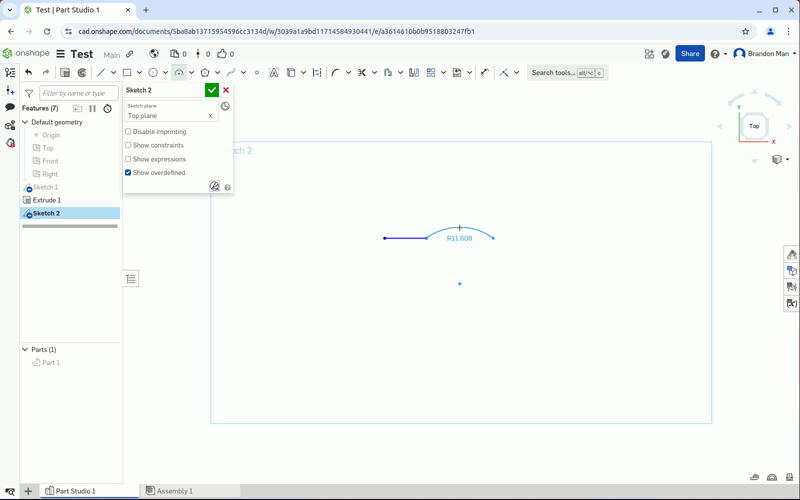
key_up(shift)
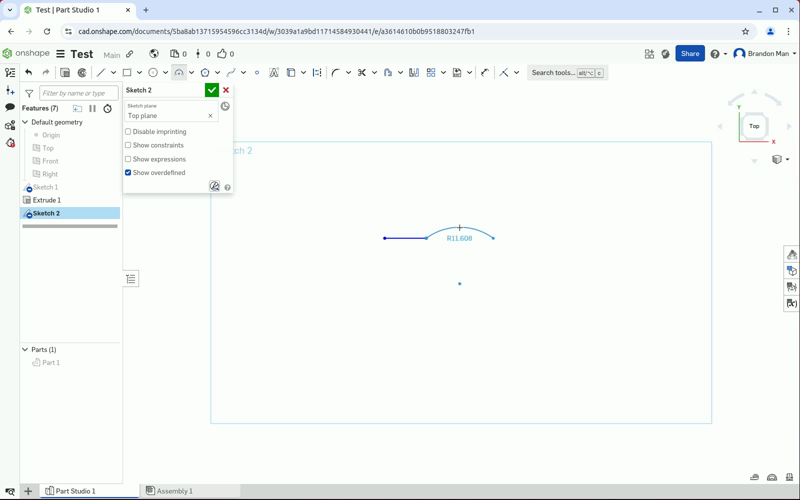
key(esc)
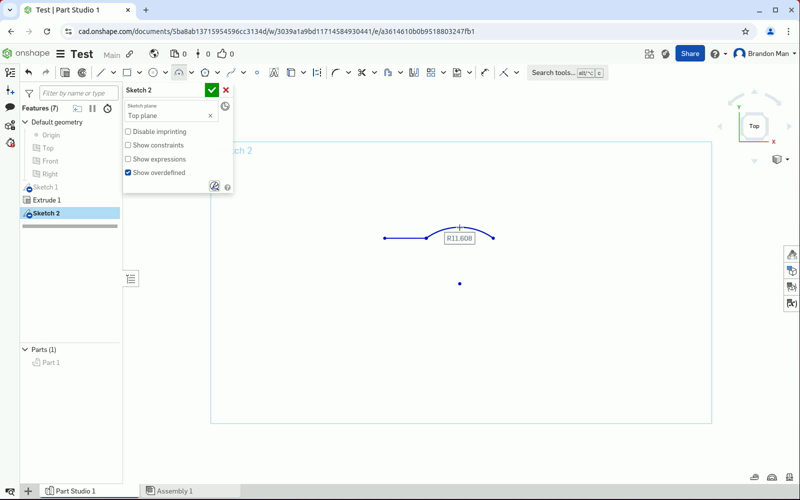
key(l)
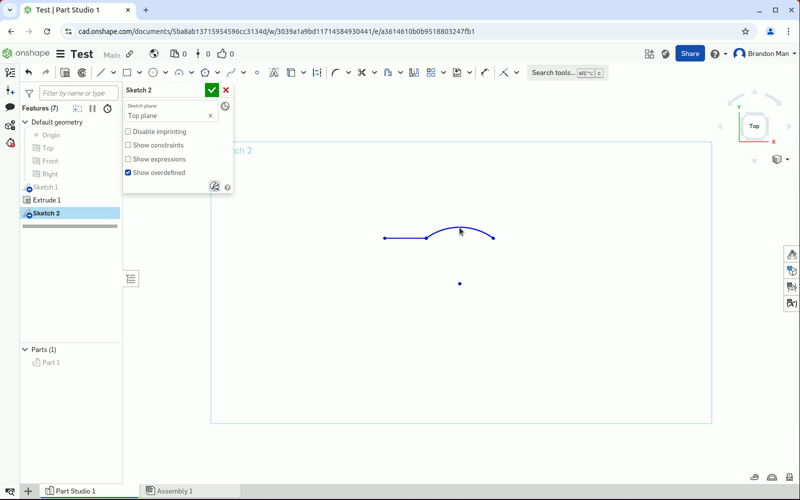
mouse_move(493, 238)
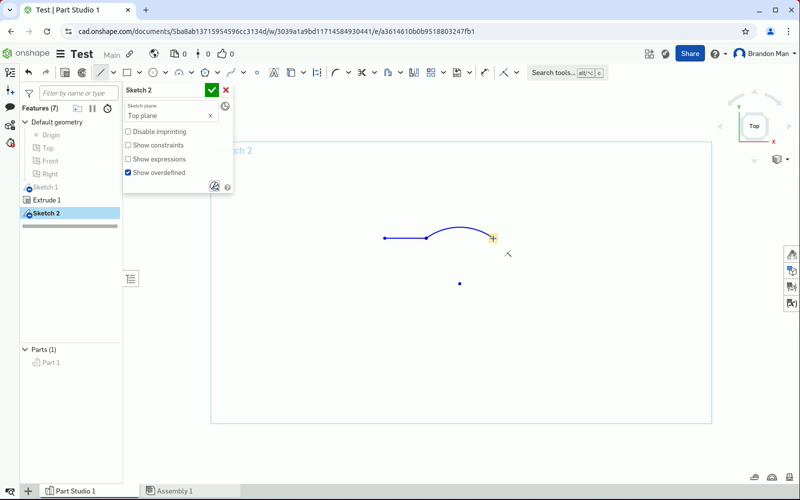
click(493, 238)
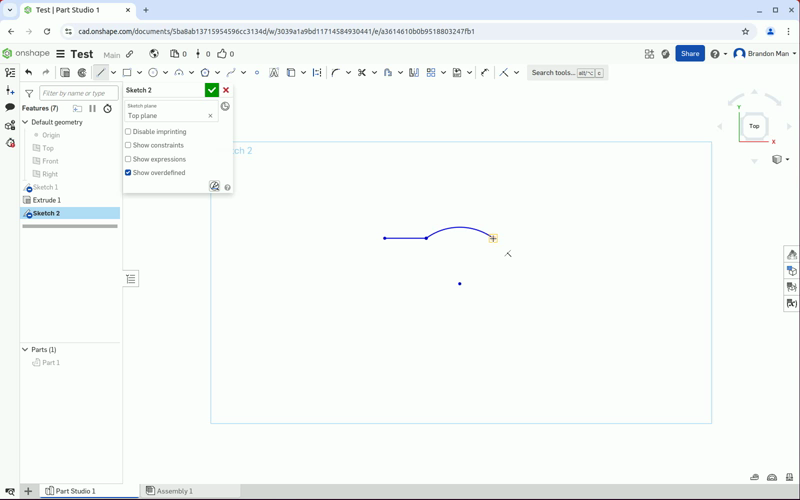
key_down(shift)
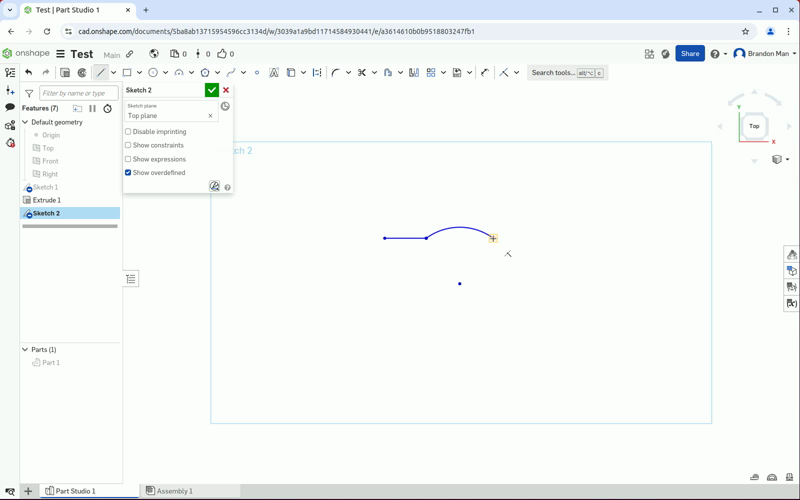
mouse_move(523, 238)
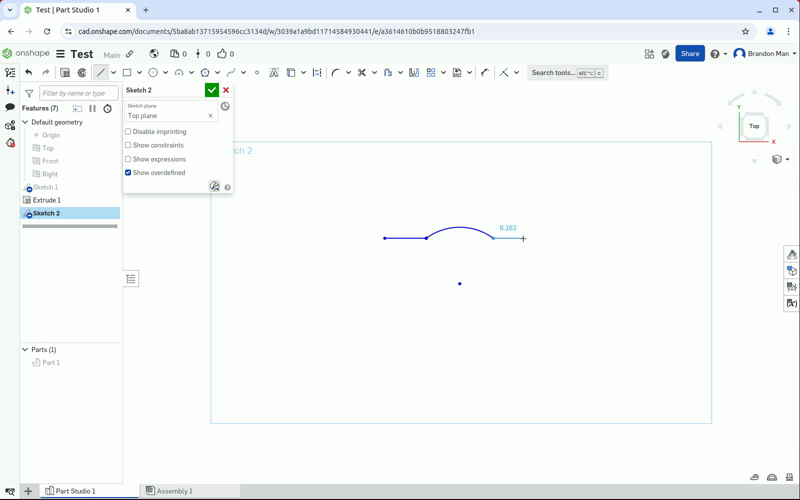
mouse_move(536, 238)
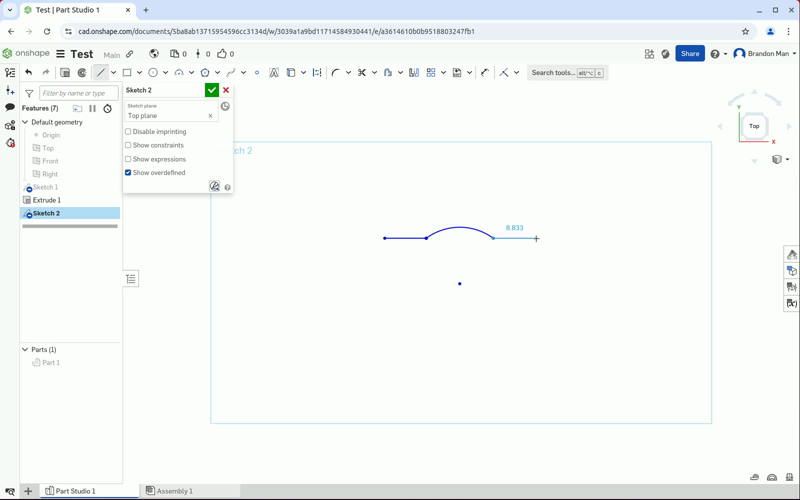
click(536, 238)
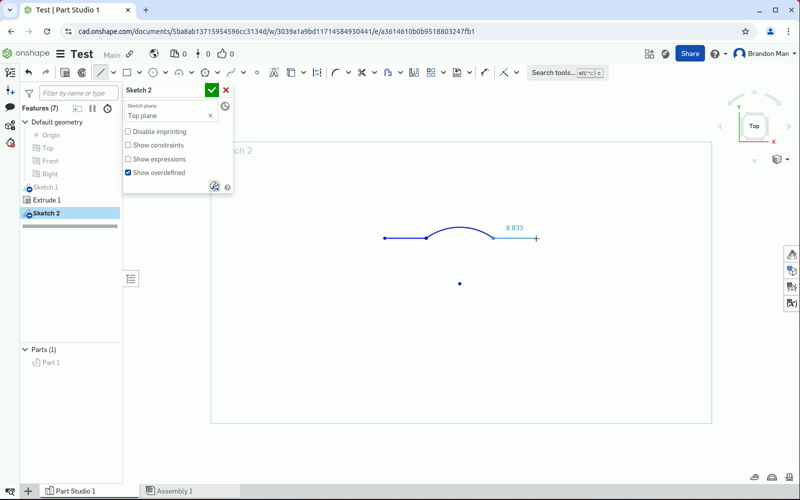
key_up(shift)
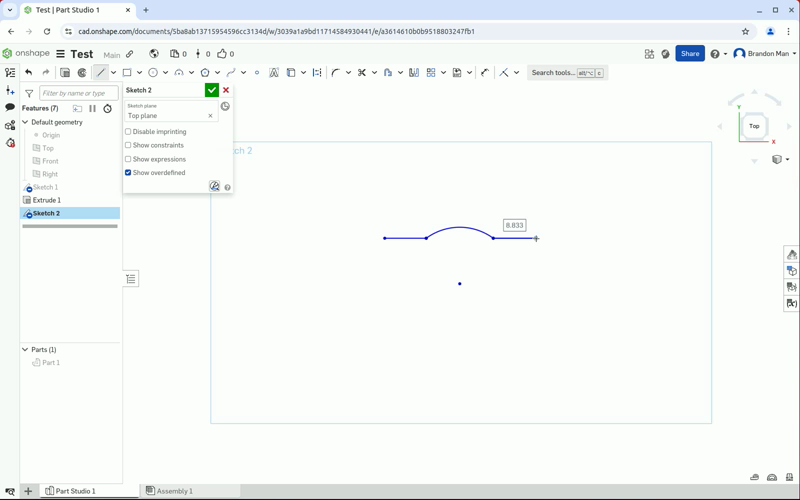
key_down(shift)
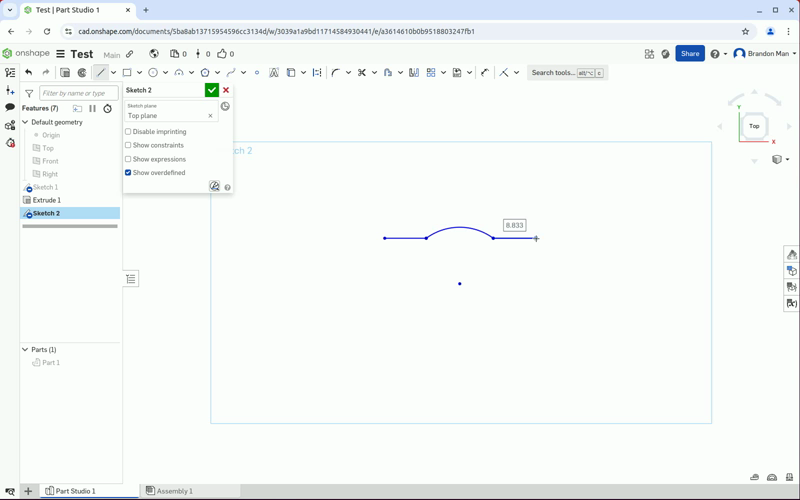
mouse_move(536, 174)
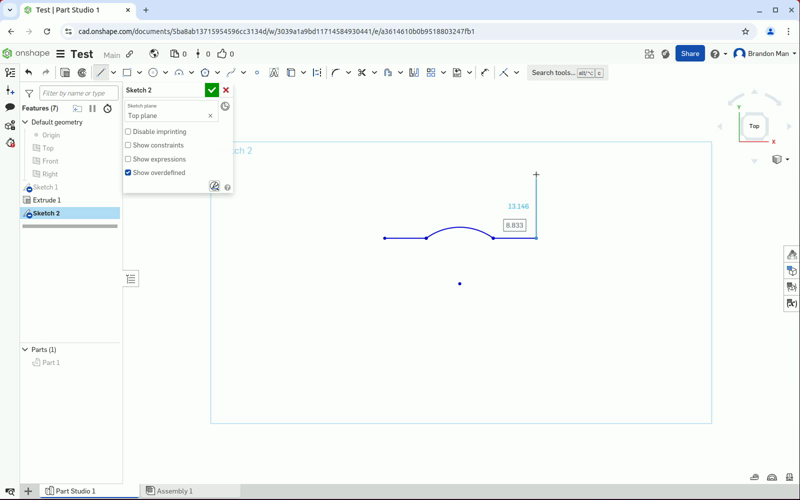
click(536, 174)
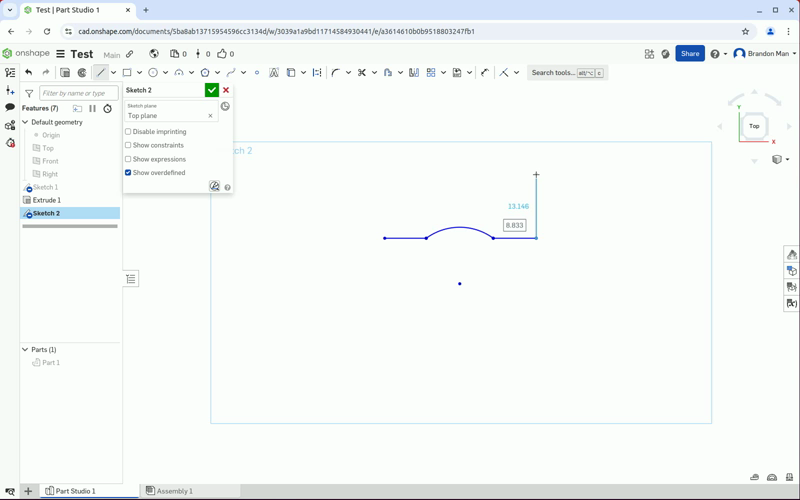
key_up(shift)
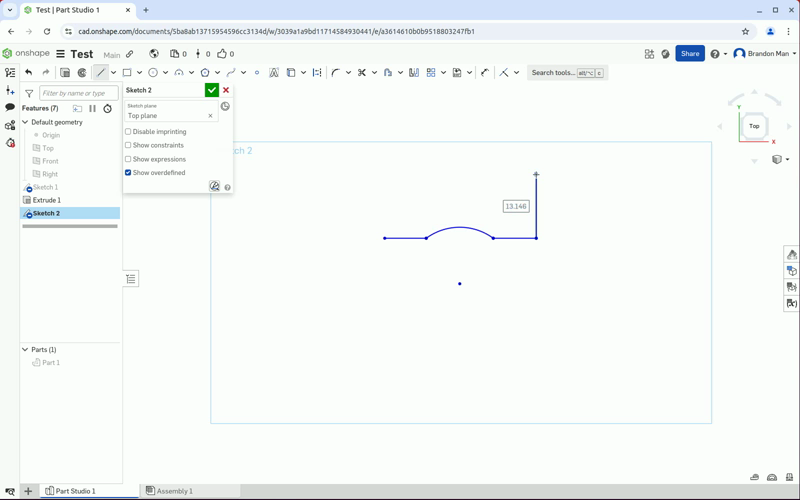
key_down(shift)
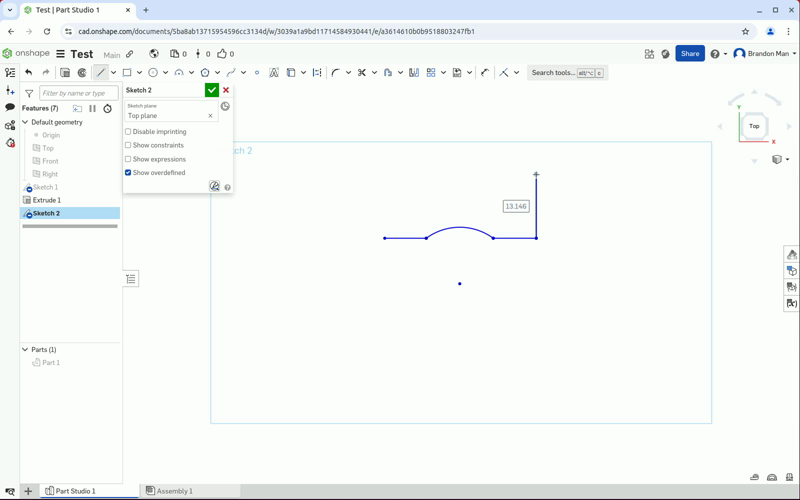
mouse_move(384, 174)
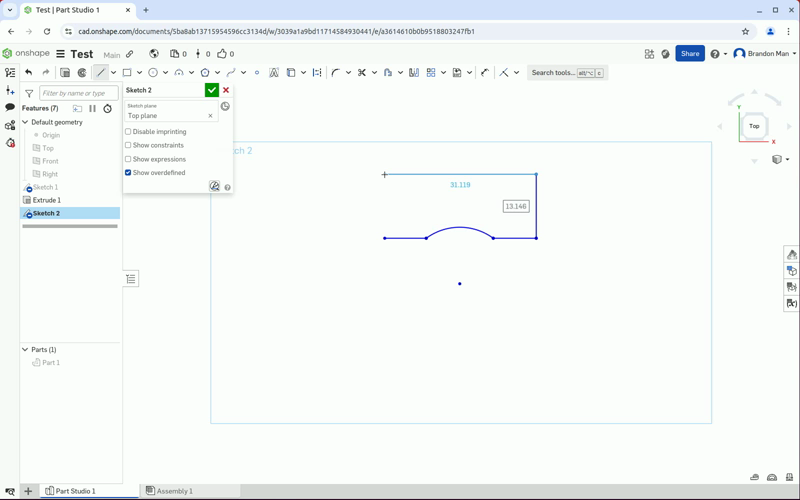
click(384, 174)
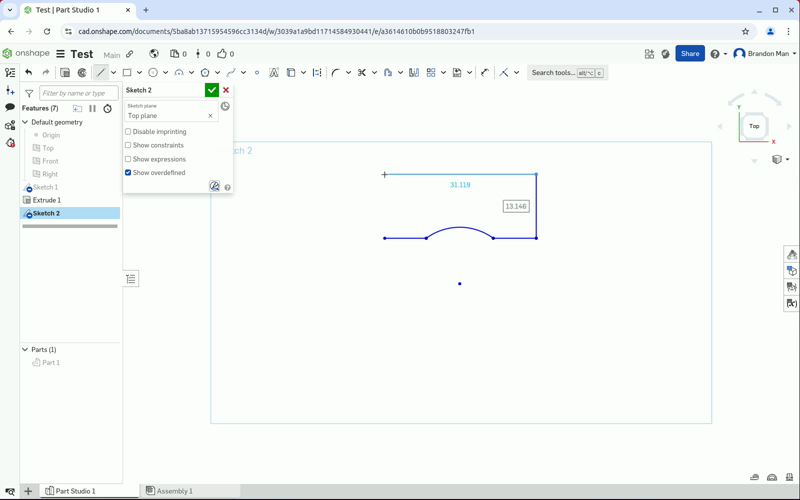
key_up(shift)
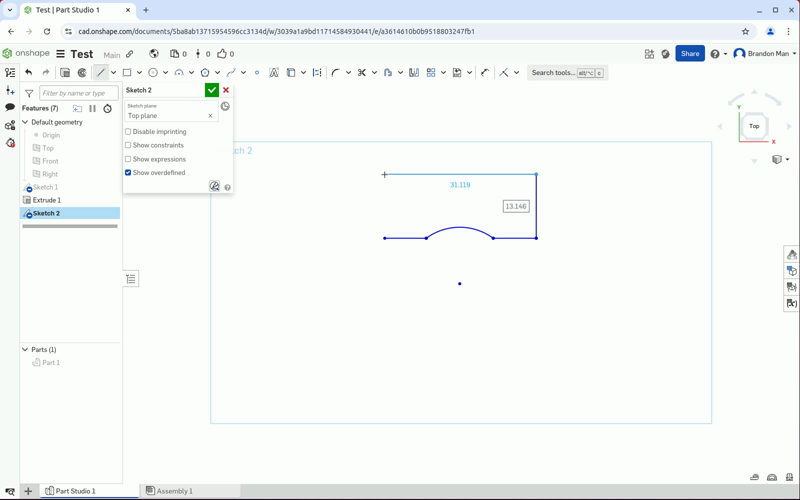
key_down(shift)
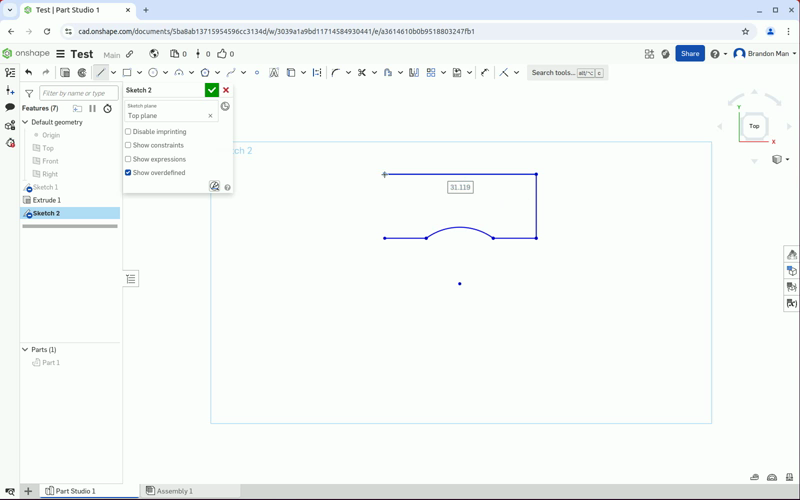
mouse_move(384, 238)
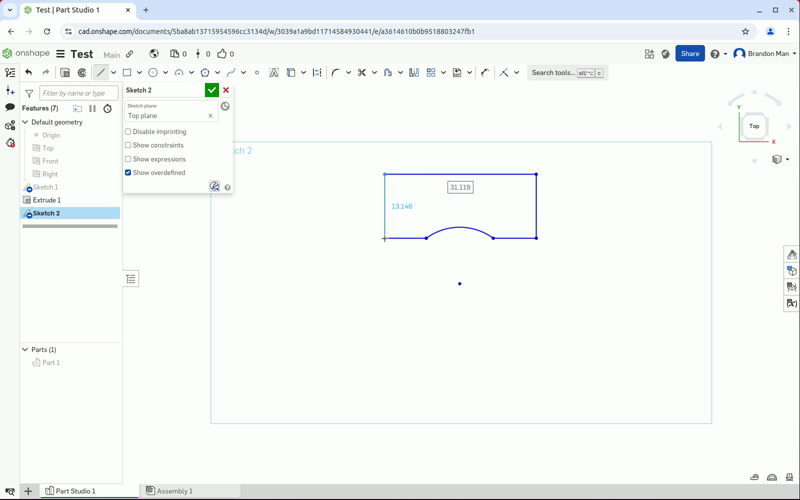
key_up(shift)
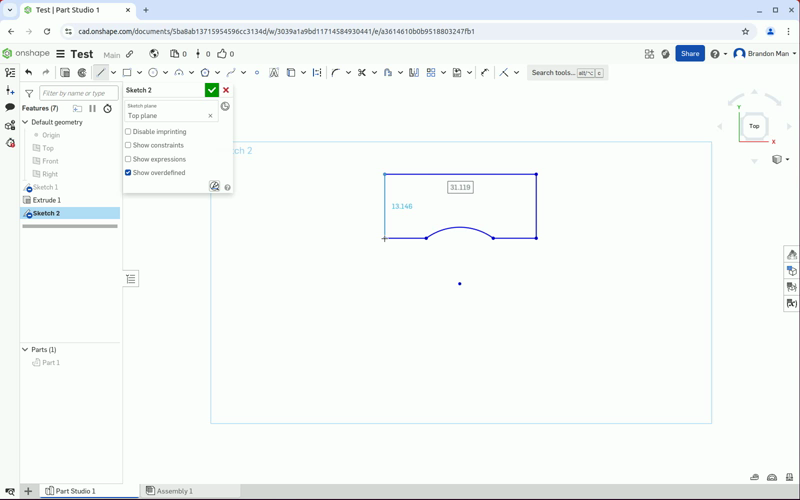
click(384, 238)
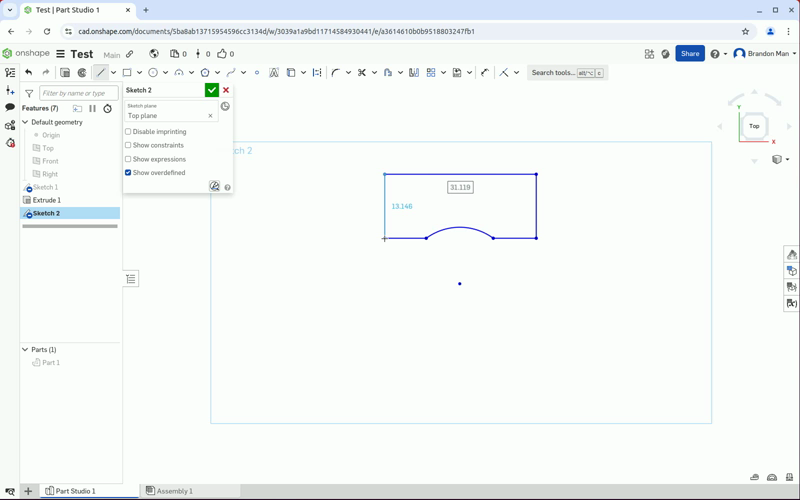
key(esc)
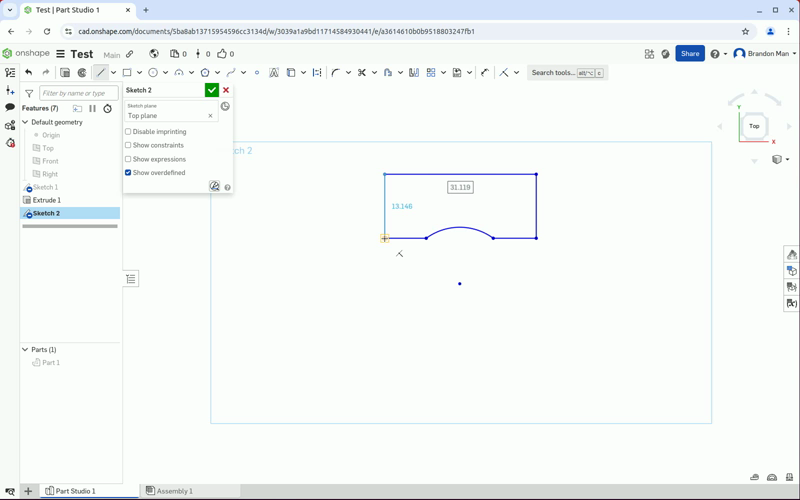
mouse_move(438, 200)
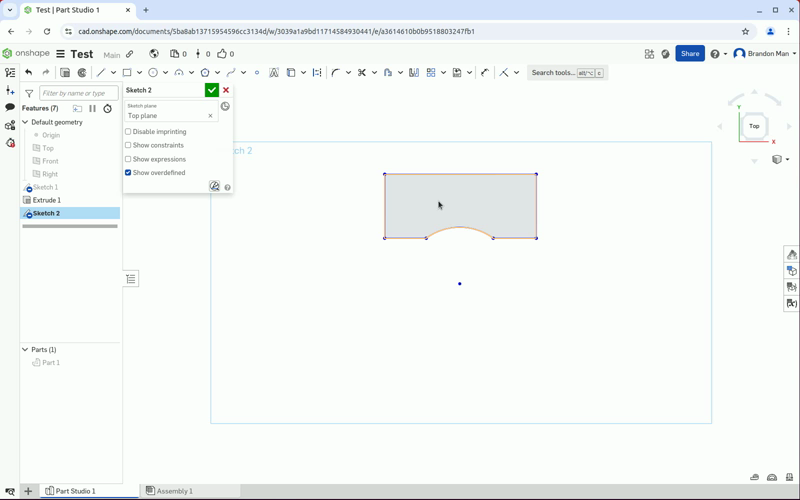
click(438, 200)
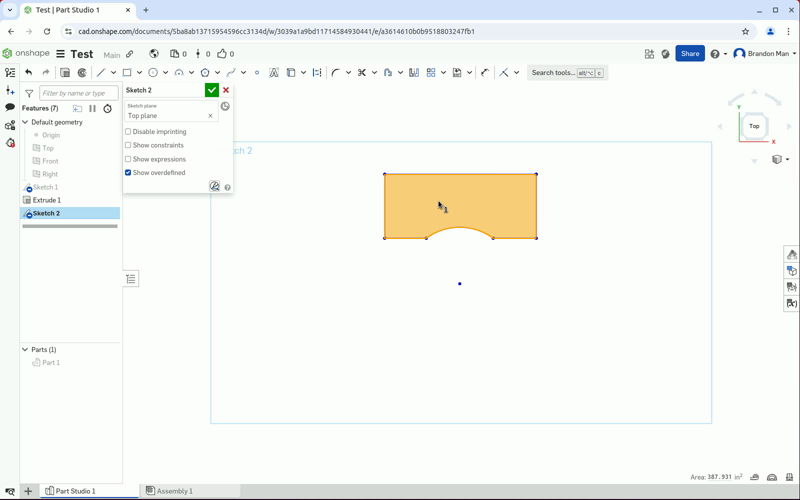
mouse_move(73, 352)
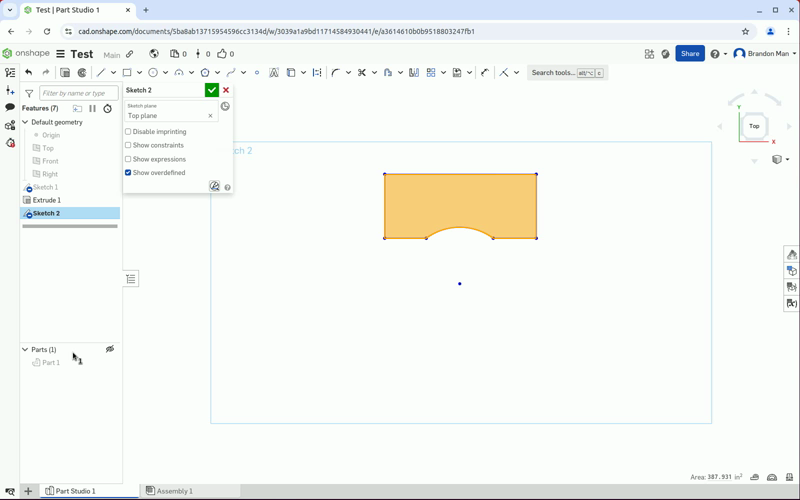
key(shift+y)
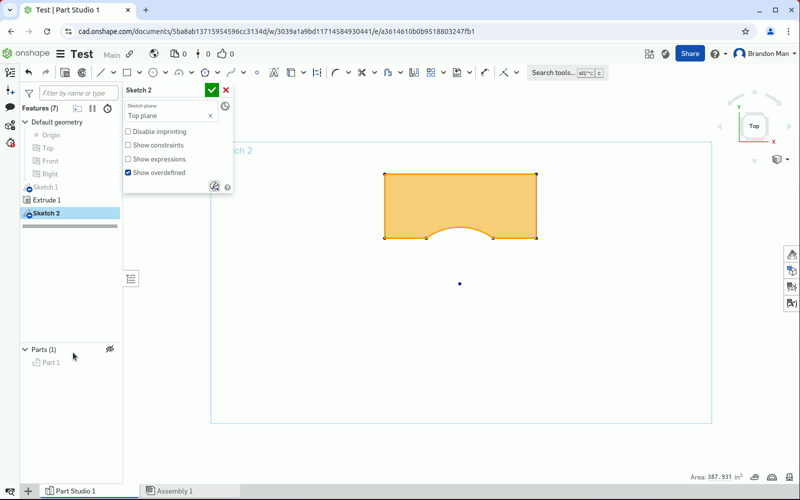
key(shift+e)
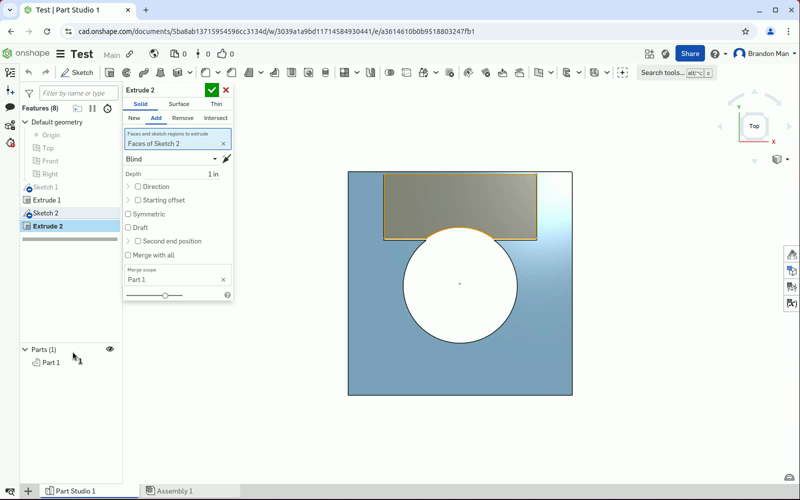
mouse_move(143, 106)
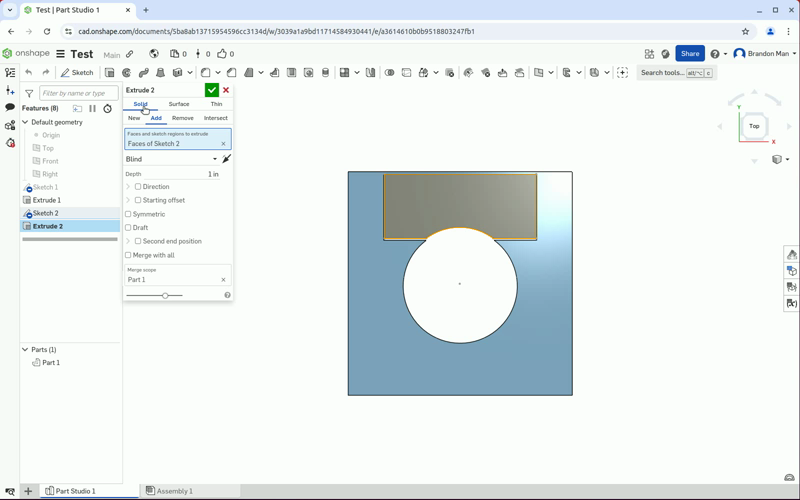
click(143, 106)
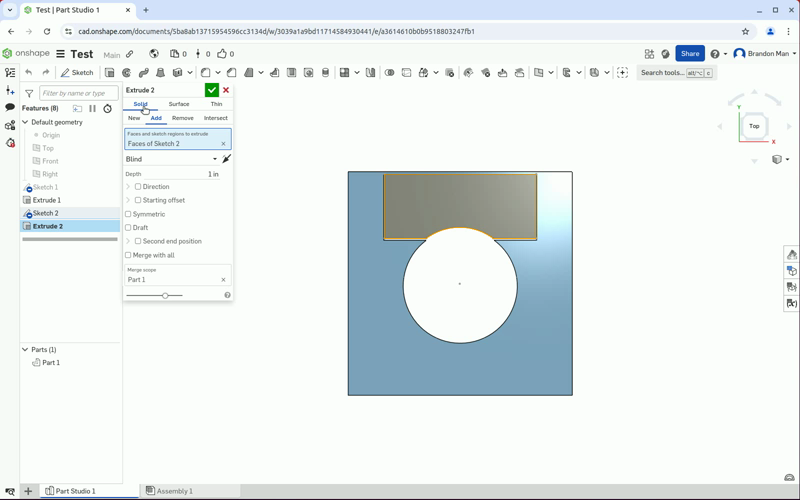
mouse_move(137, 120)
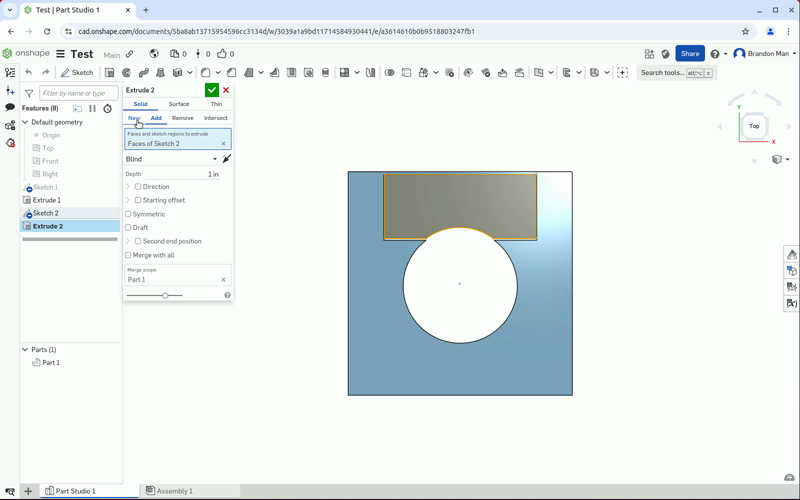
click(137, 120)
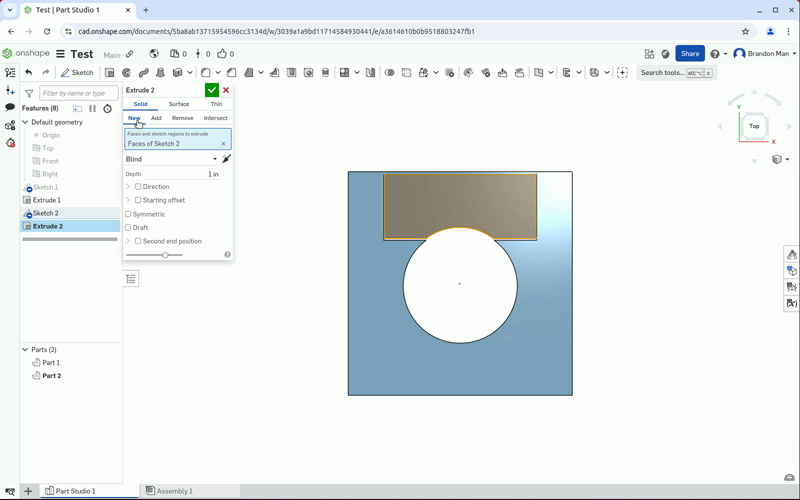
key(tab, 4)
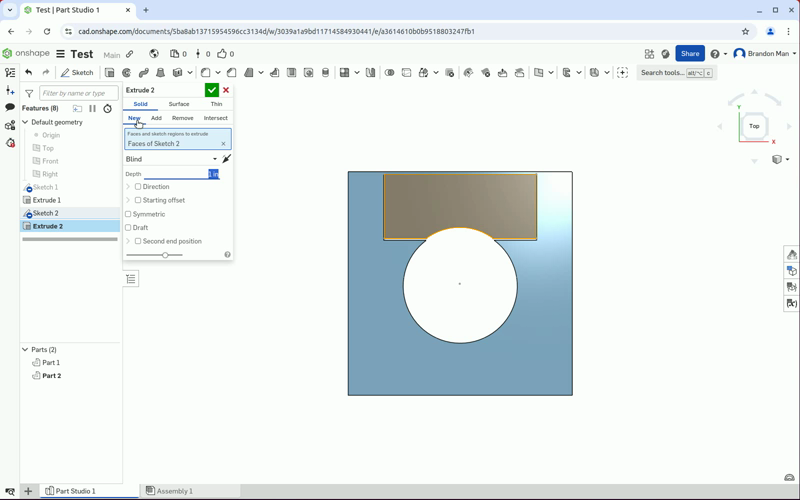
text(23.108)
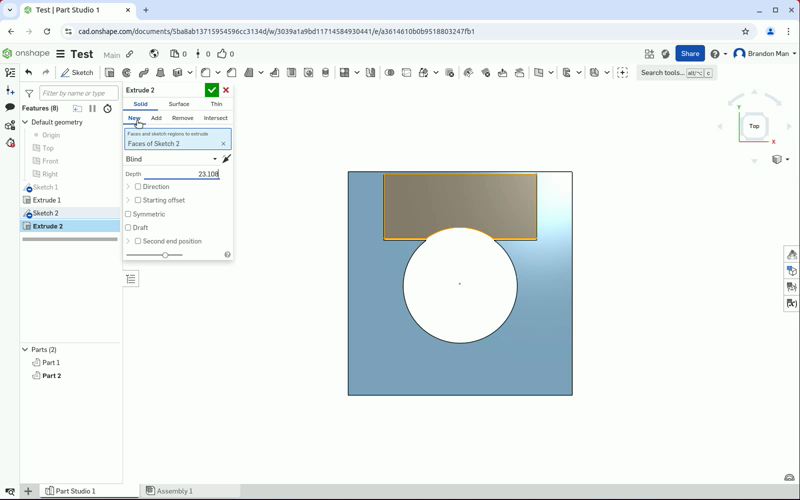
key(enter)
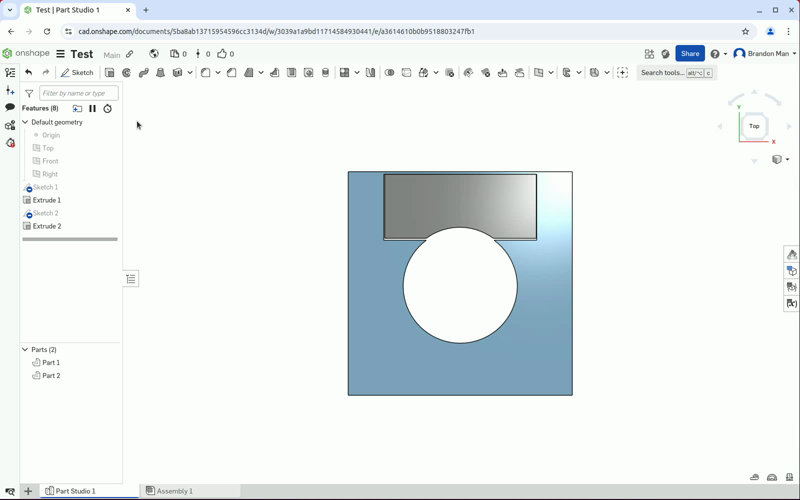
key(shift+h)
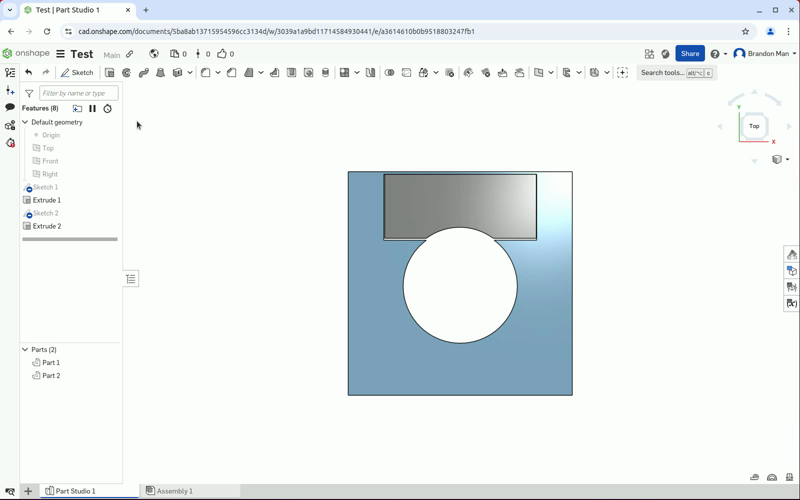
key(shift+h)
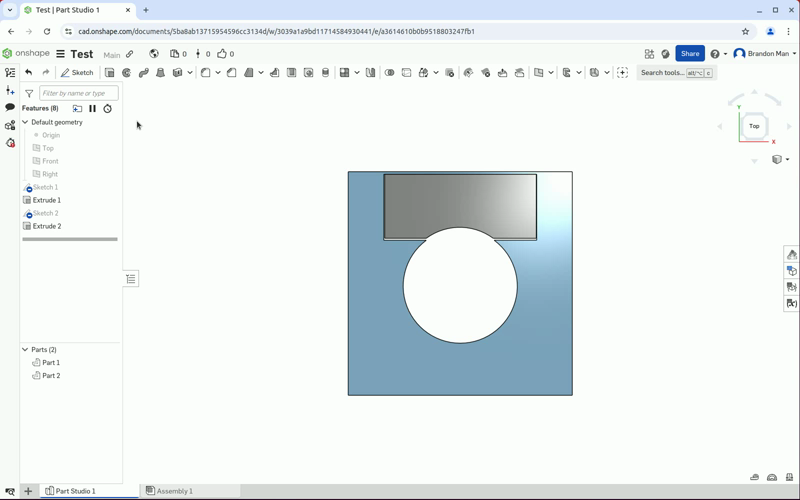
mouse_move(73, 189)
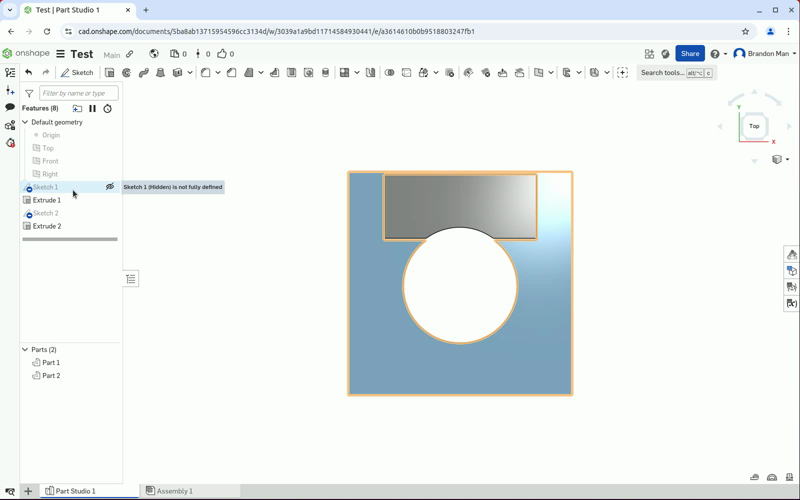
click(73, 189)
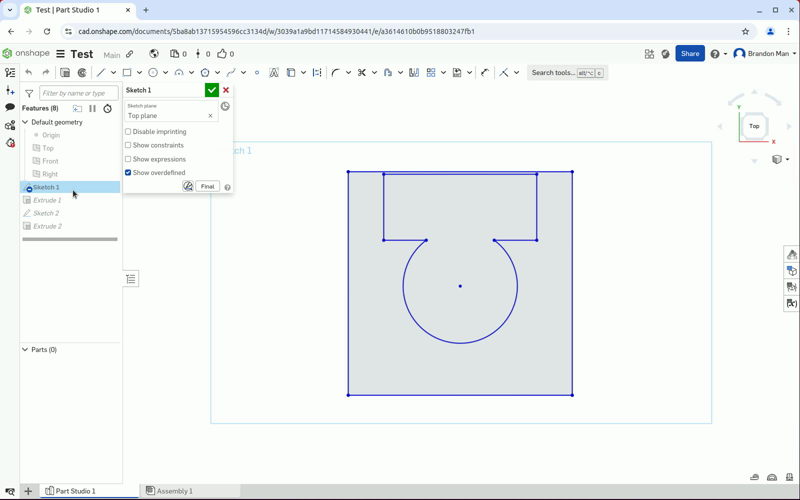
mouse_move(229, 92)
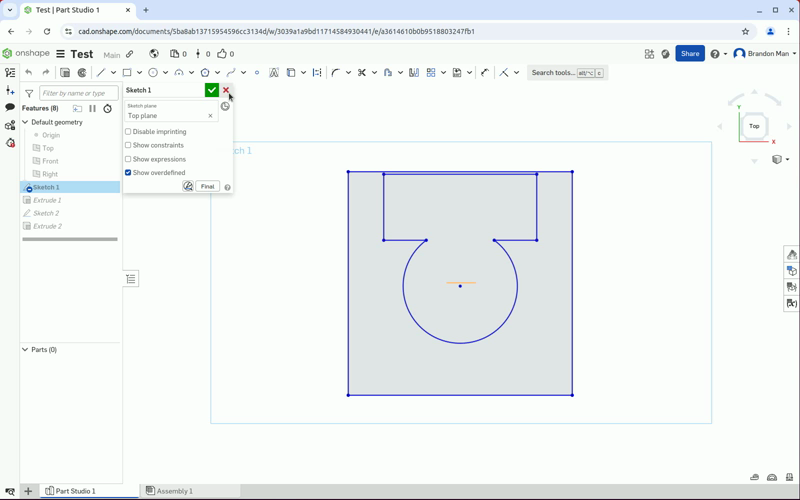
click(229, 92)
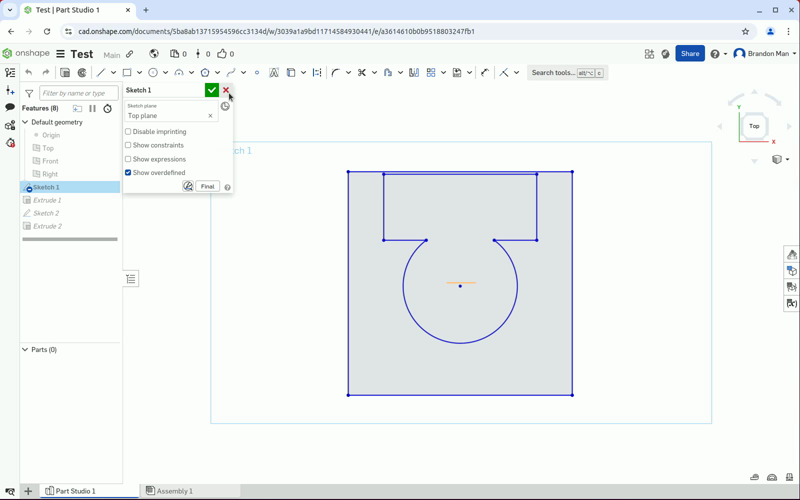
key(shift+s)
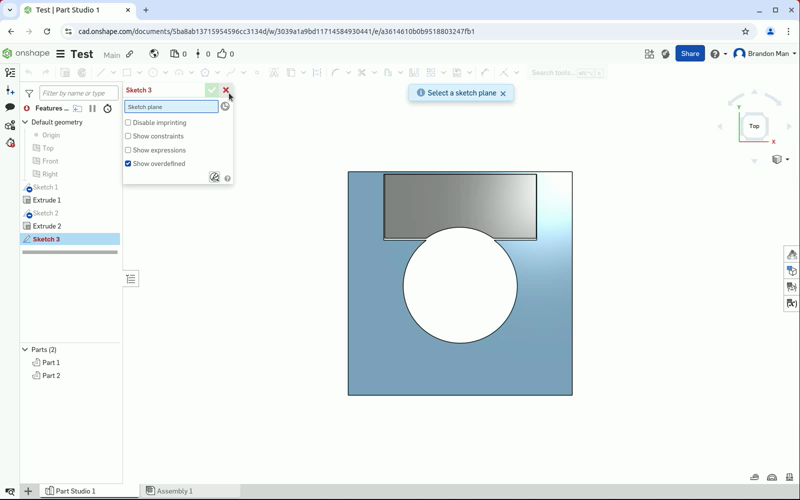
mouse_move(73, 150)
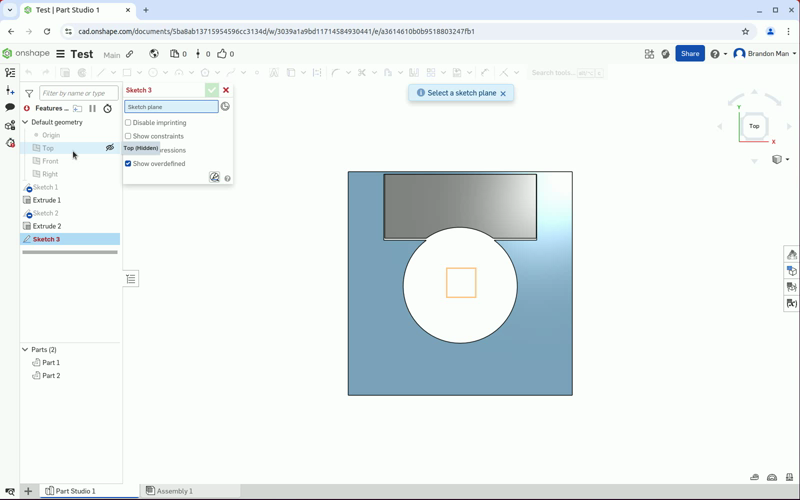
click(73, 150)
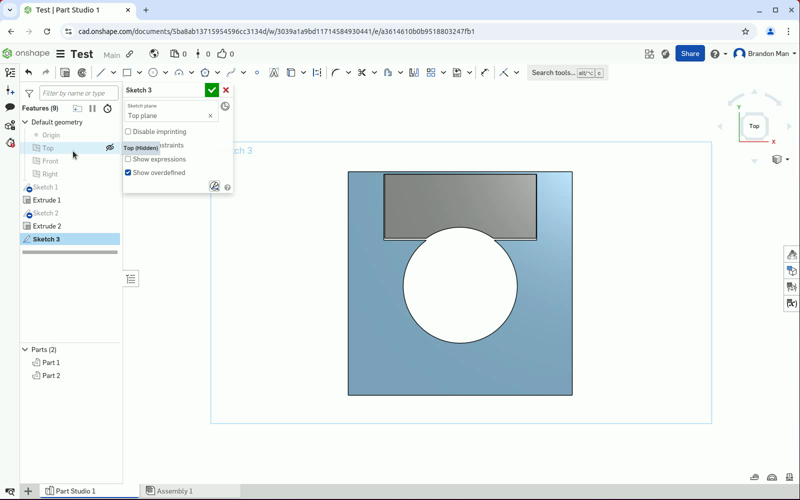
mouse_move(73, 352)
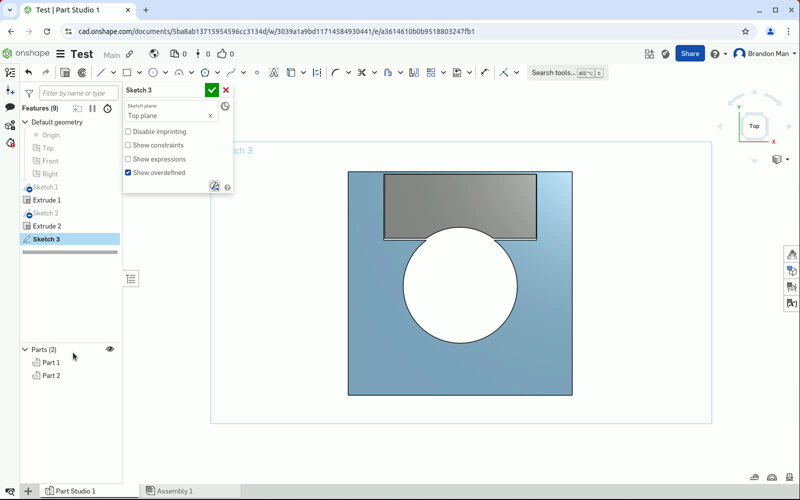
key(y)
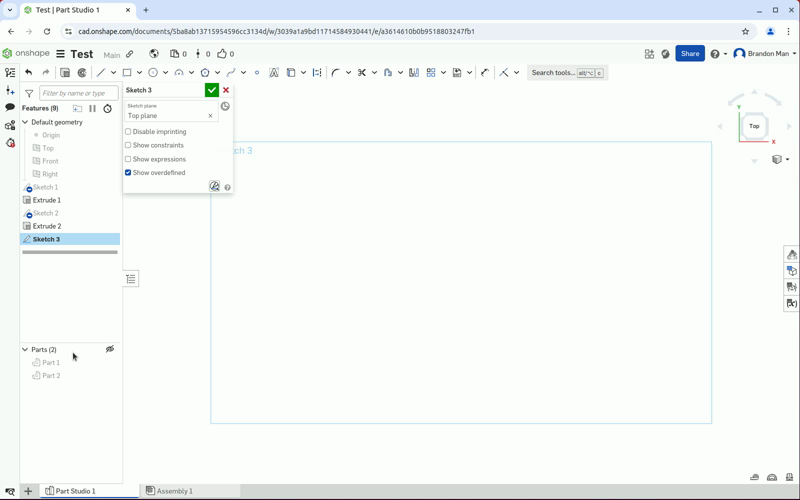
key(l)
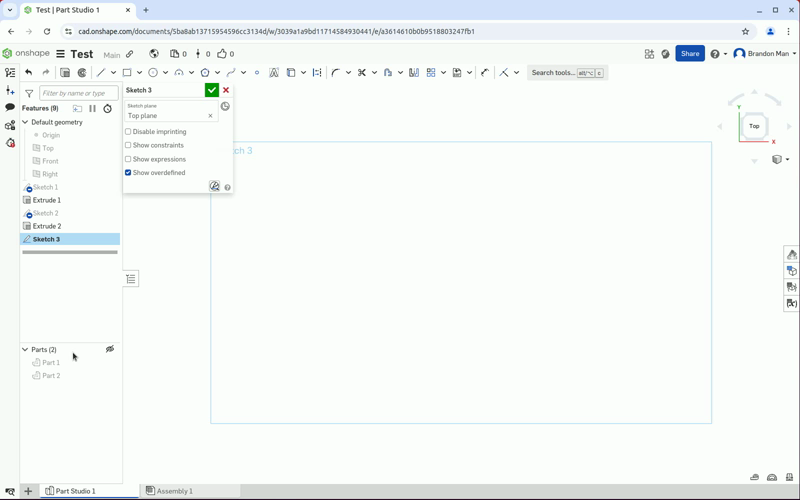
key_down(shift)
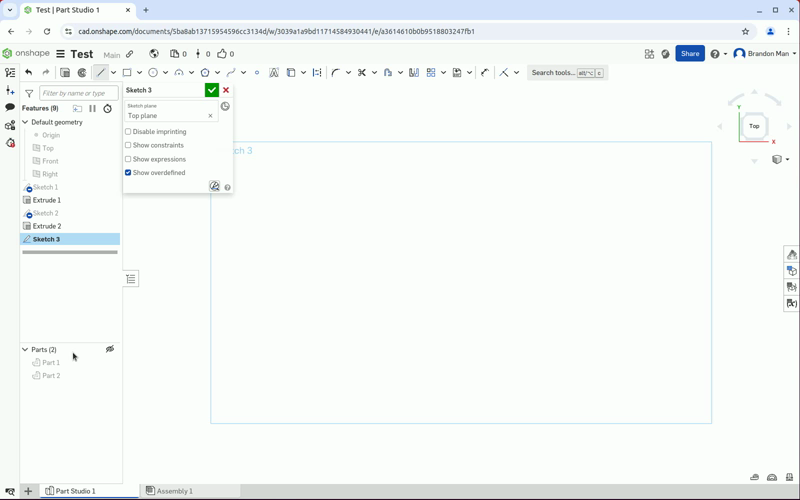
mouse_move(426, 238)
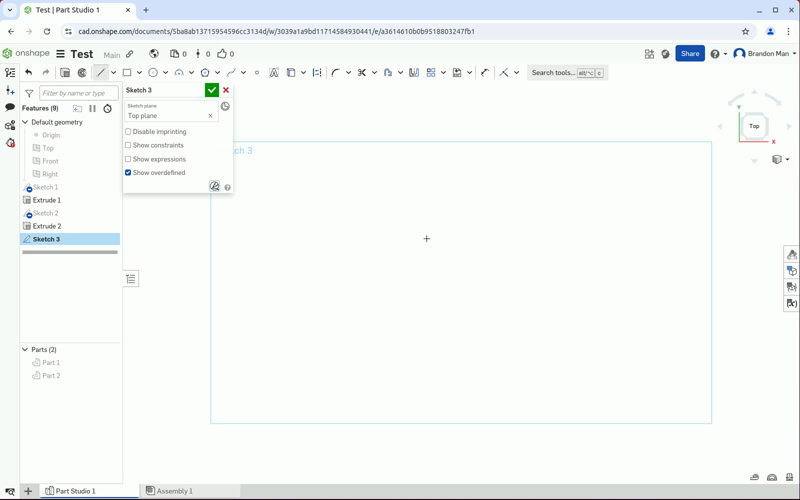
click(426, 238)
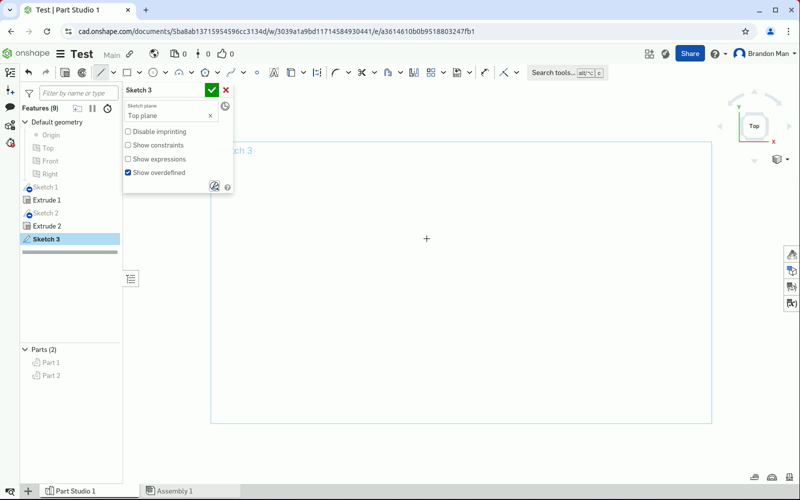
key_up(shift)
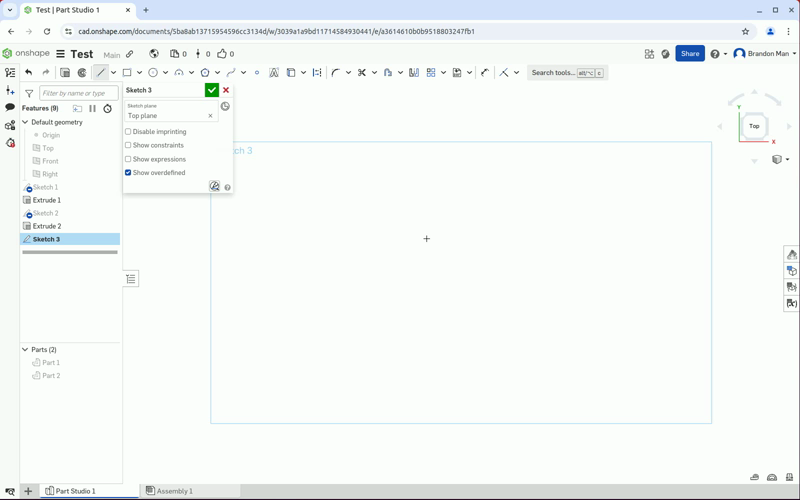
key_down(shift)
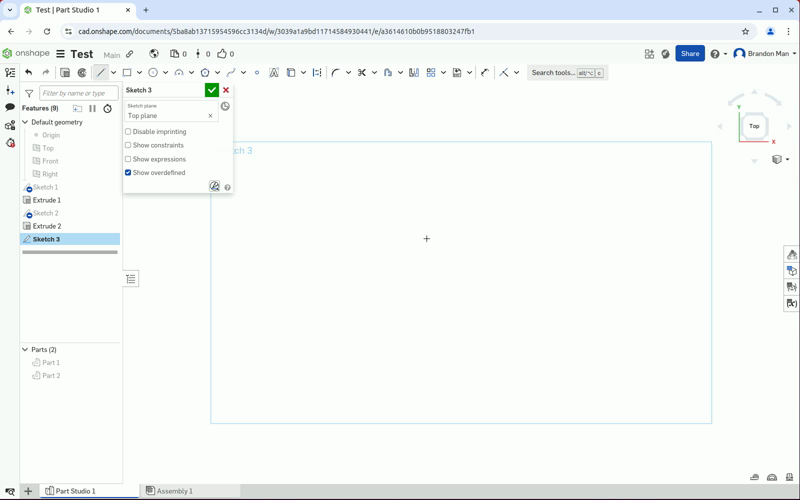
mouse_move(495, 238)
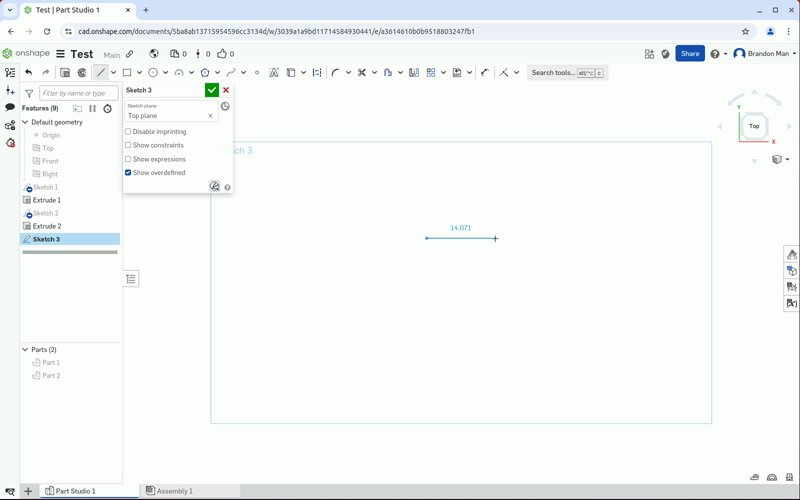
click(495, 238)
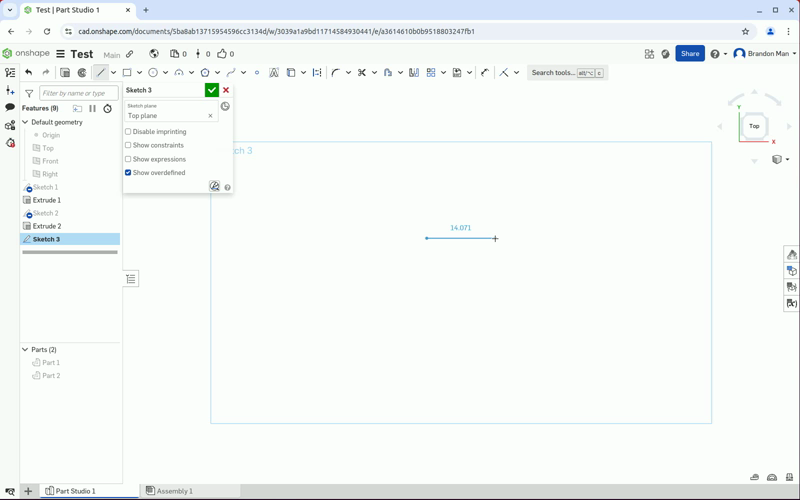
key_up(shift)
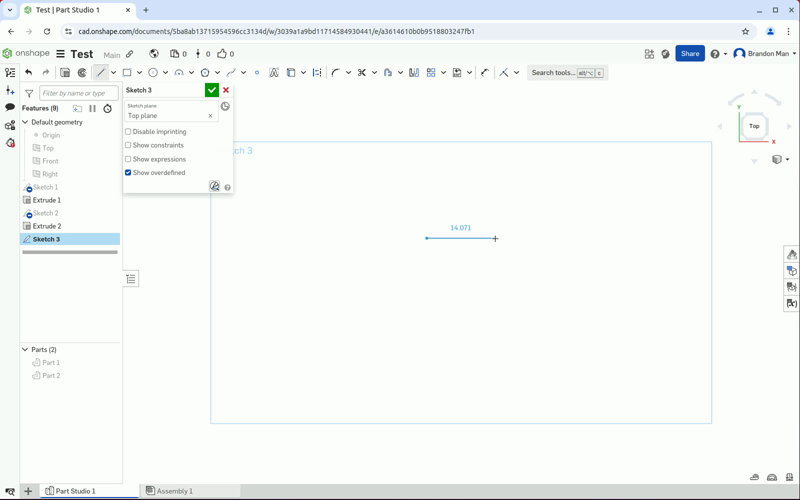
key(esc)
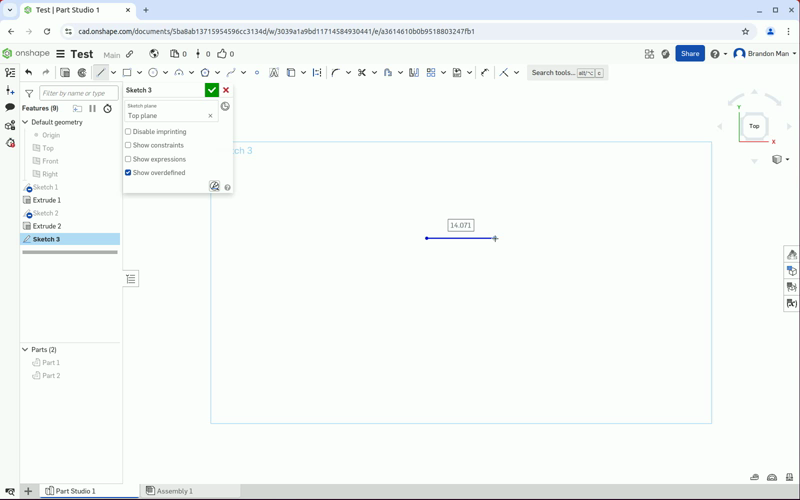
key(a)
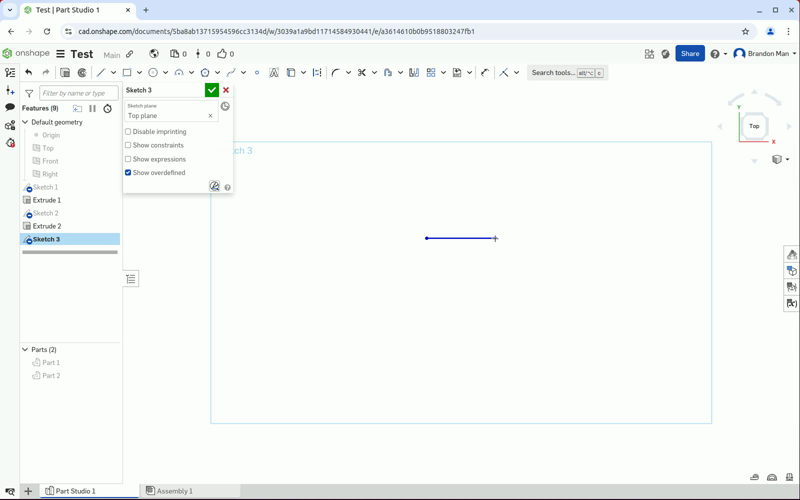
mouse_move(495, 238)
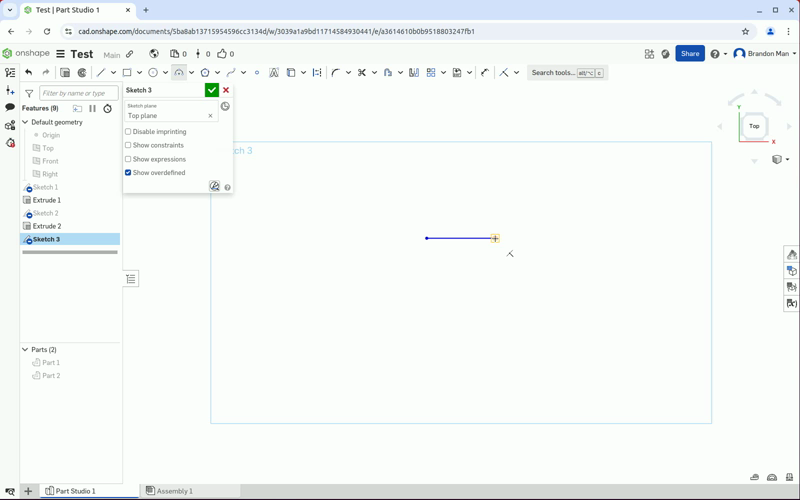
click(495, 238)
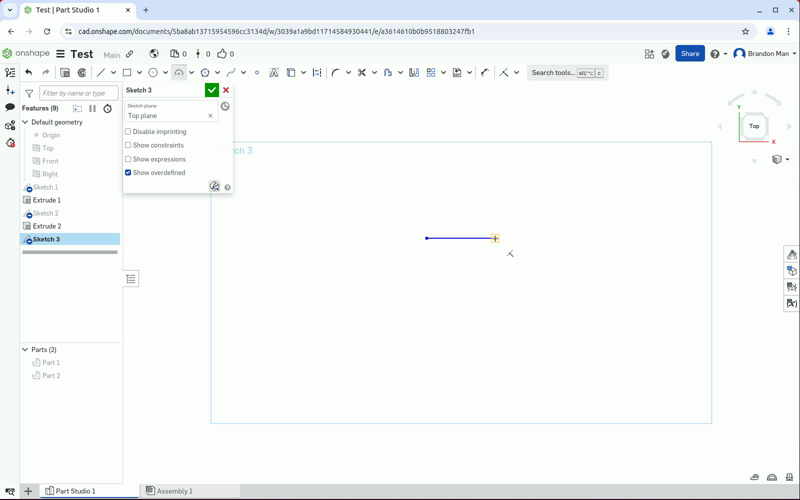
mouse_move(426, 238)
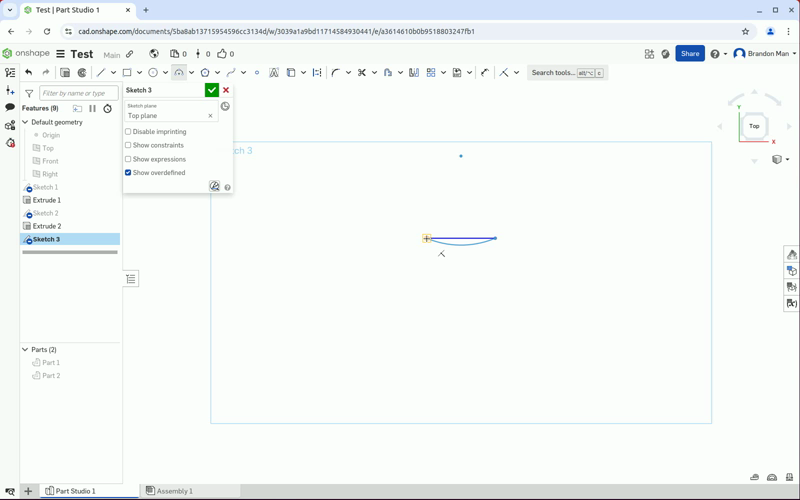
click(426, 238)
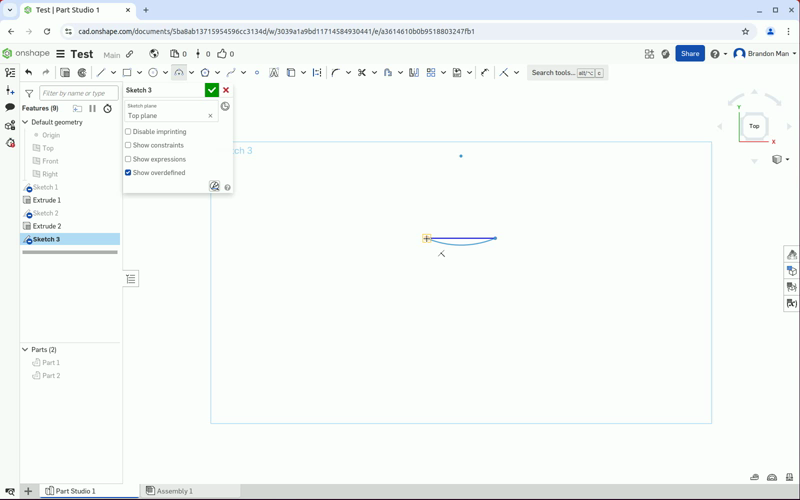
key_down(shift)
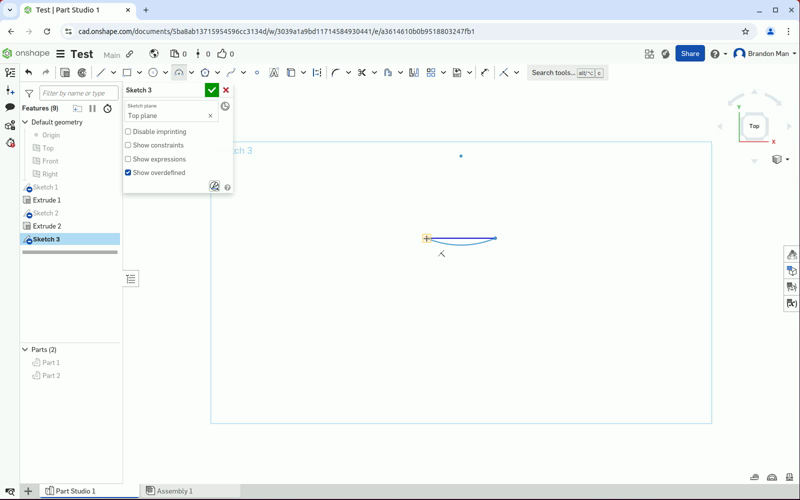
mouse_move(461, 227)
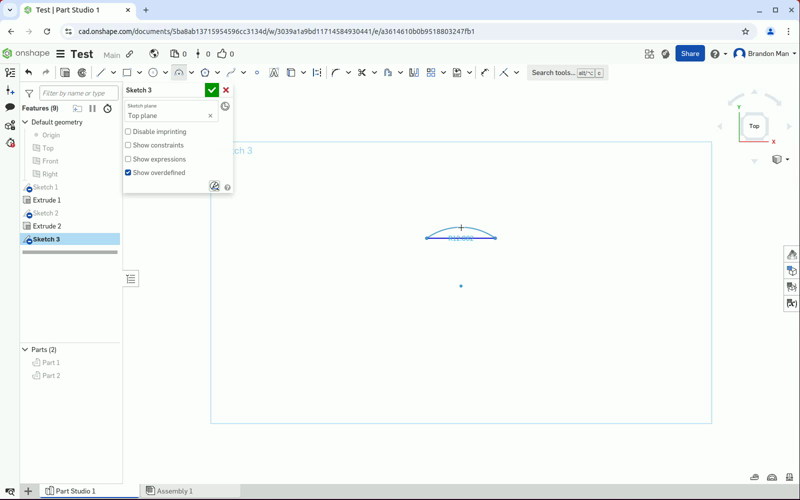
click(461, 227)
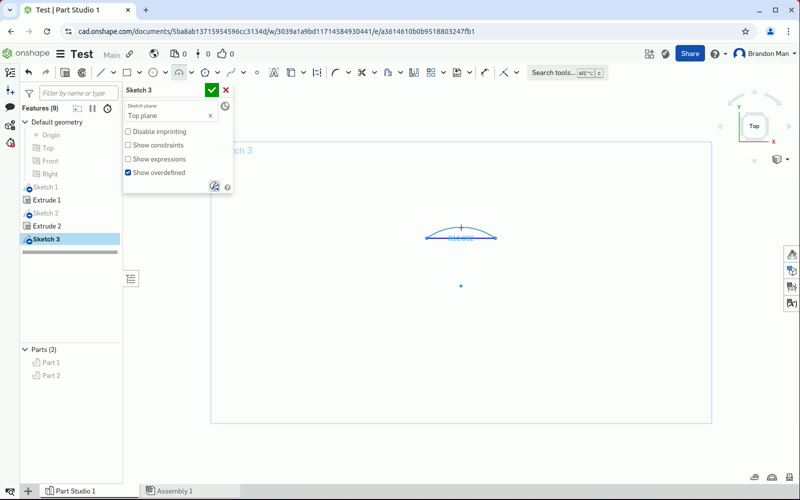
key_up(shift)
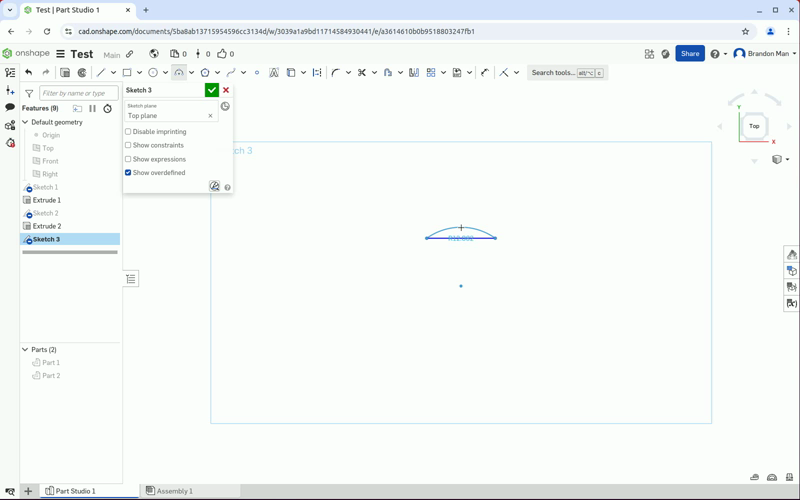
key(esc)
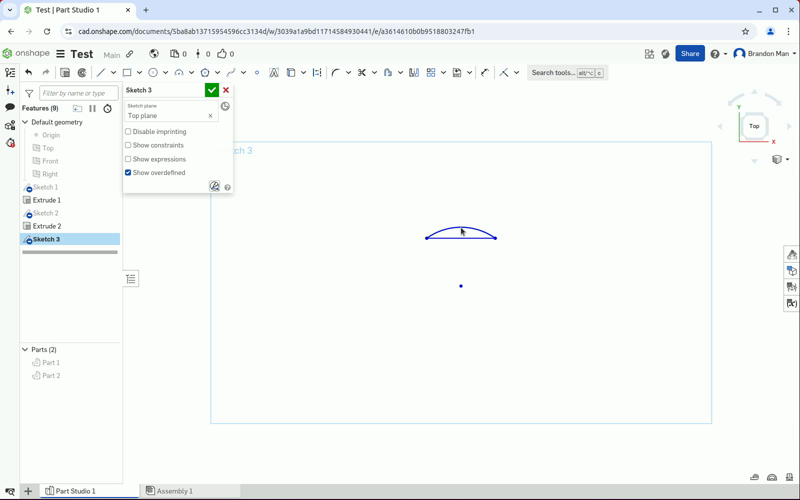
mouse_move(467, 233)
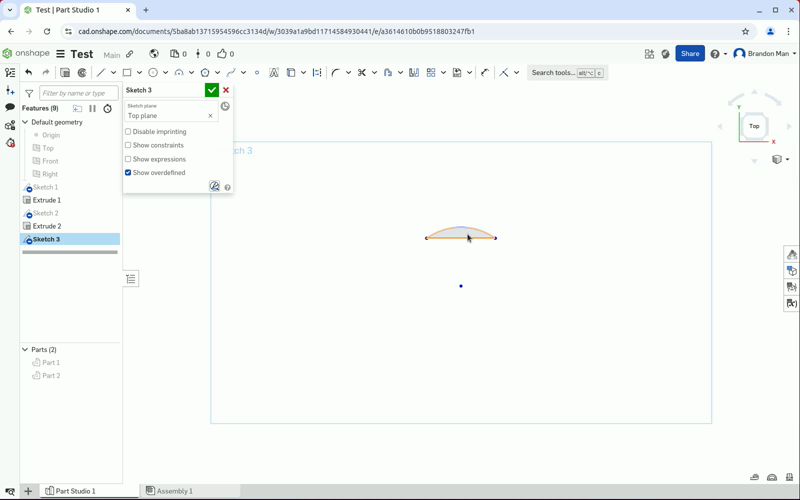
scroll(6)
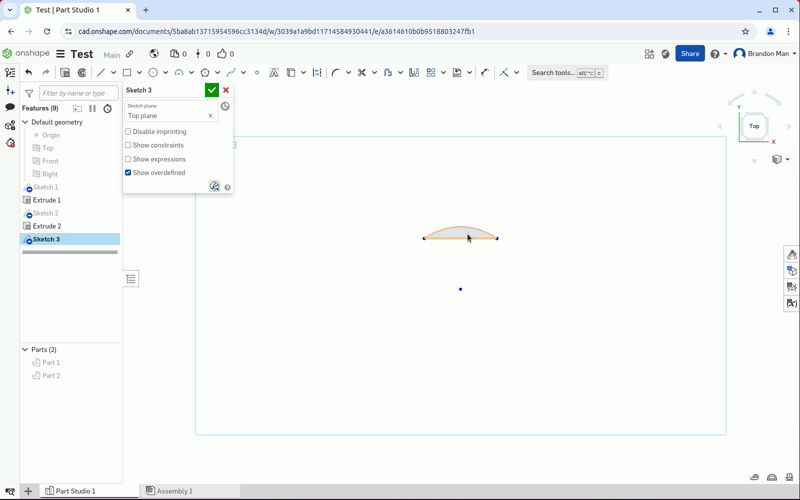
scroll(6)
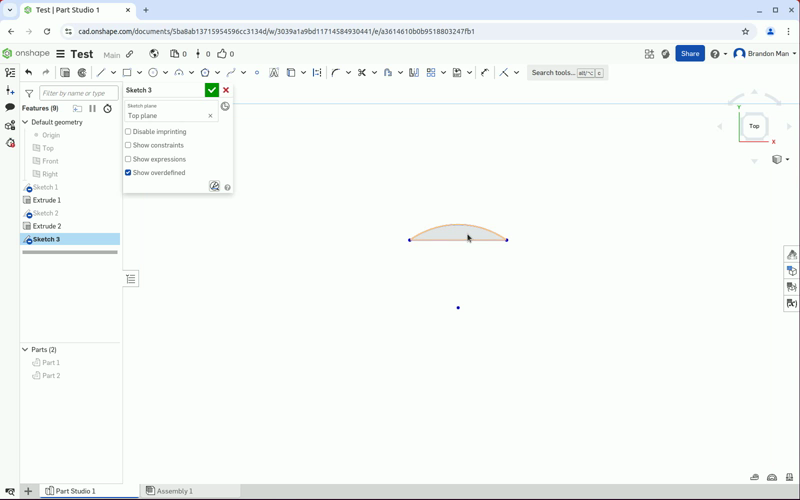
scroll(6)
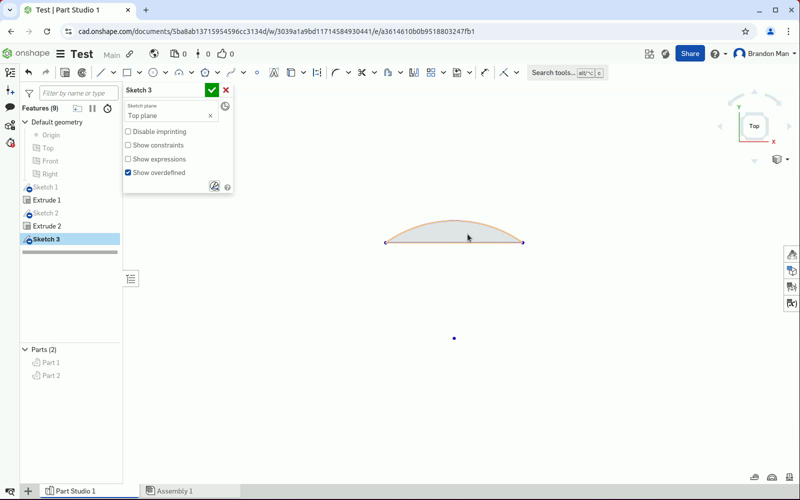
scroll(6)
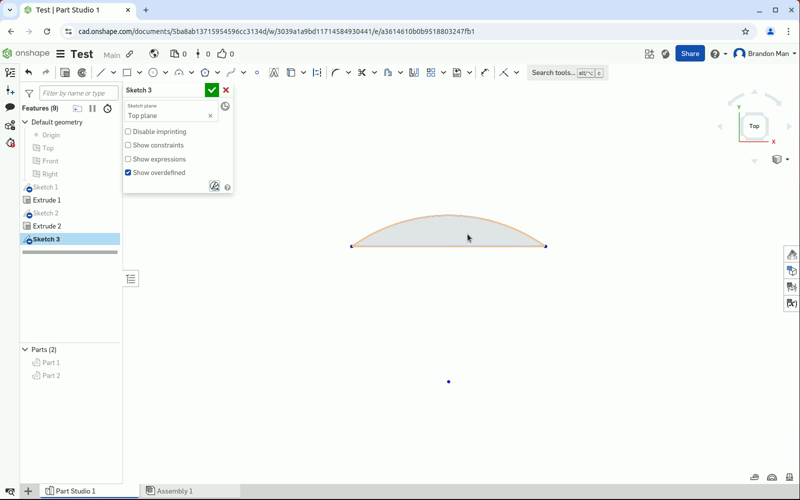
scroll(6)
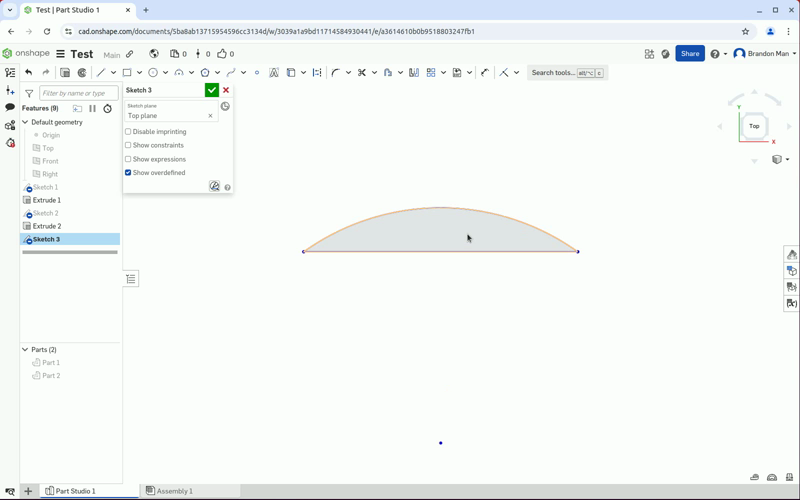
scroll(6)
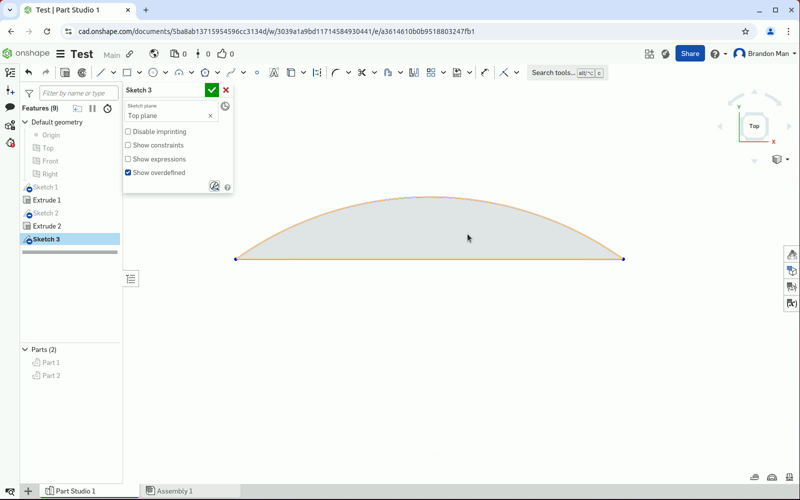
scroll(6)
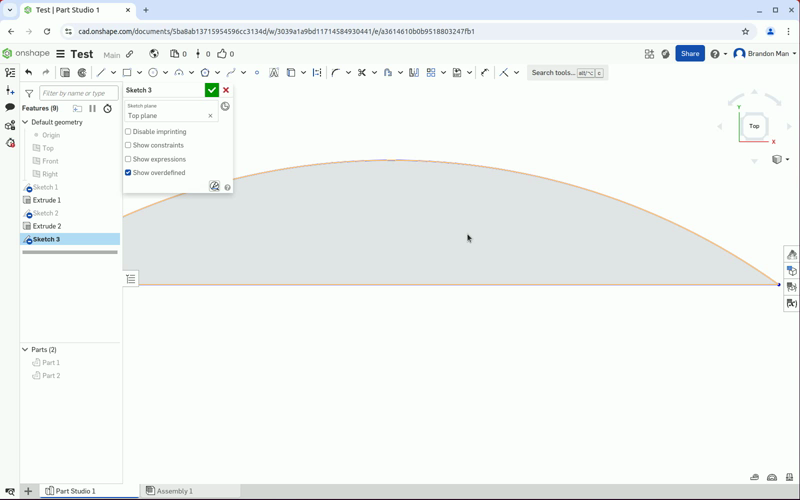
click(467, 233)
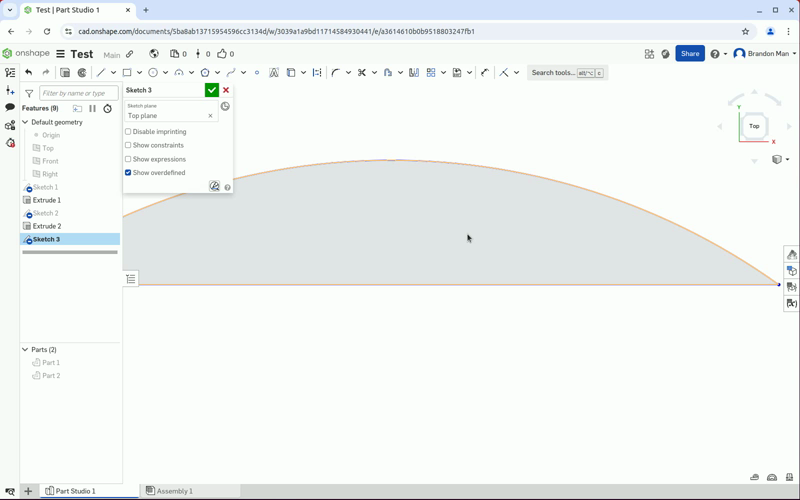
scroll(-6)
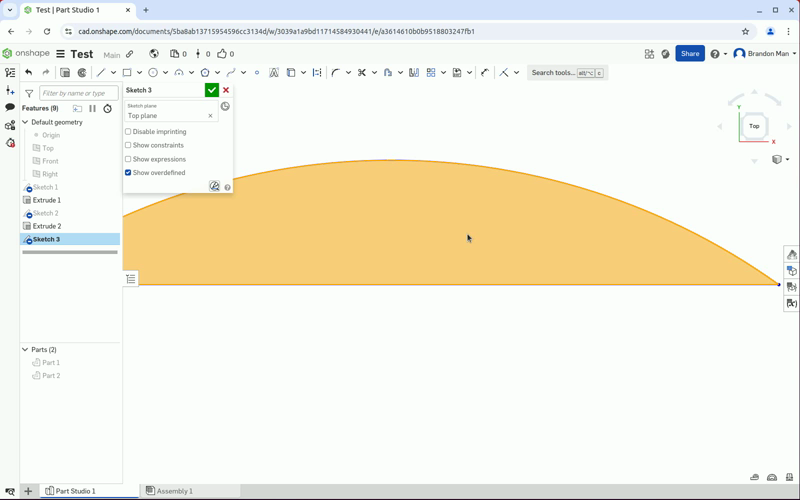
scroll(-6)
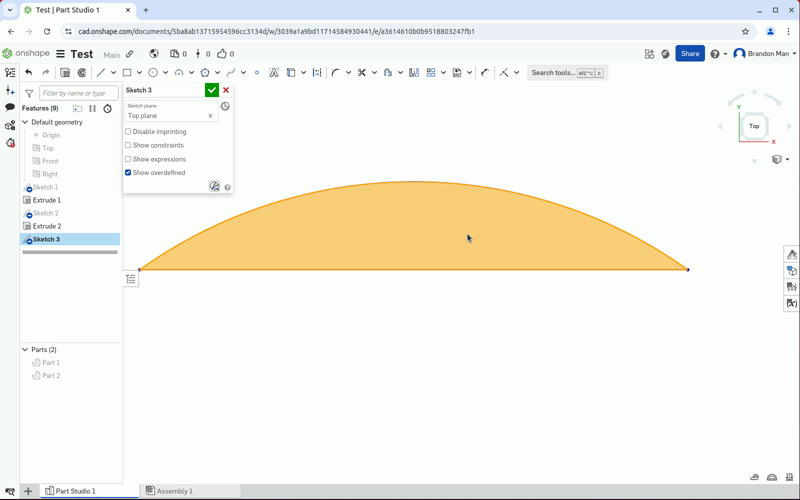
scroll(-6)
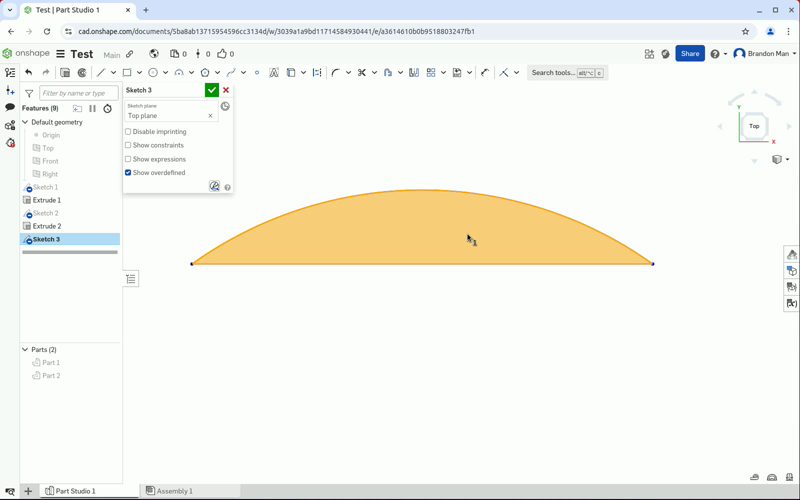
scroll(-6)
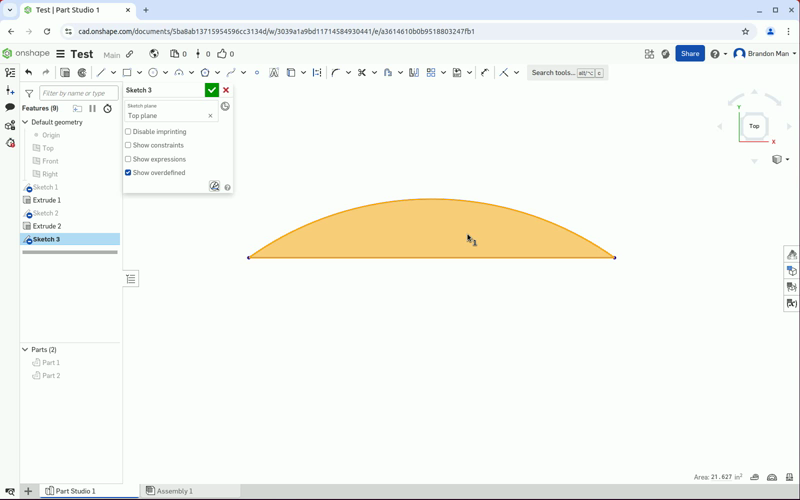
scroll(-6)
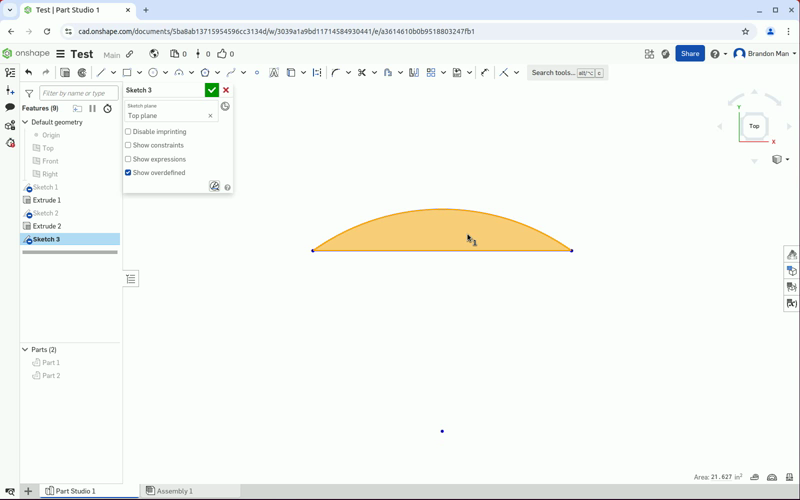
scroll(-6)
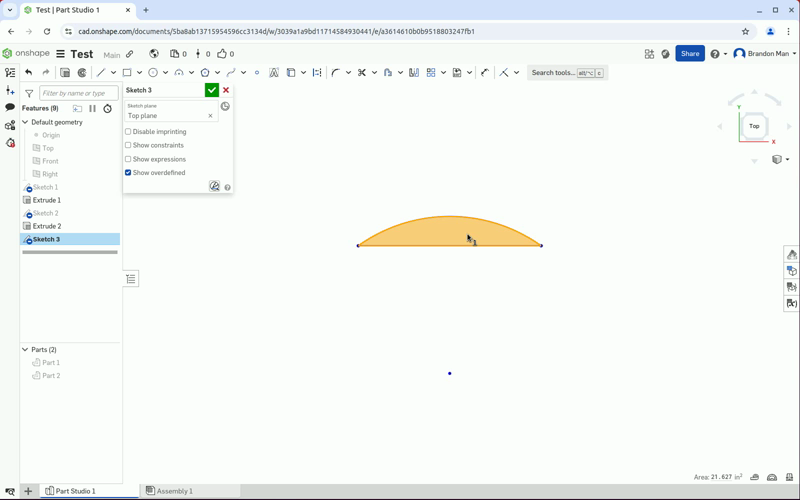
scroll(-6)
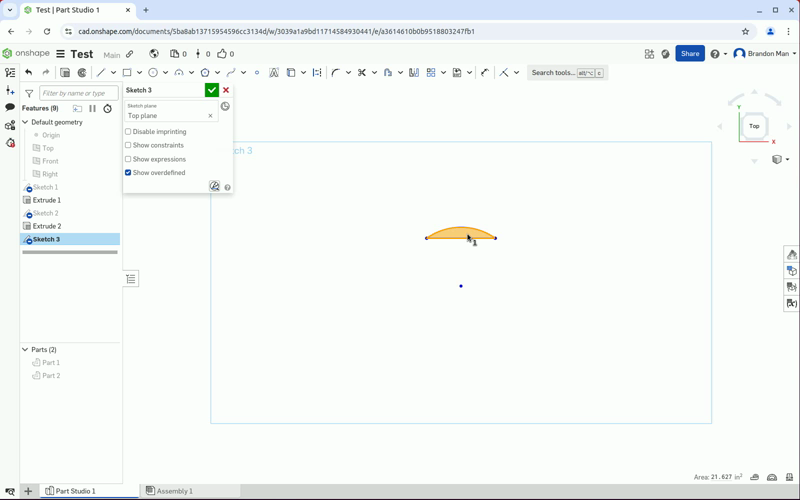
mouse_move(73, 352)
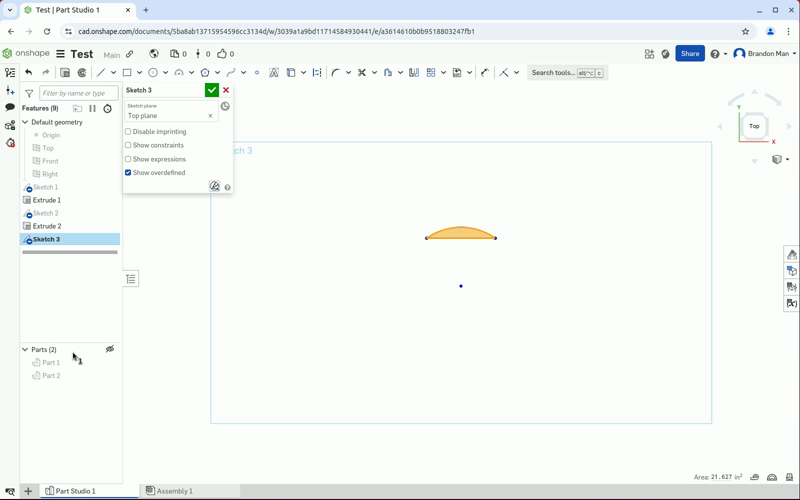
key(shift+y)
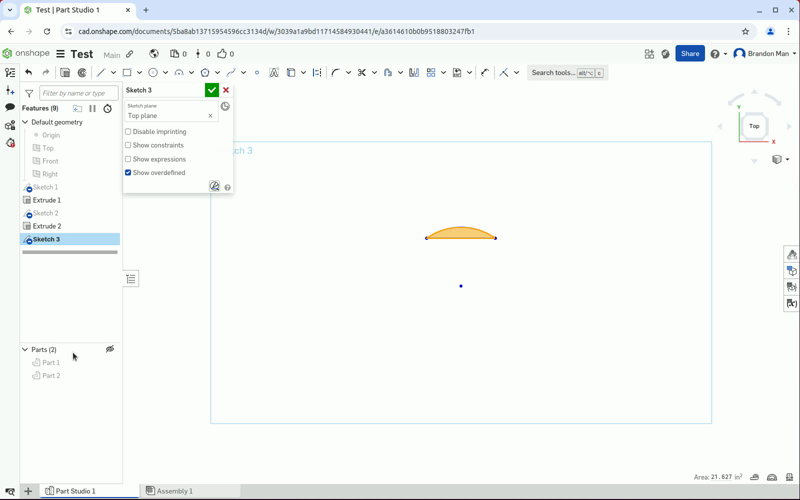
key(shift+e)
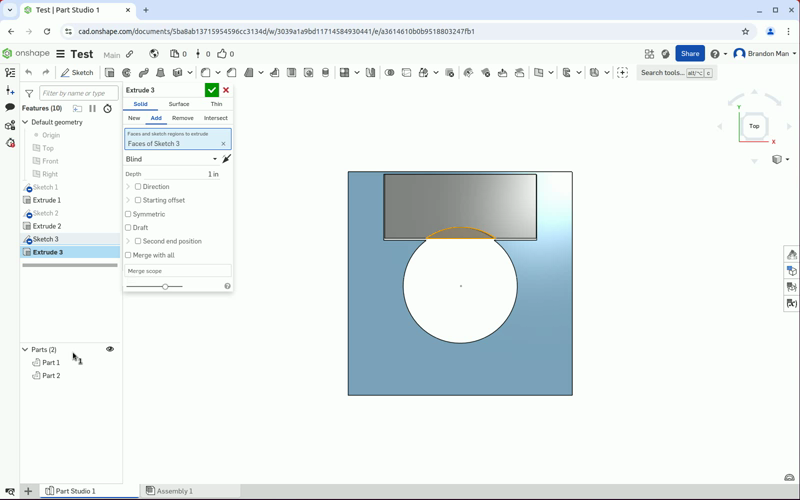
mouse_move(143, 106)
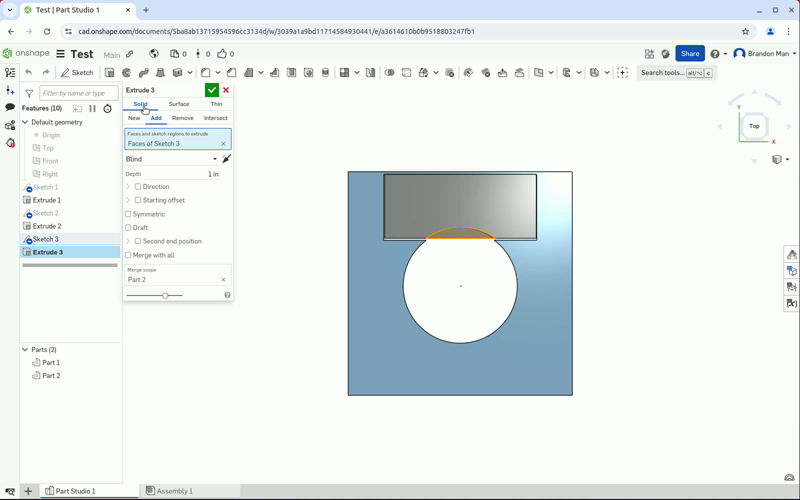
click(143, 106)
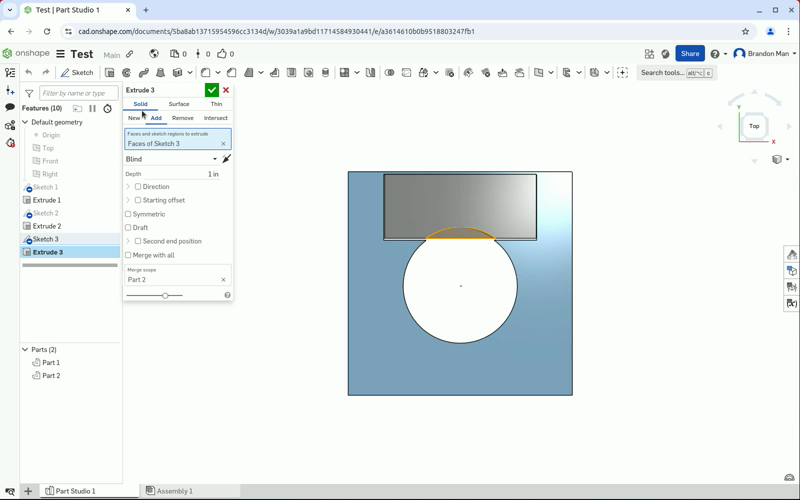
mouse_move(137, 120)
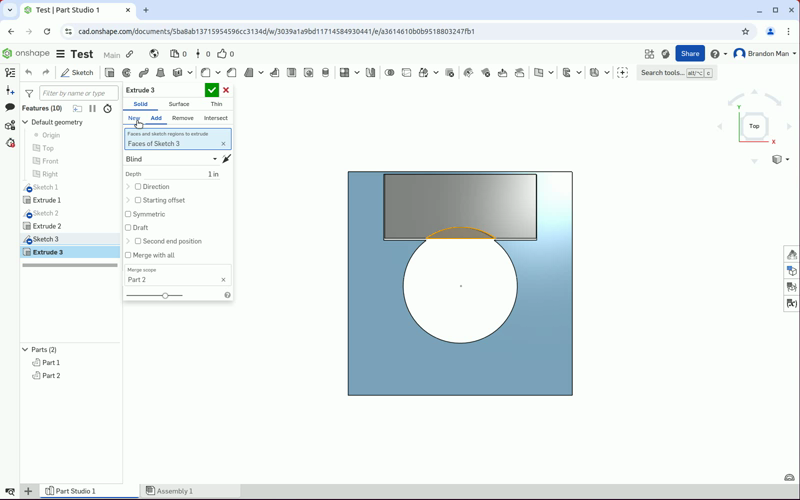
click(137, 120)
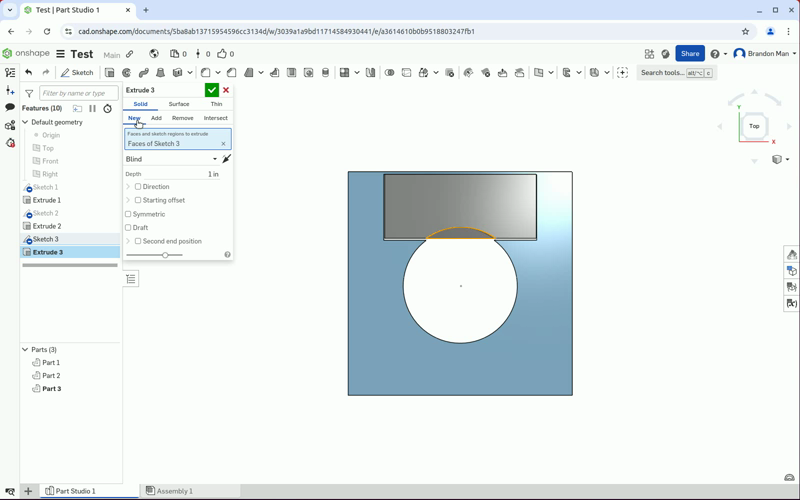
key(tab, 4)
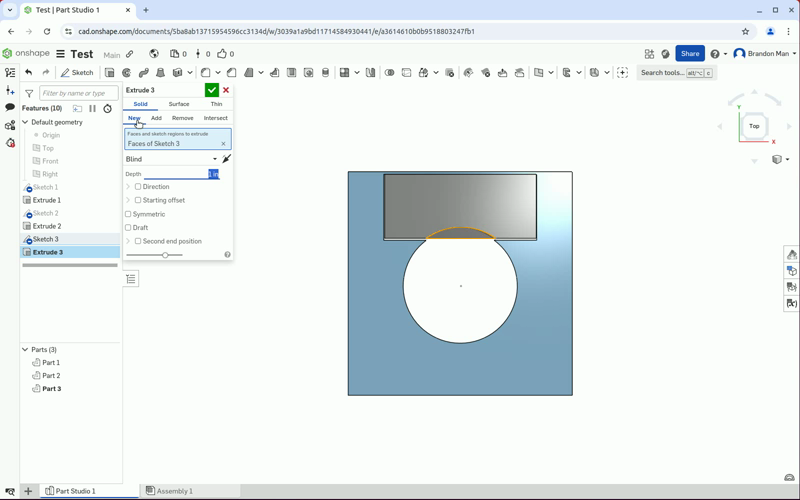
text(23.108)
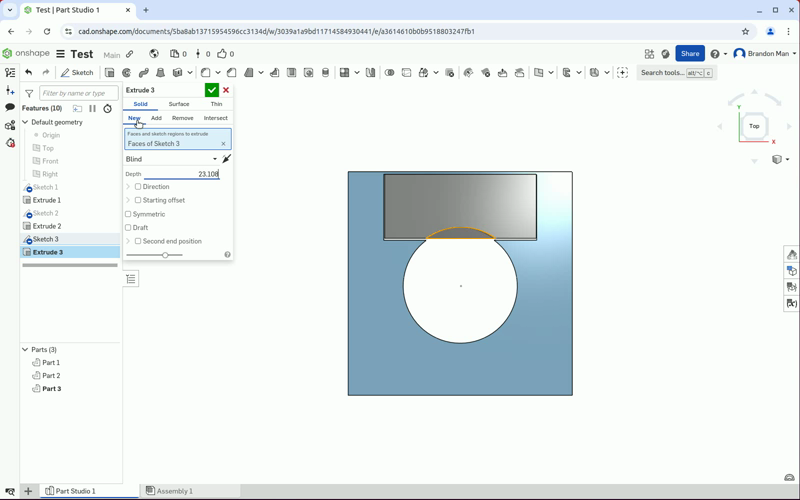
key(enter)
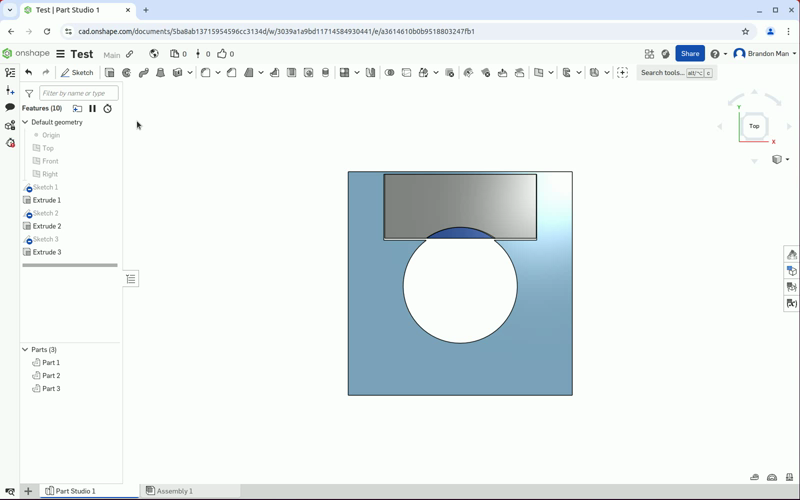
key(shift+h)
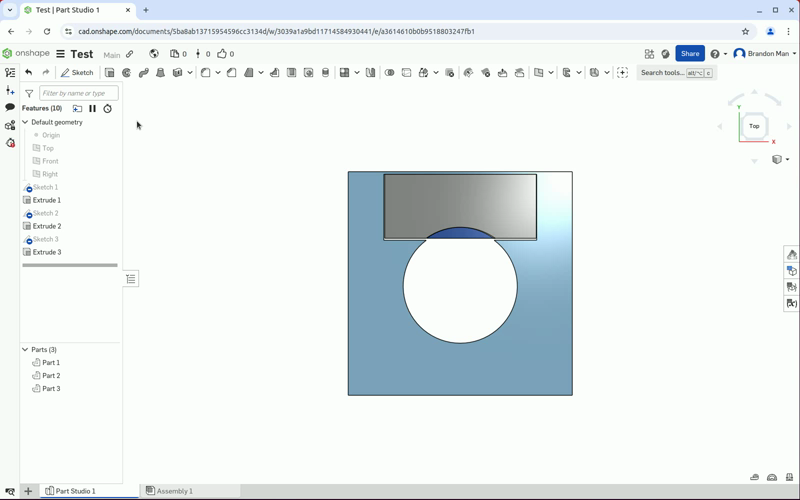
key(shift+h)
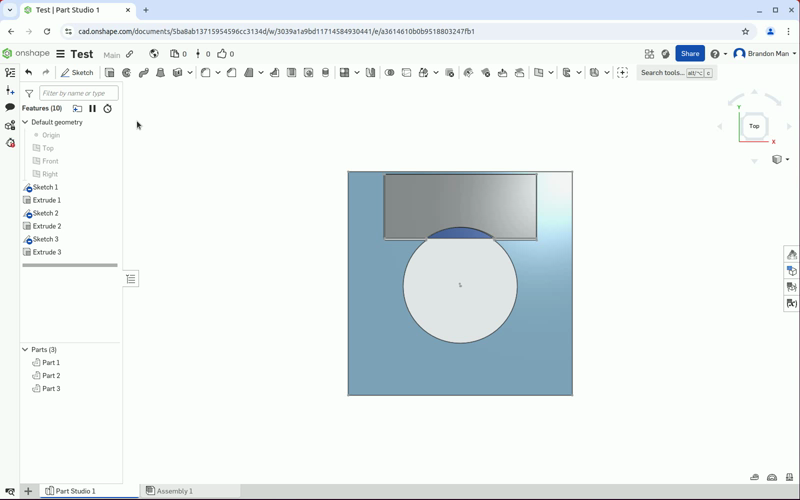
key(shift+7)
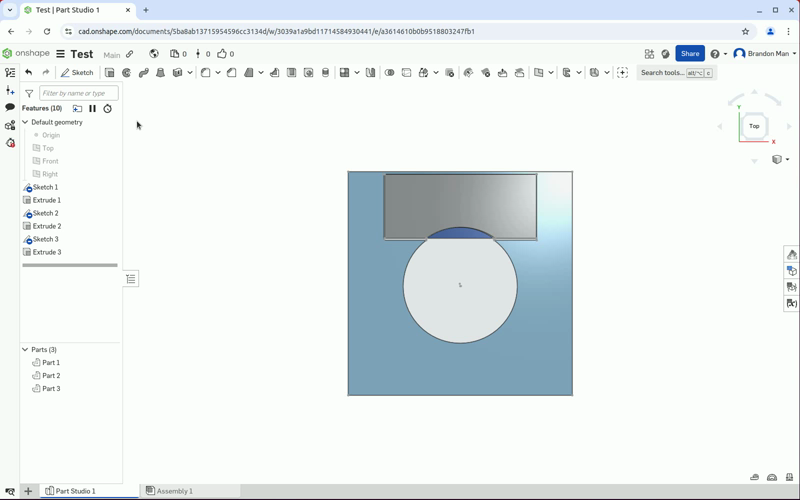
key(up, 3)
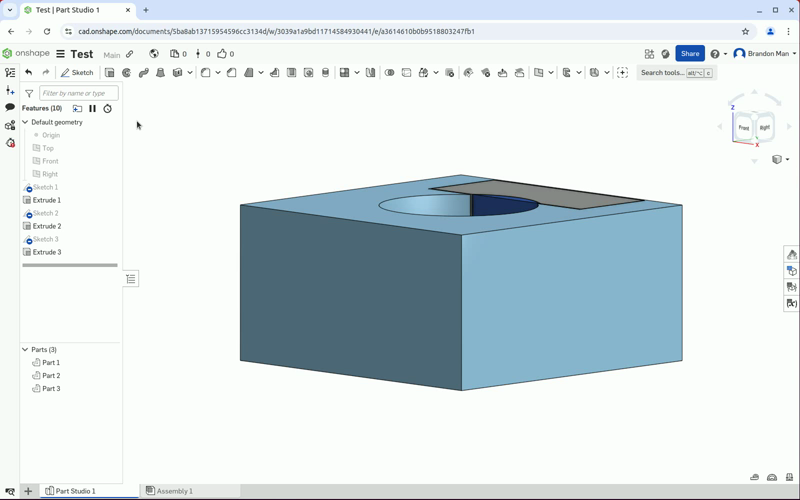
key(left, 3)
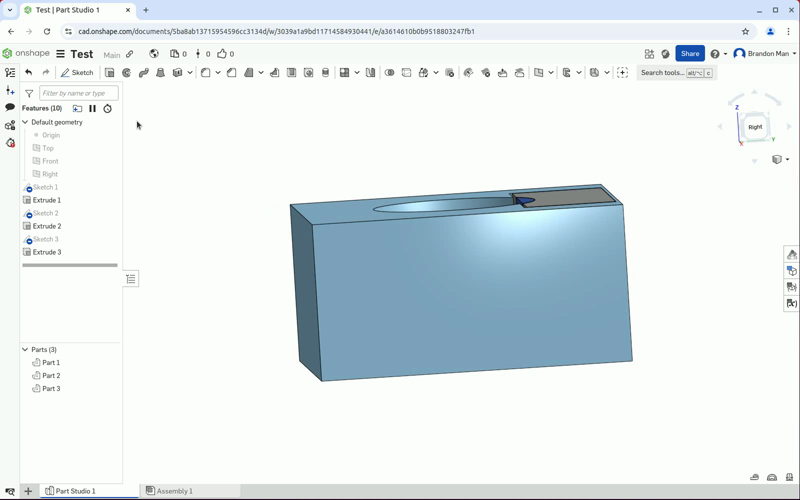
key(right, 3)
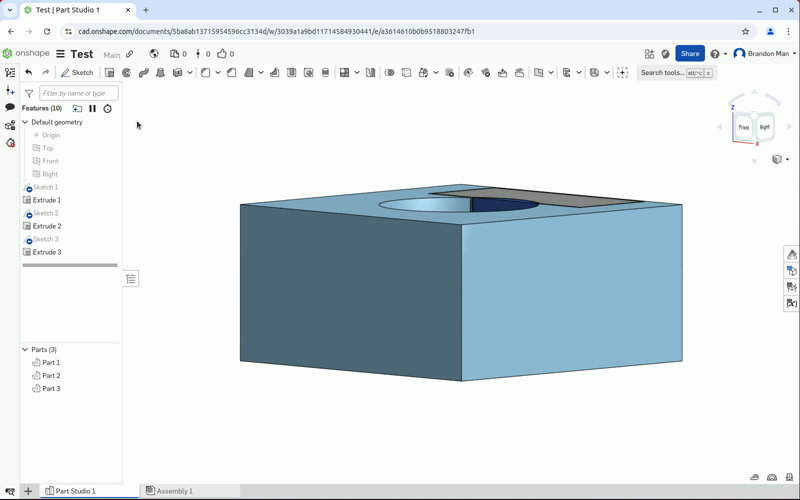
key(down, 3)
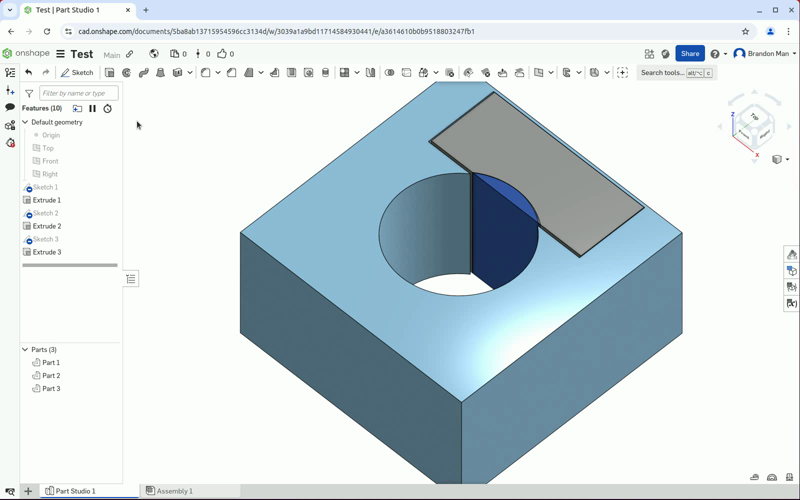
mouse_move(73, 189)
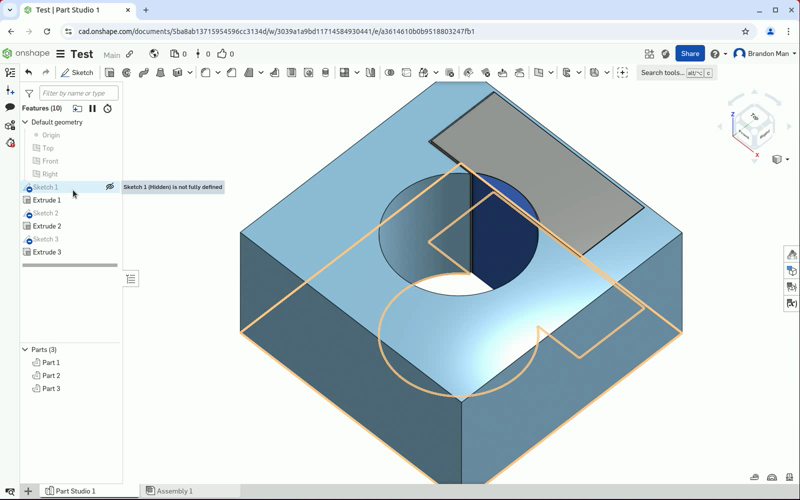
click(73, 189)